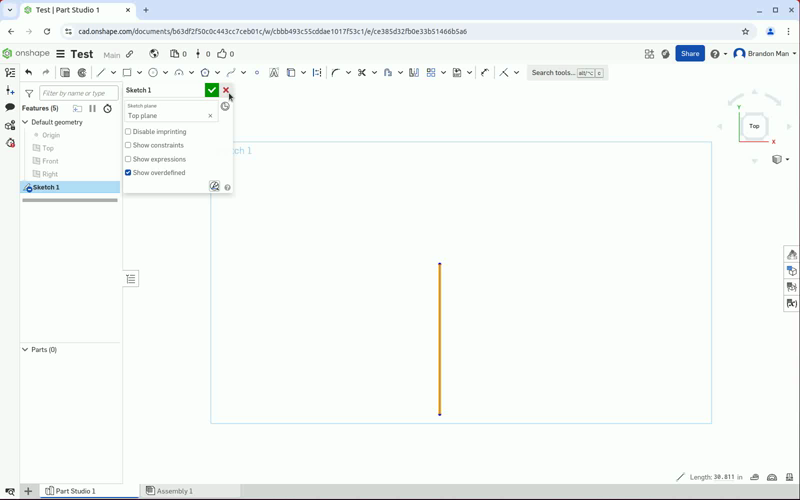
key(shift+h)
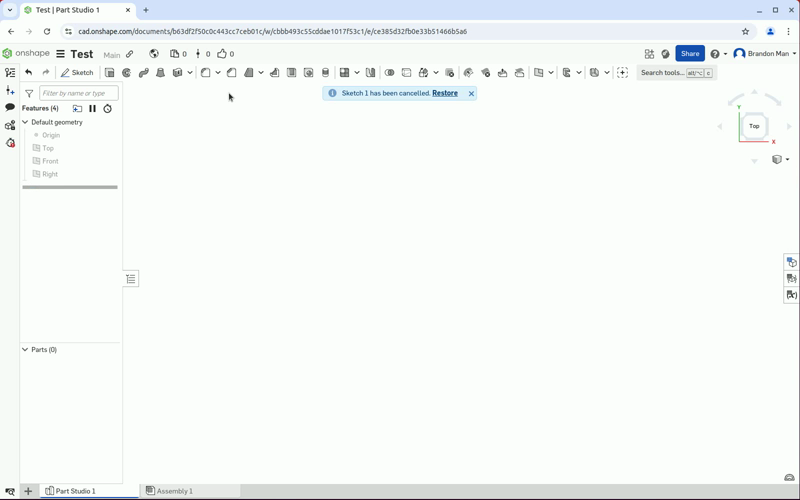
mouse_move(73, 352)
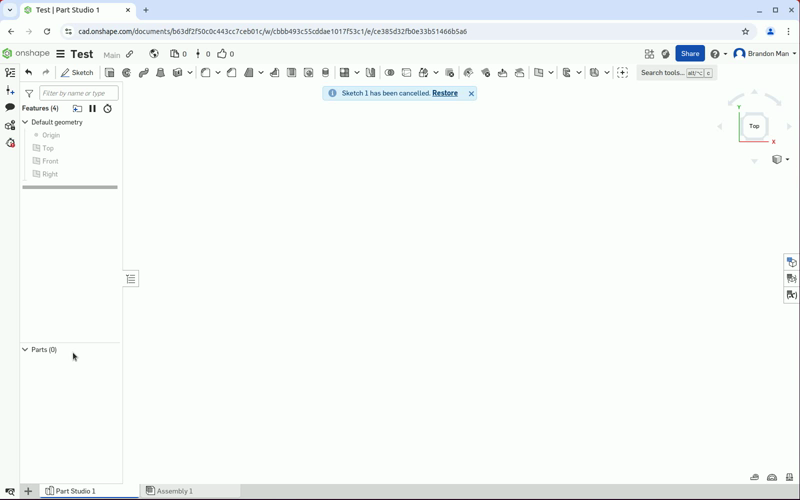
key(y)
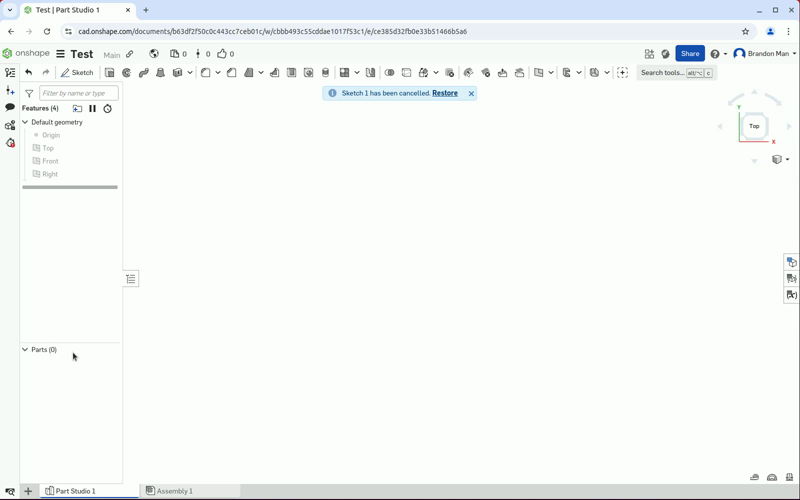
key(shift+p)
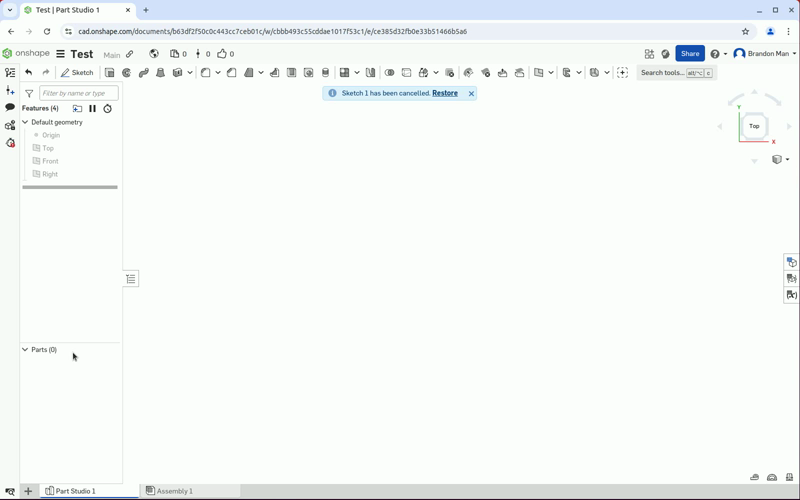
key(space)
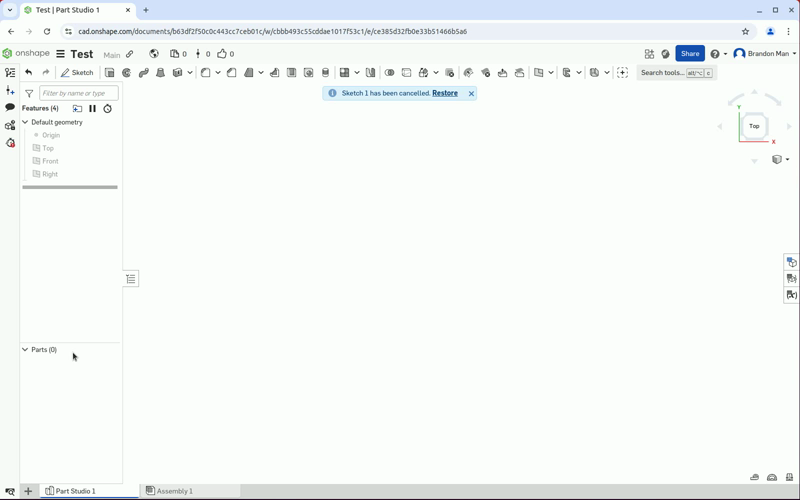
key_down(shift)
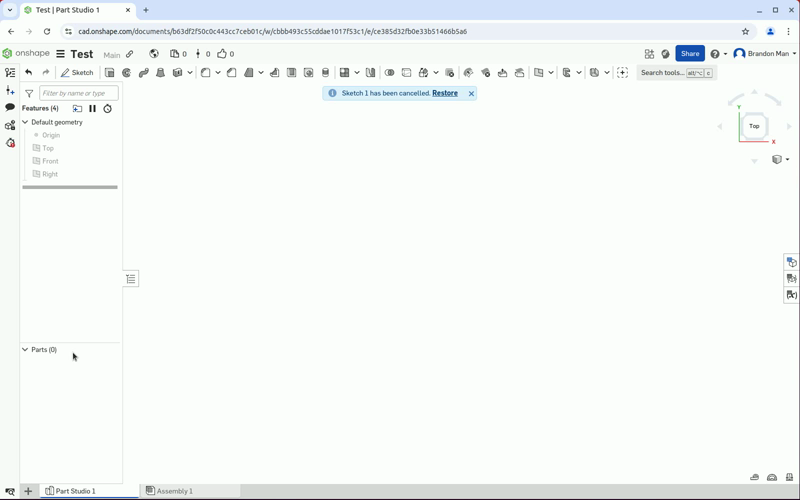
key(up)
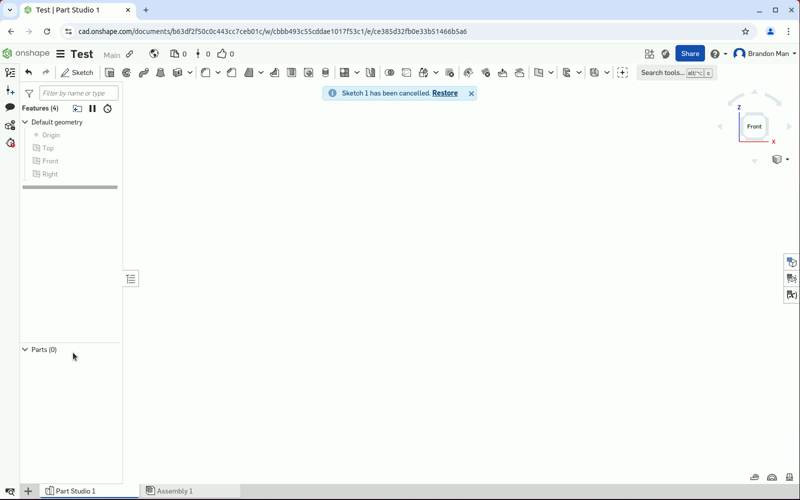
key_up(shift)
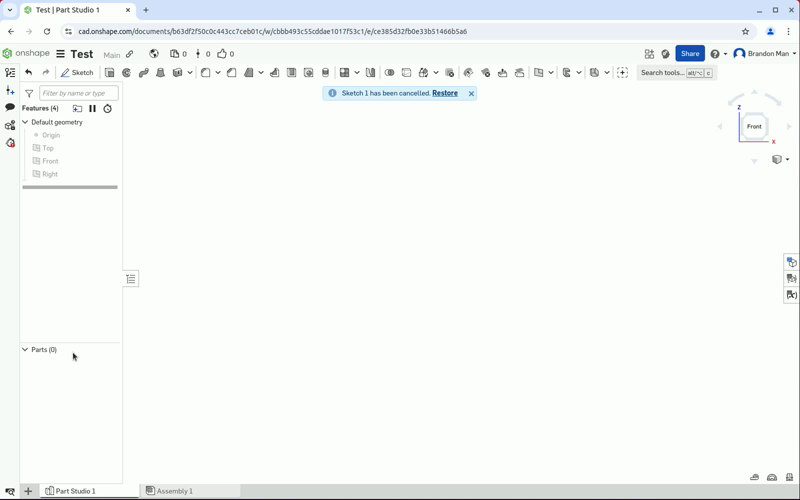
mouse_move(73, 352)
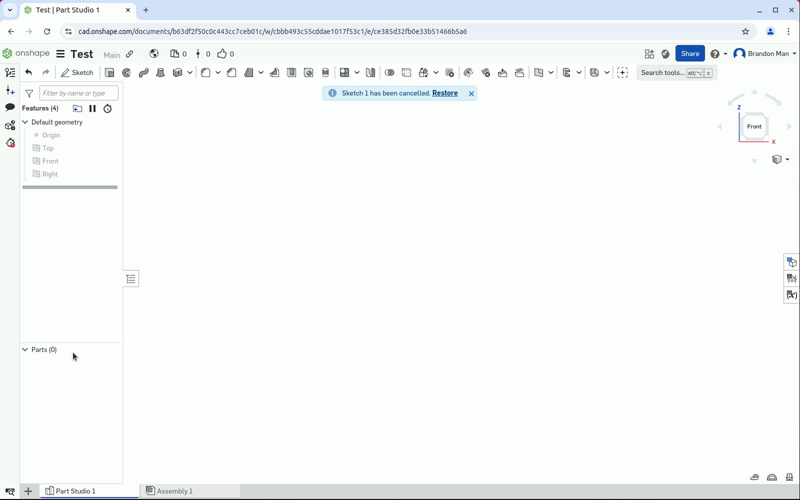
key(shift+y)
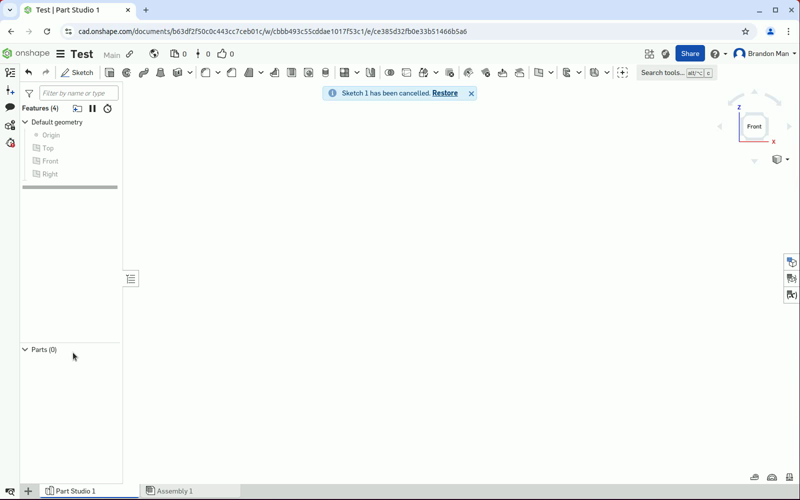
key(shift+s)
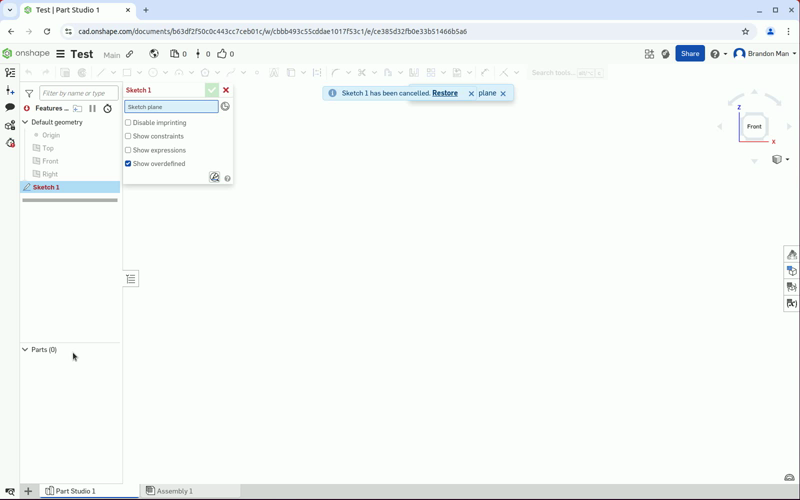
mouse_move(73, 163)
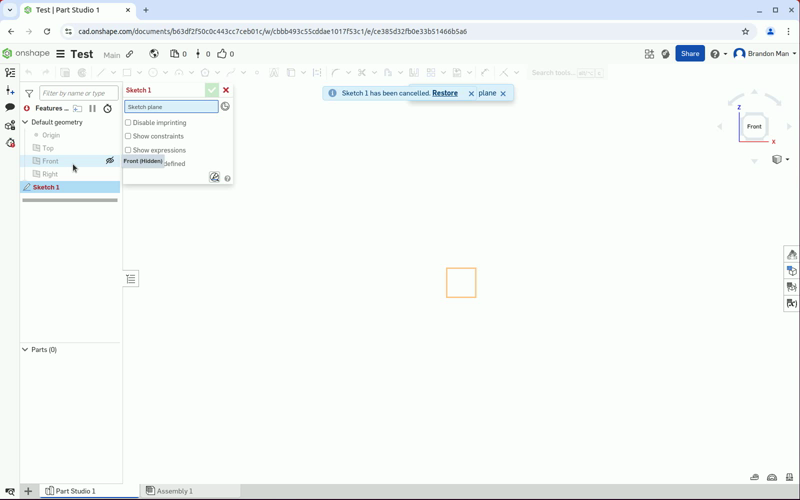
click(73, 163)
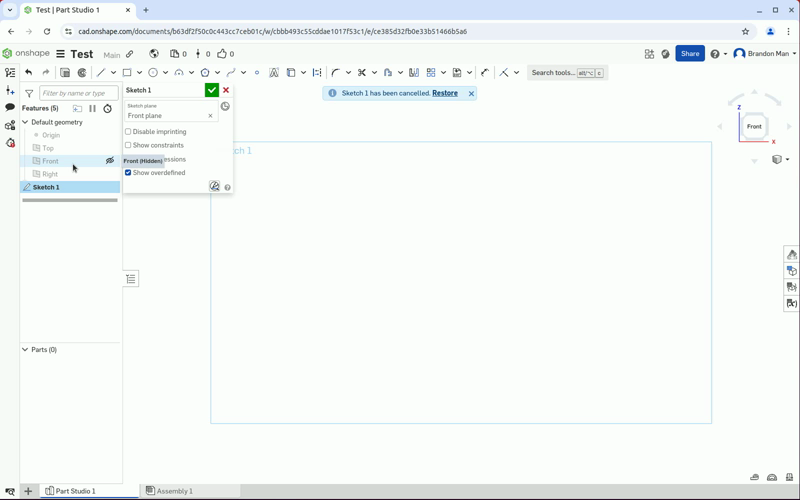
mouse_move(73, 352)
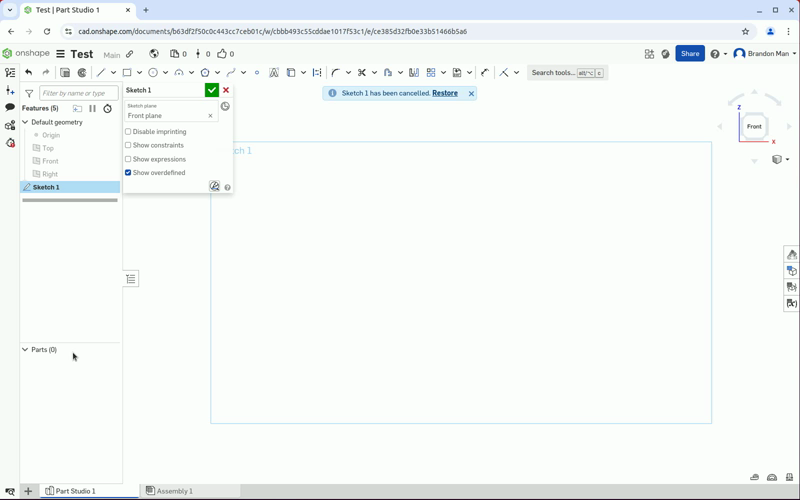
key(y)
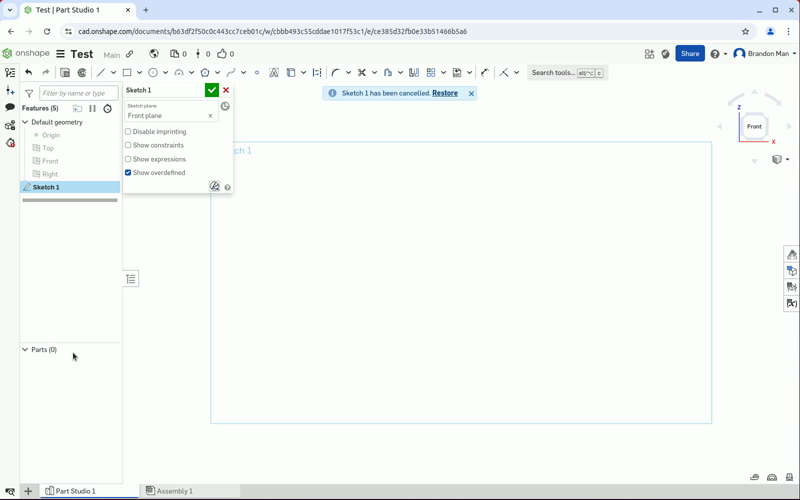
key(c)
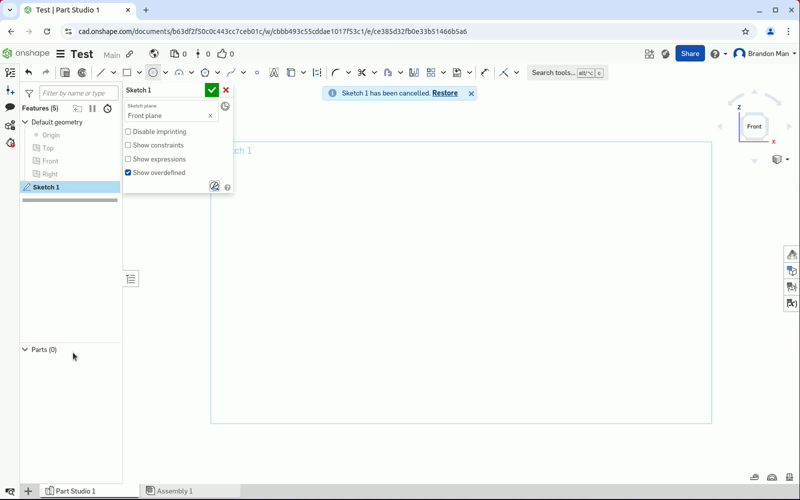
key_down(shift)
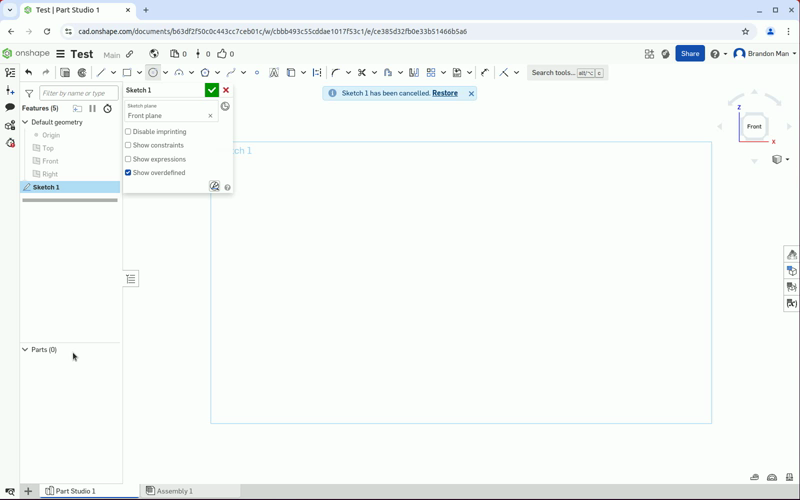
mouse_move(528, 282)
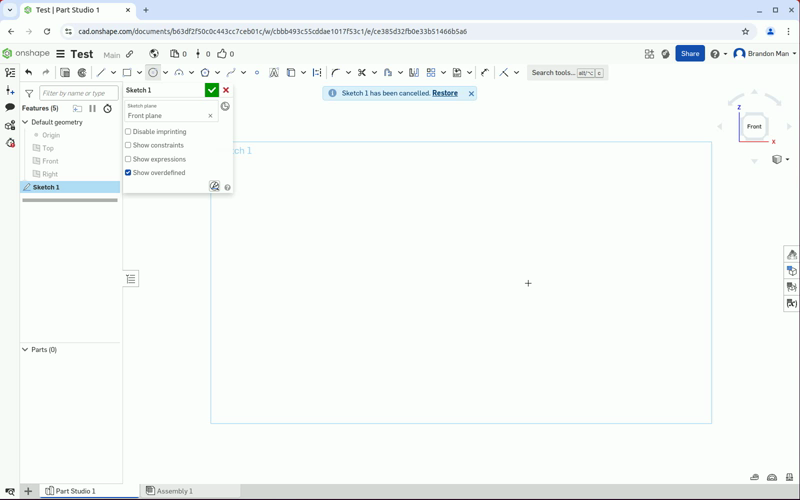
click(528, 282)
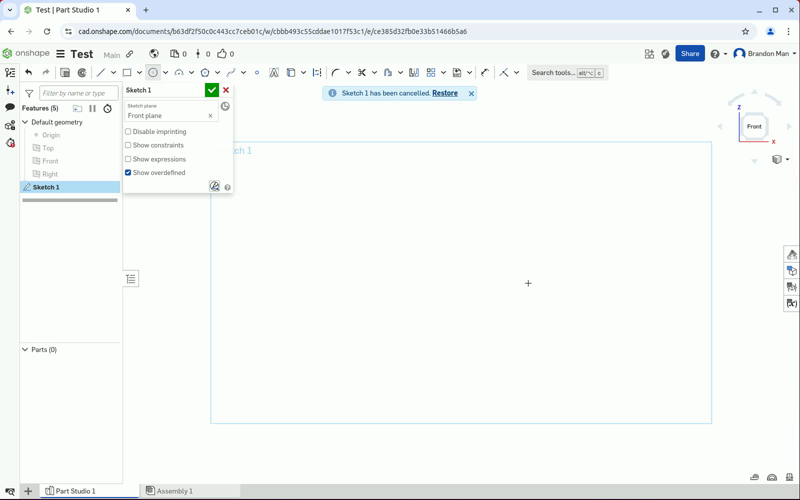
key_up(shift)
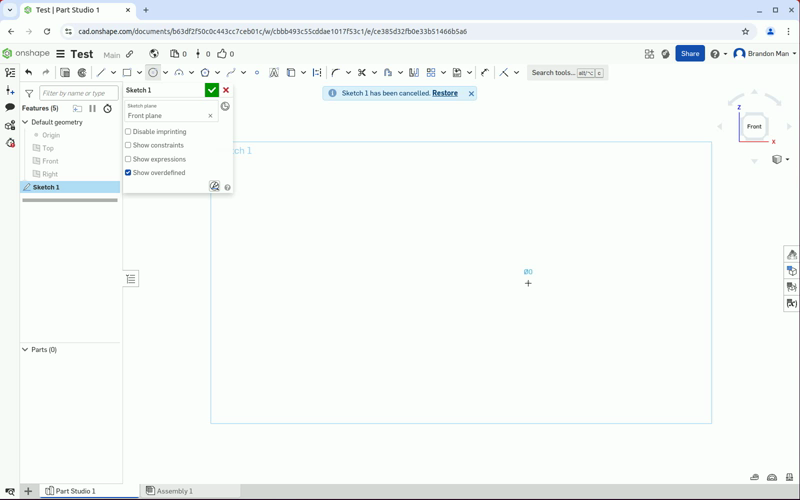
mouse_move(574, 282)
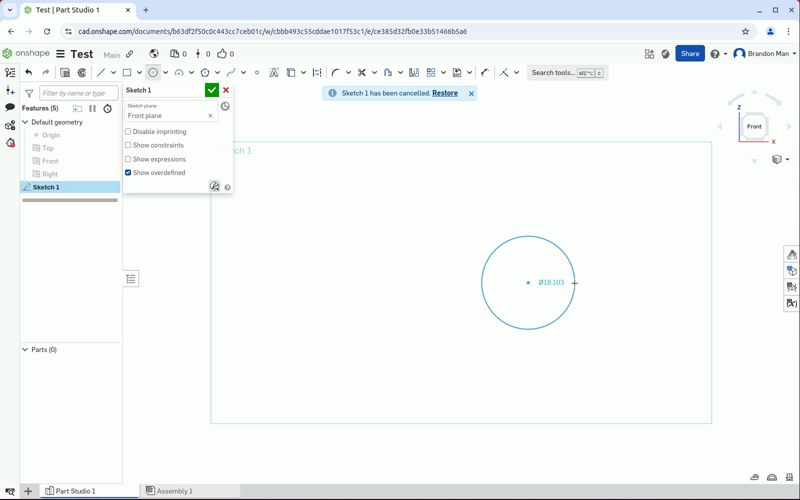
click(574, 282)
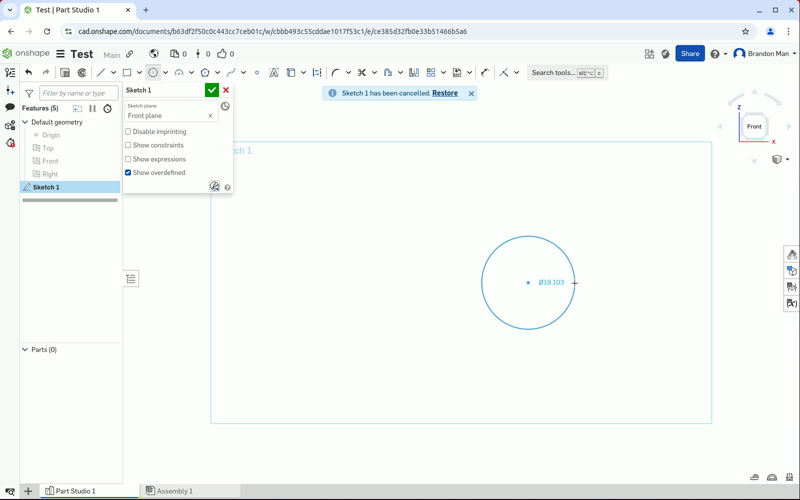
key(esc)
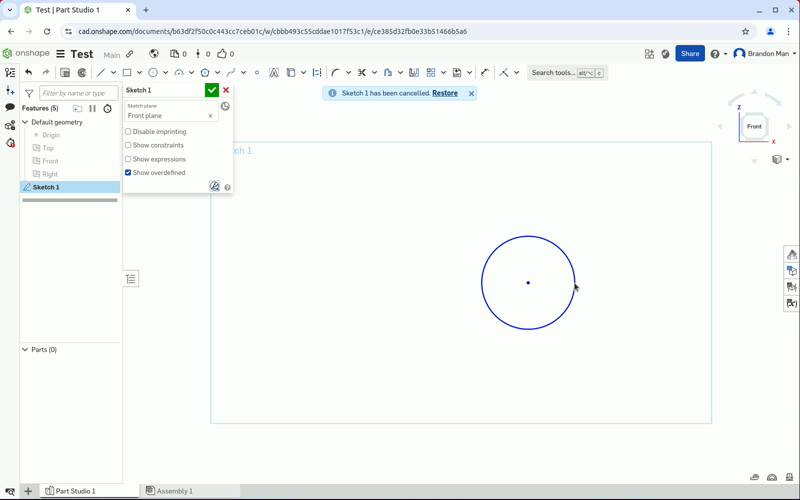
key(c)
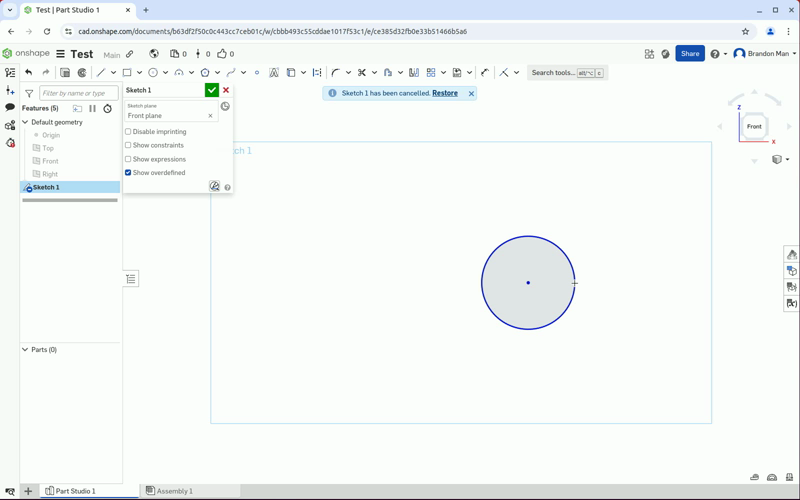
key_down(shift)
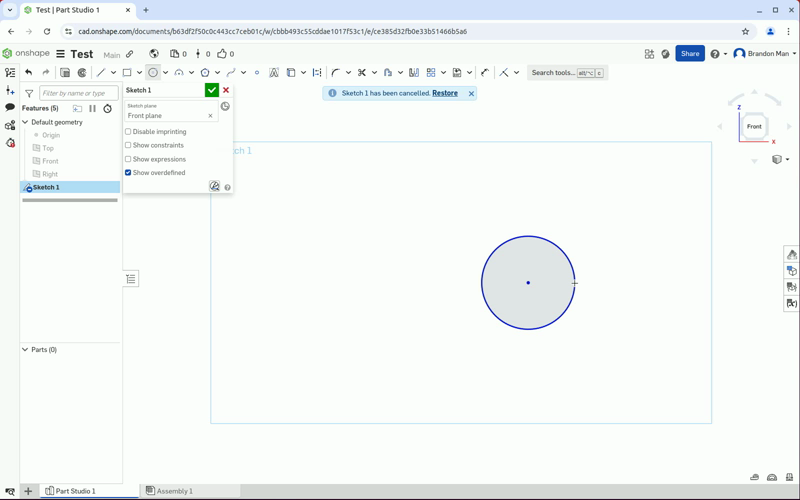
mouse_move(528, 282)
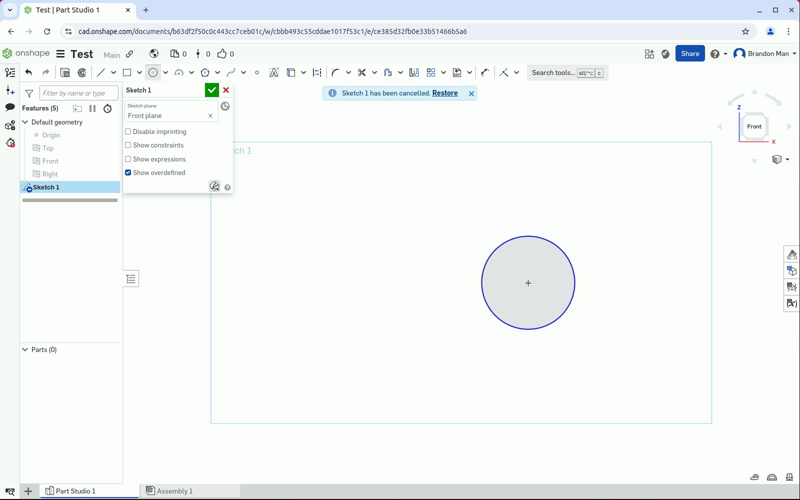
click(528, 282)
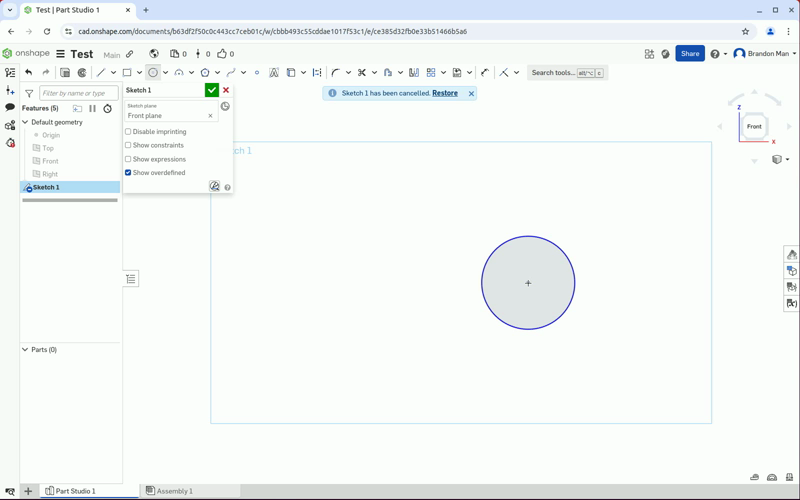
key_up(shift)
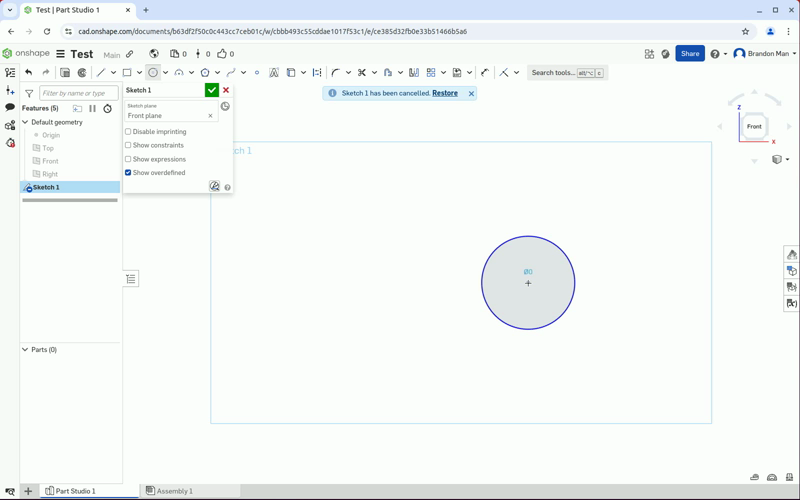
mouse_move(568, 282)
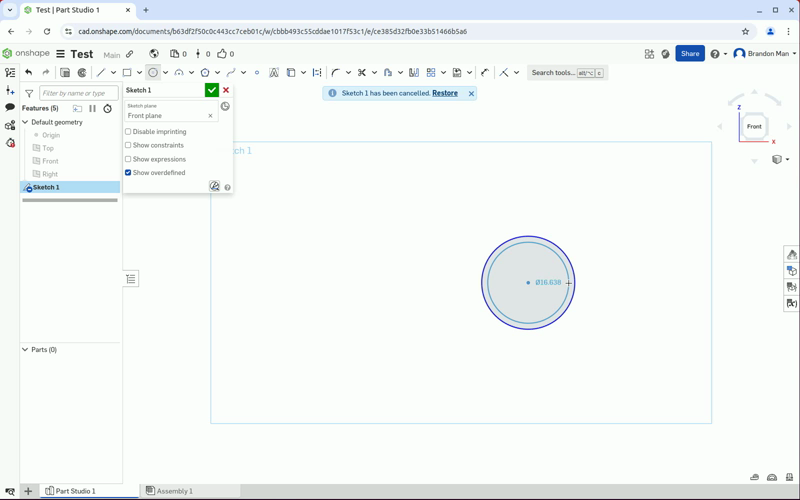
click(568, 282)
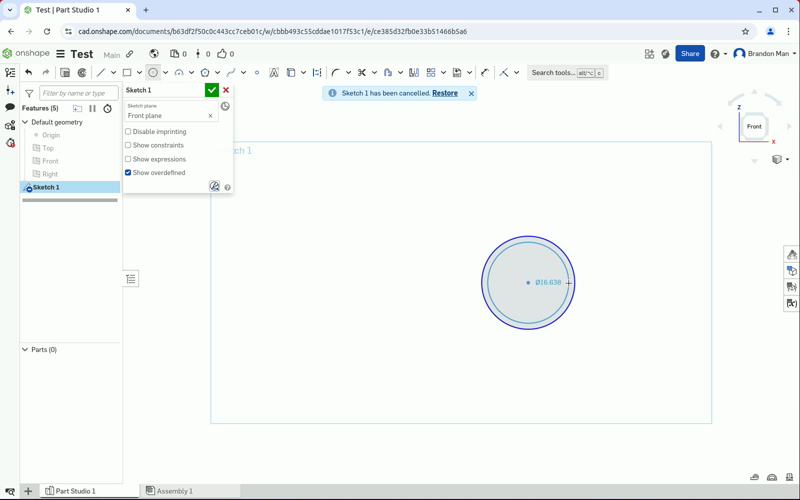
key(esc)
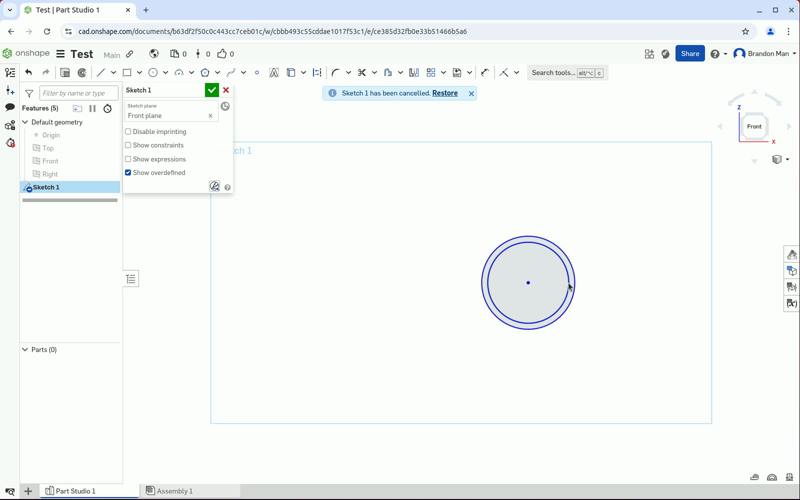
mouse_move(567, 261)
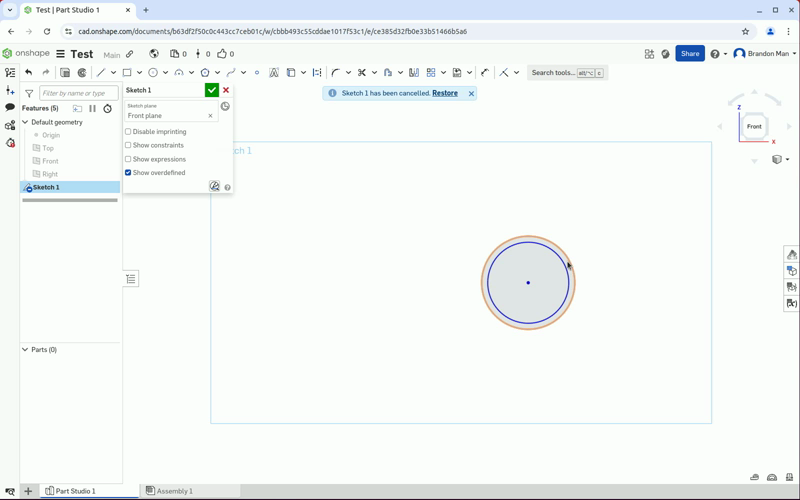
scroll(6)
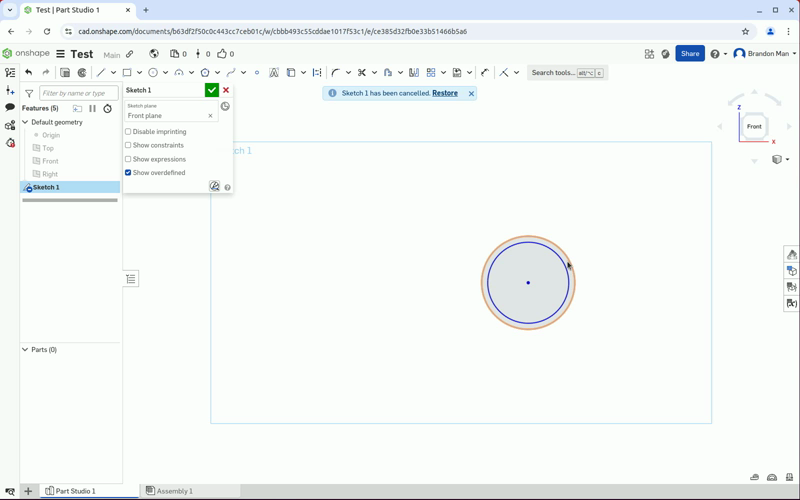
scroll(6)
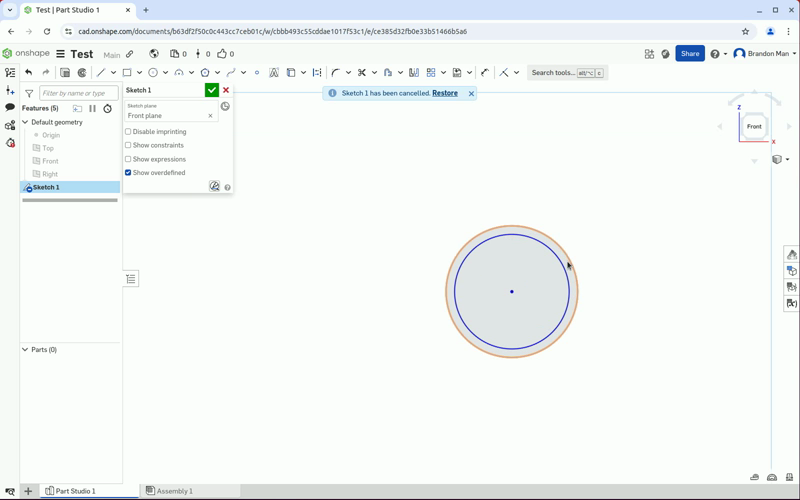
scroll(6)
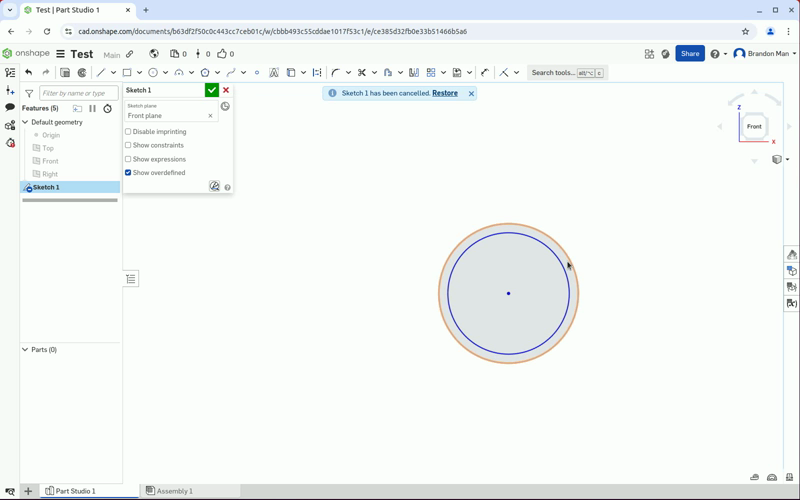
scroll(6)
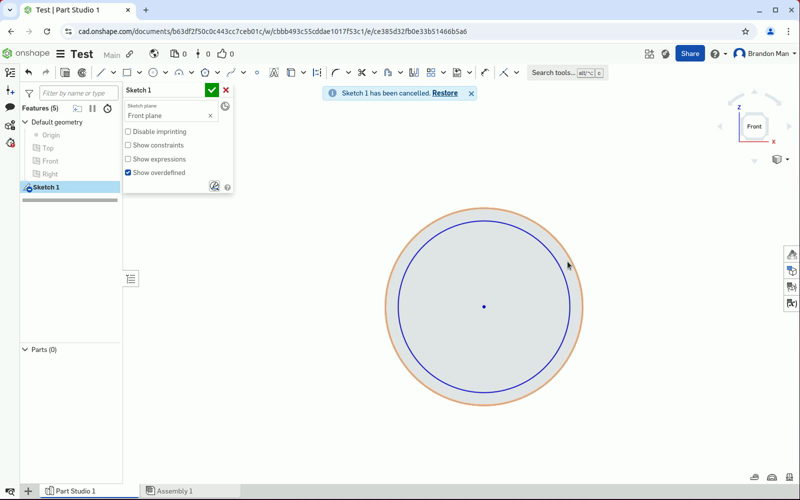
scroll(6)
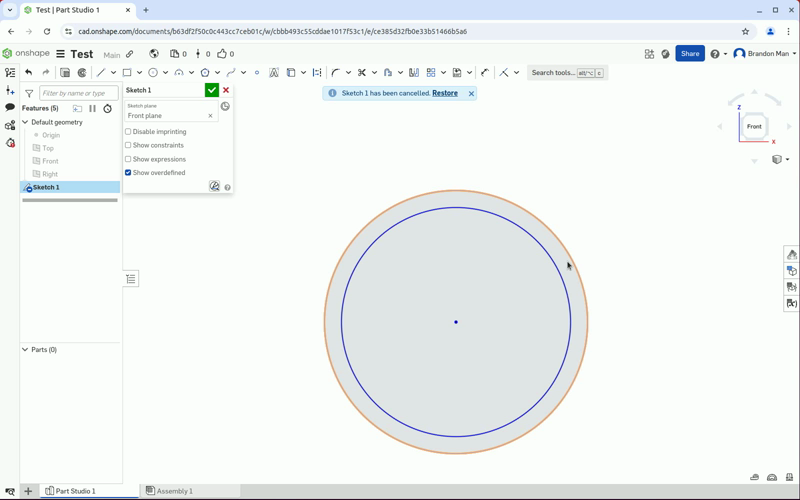
scroll(6)
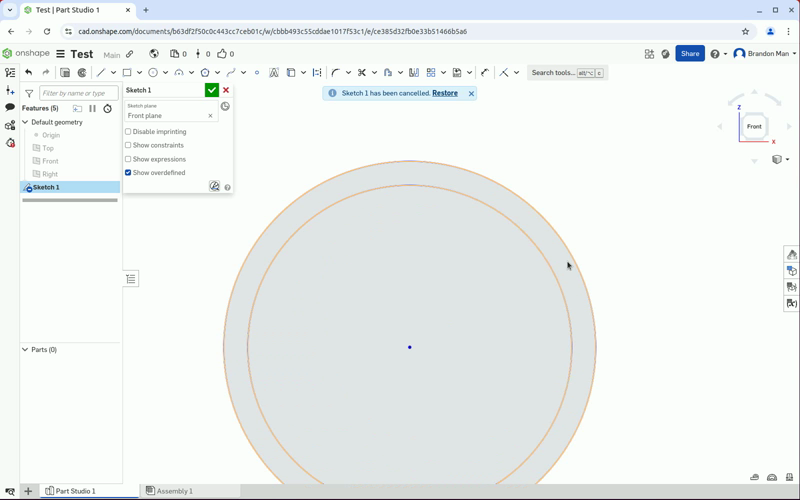
scroll(6)
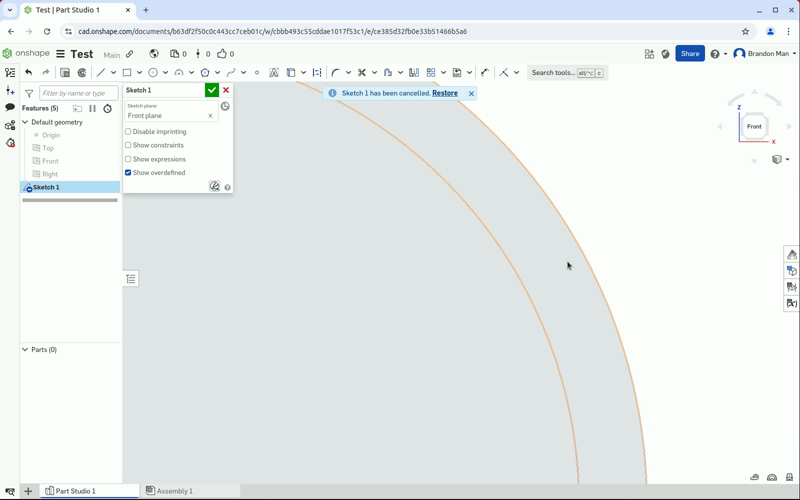
click(567, 261)
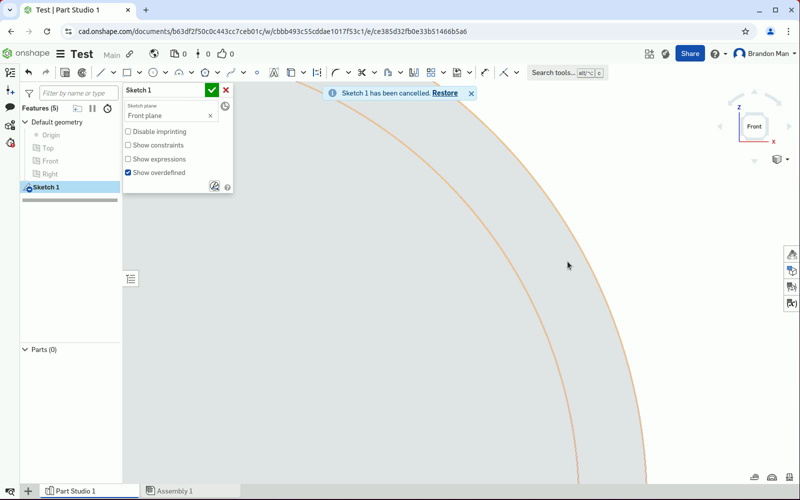
scroll(-6)
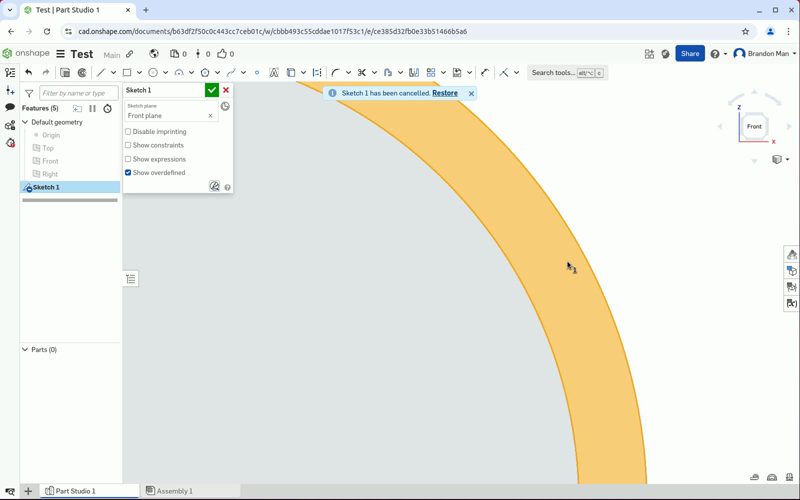
scroll(-6)
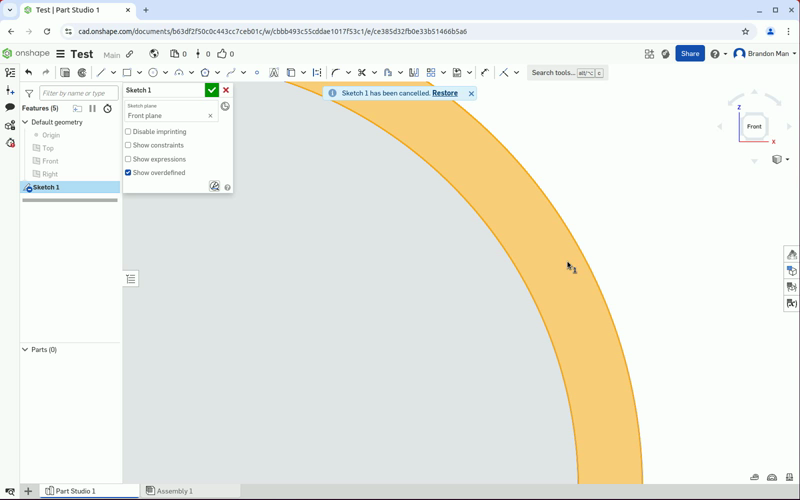
scroll(-6)
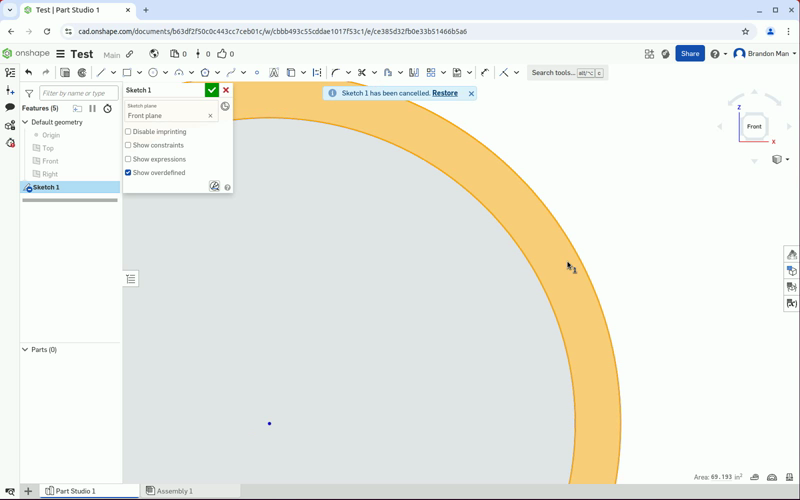
scroll(-6)
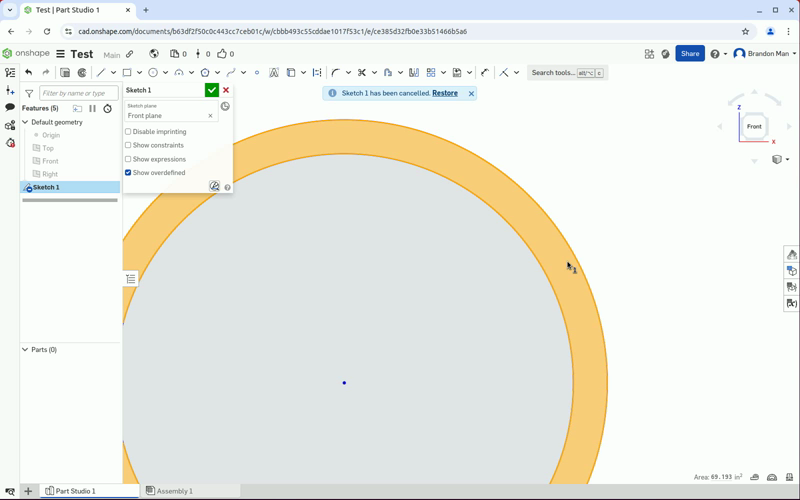
scroll(-6)
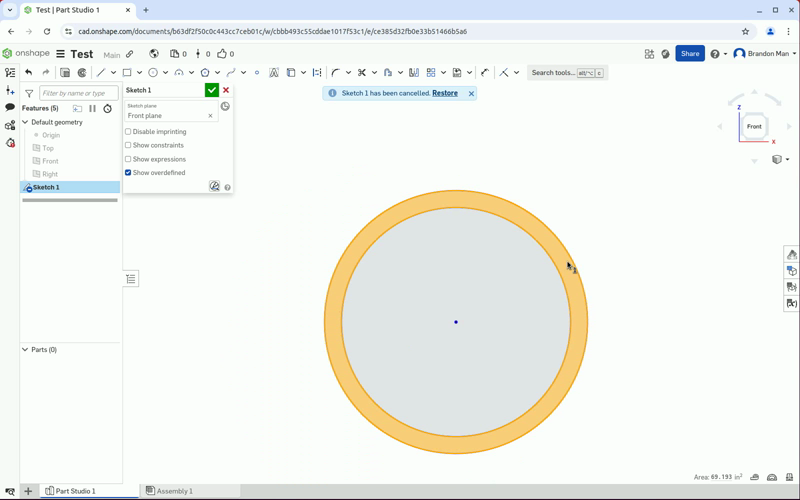
scroll(-6)
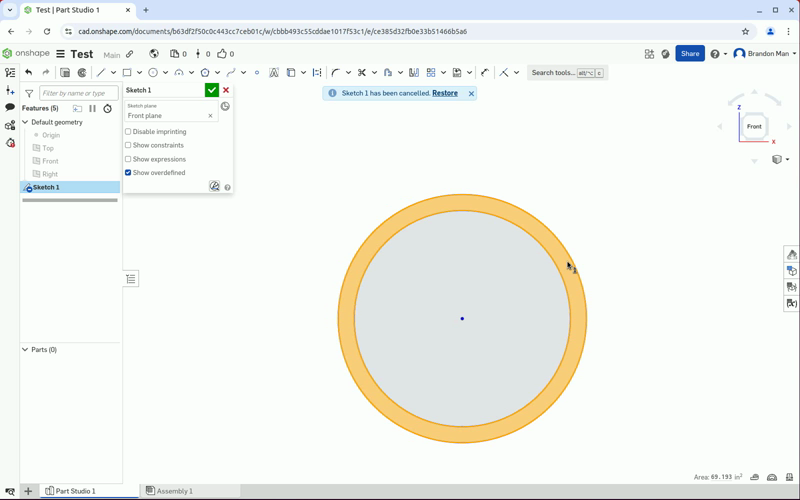
scroll(-6)
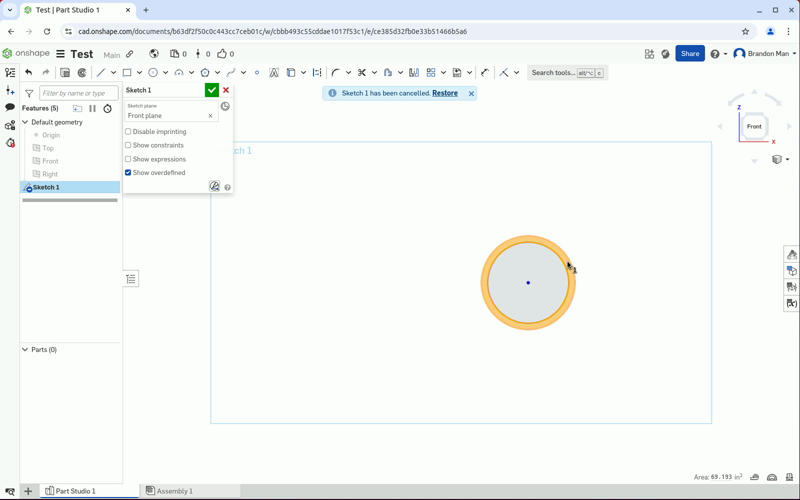
mouse_move(73, 352)
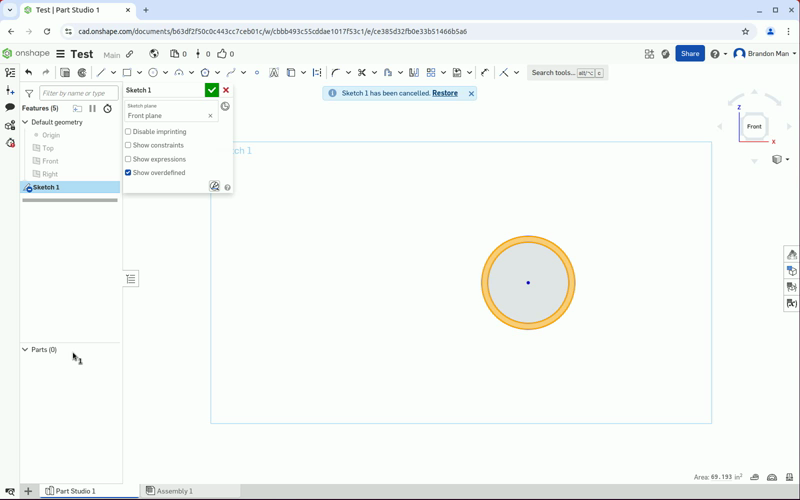
key(shift+y)
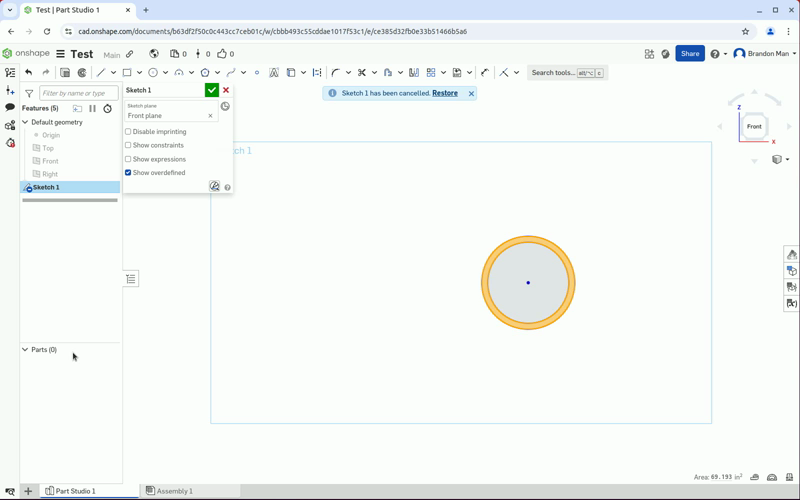
key(shift+e)
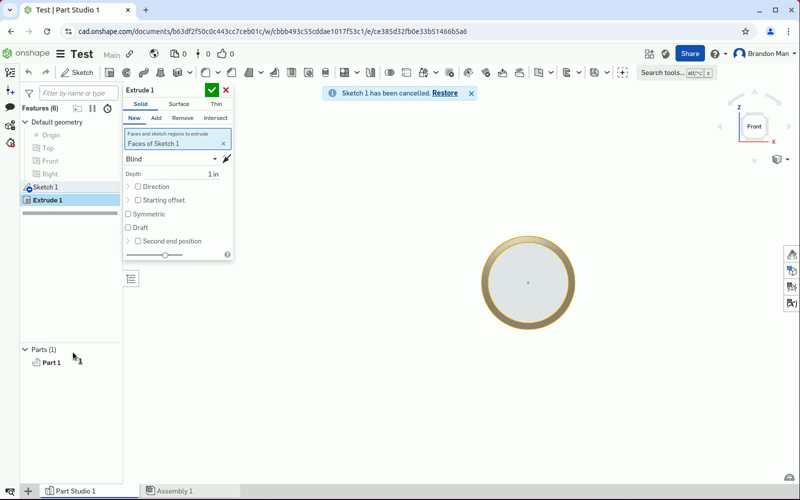
mouse_move(143, 106)
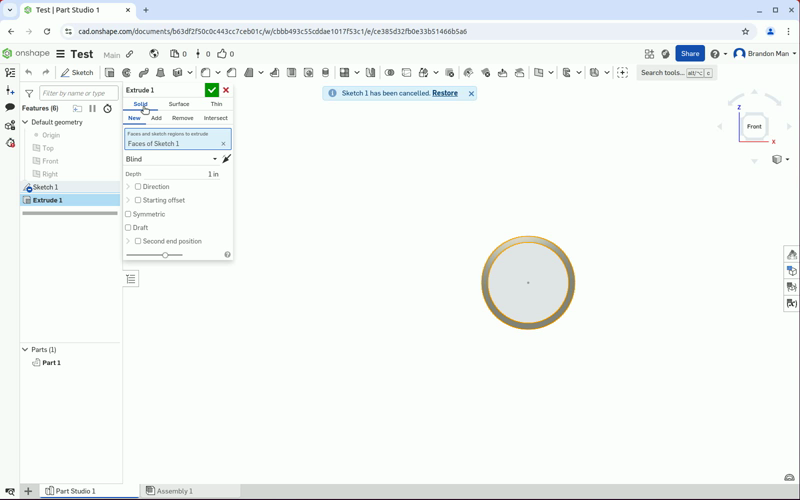
click(143, 106)
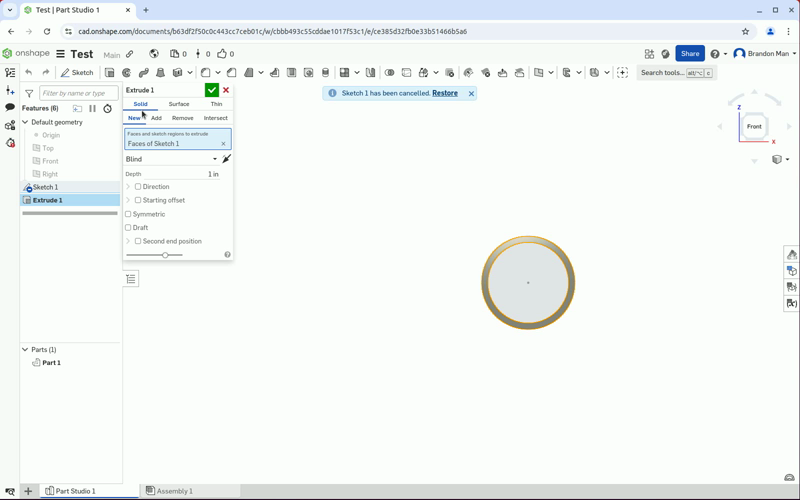
mouse_move(137, 120)
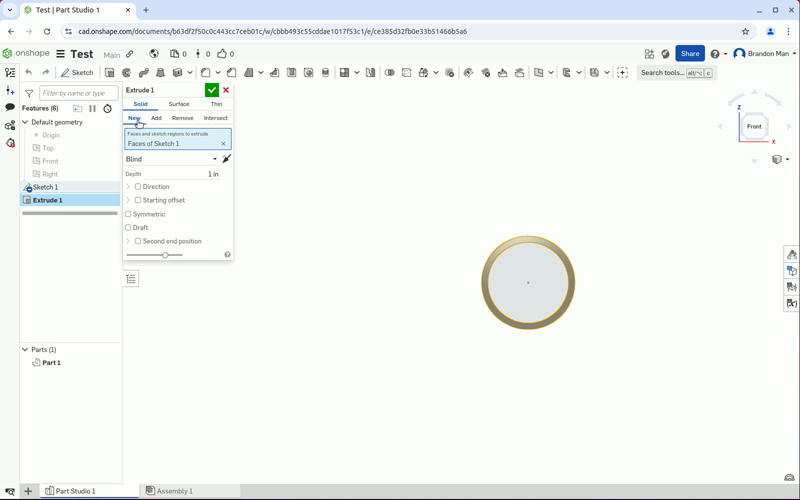
click(137, 120)
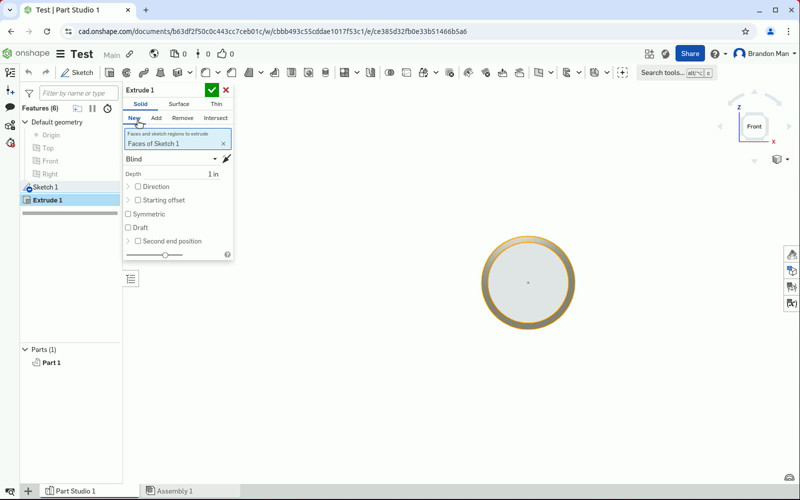
key(tab, 4)
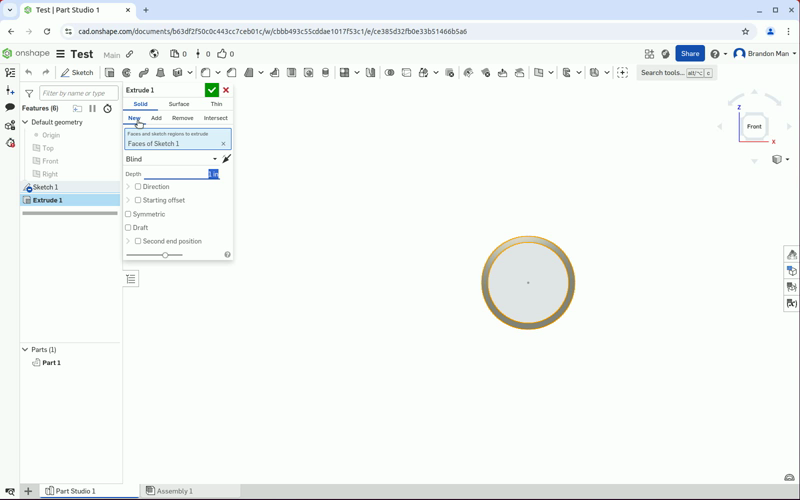
text(18.776)
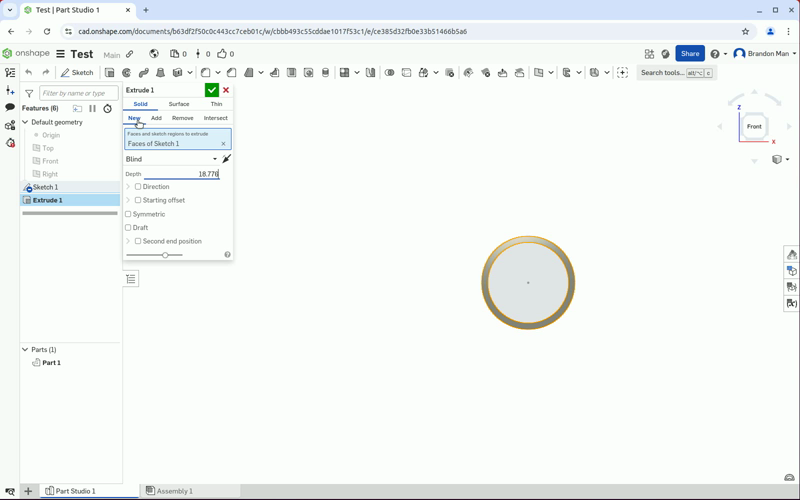
key(tab, 3)
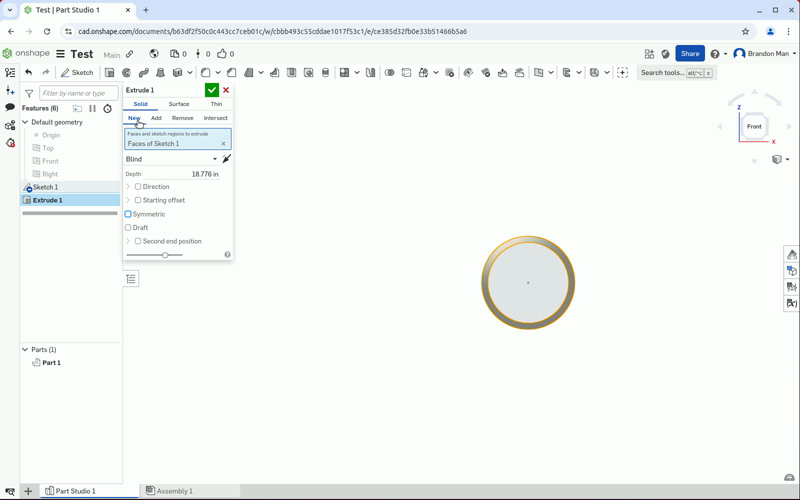
key(space)
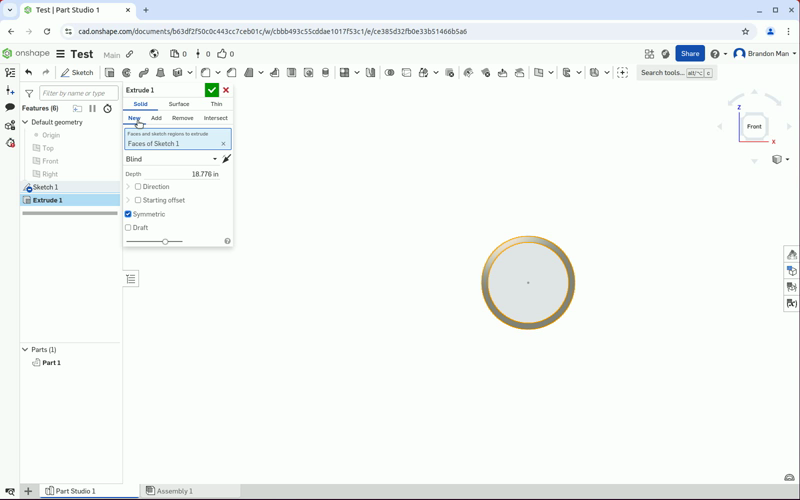
key(enter)
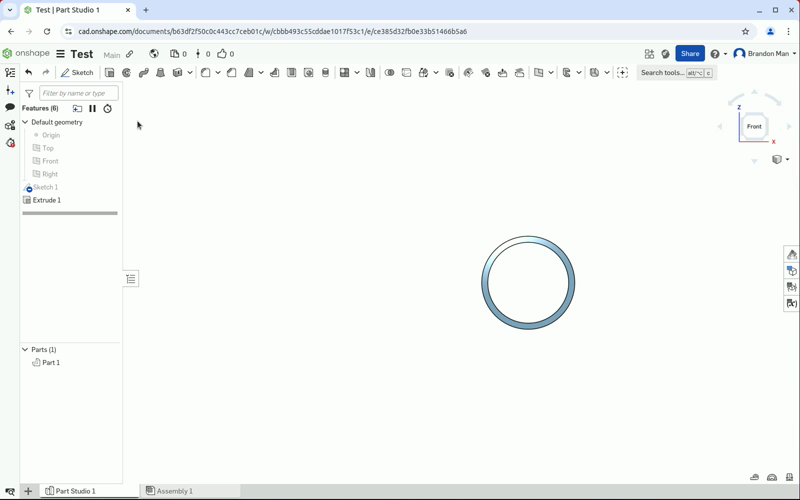
key(shift+h)
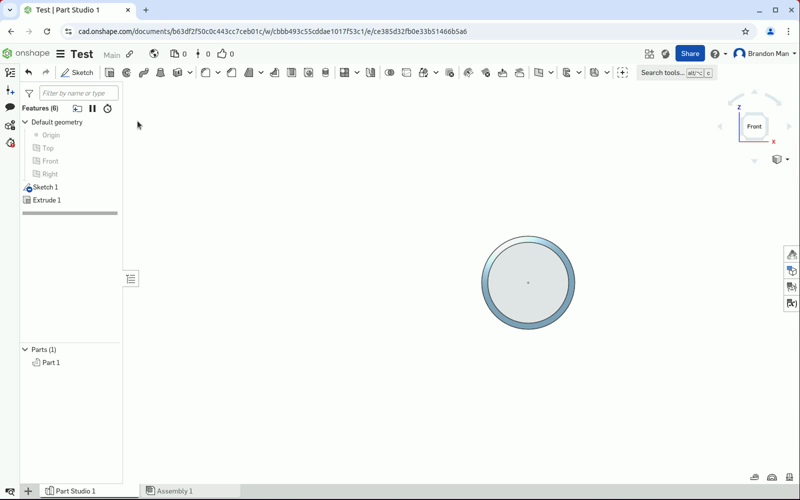
key(shift+h)
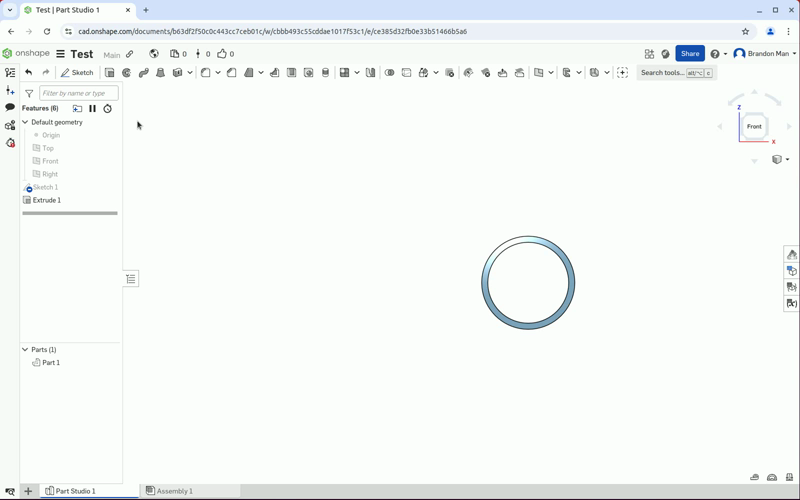
mouse_move(73, 189)
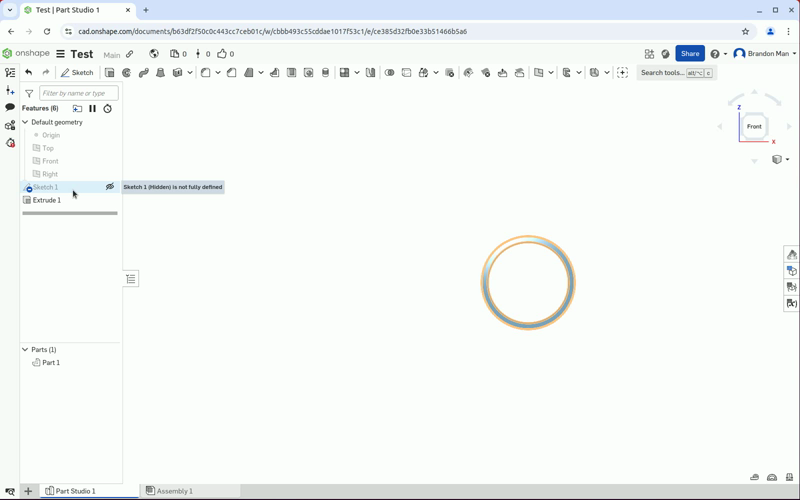
click(73, 189)
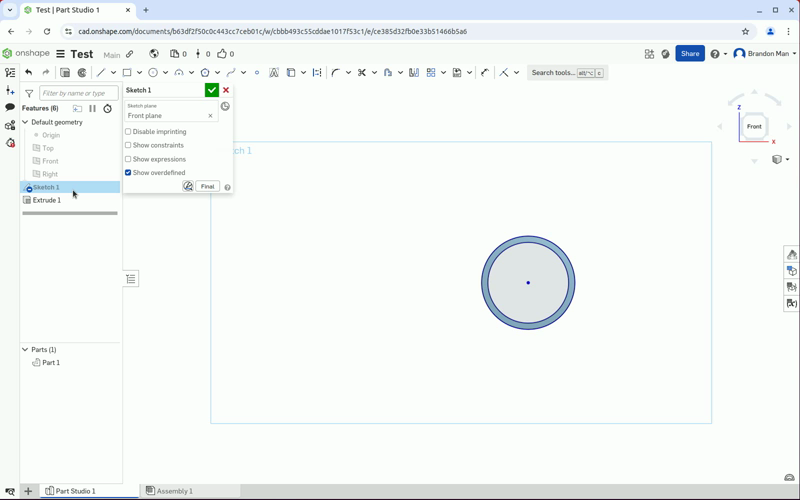
mouse_move(229, 92)
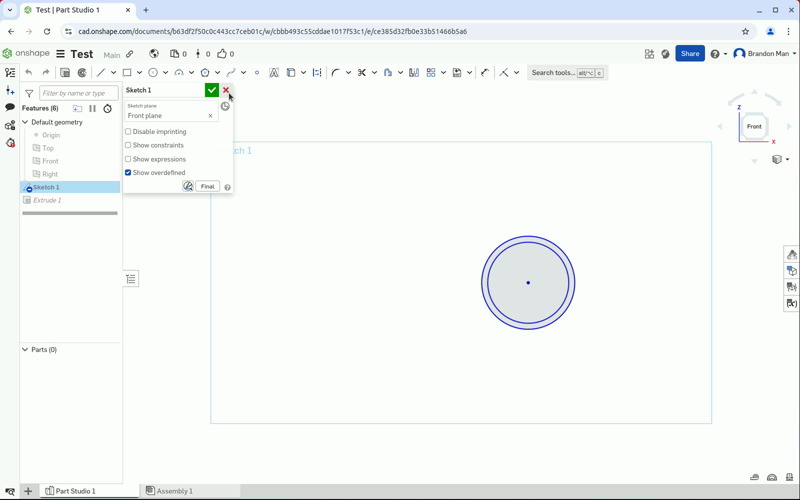
click(229, 92)
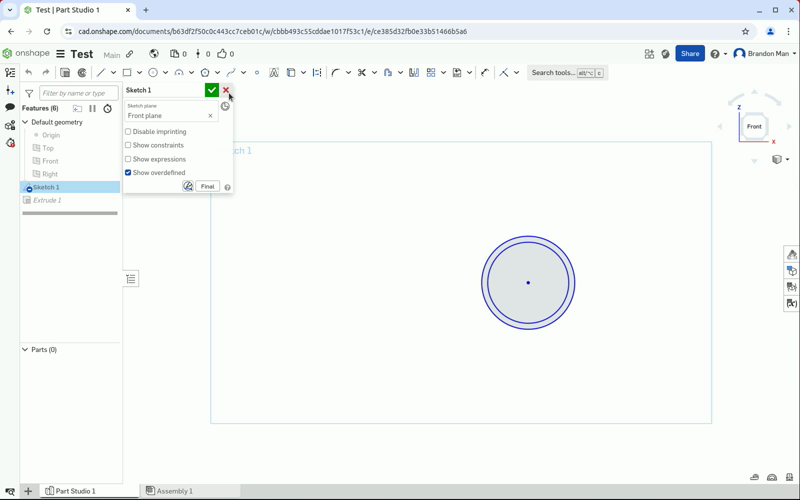
key(shift+s)
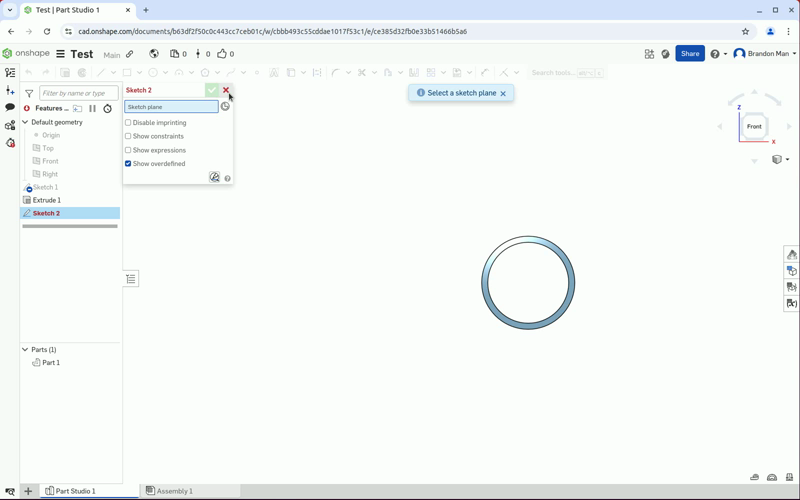
mouse_move(73, 163)
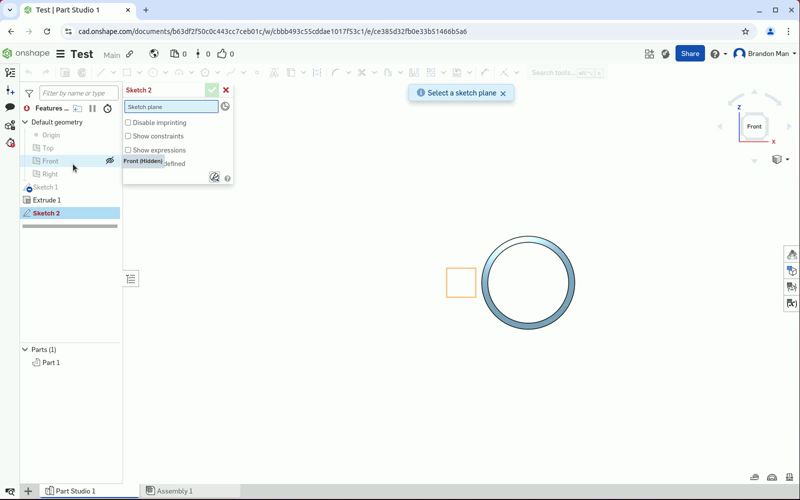
click(73, 163)
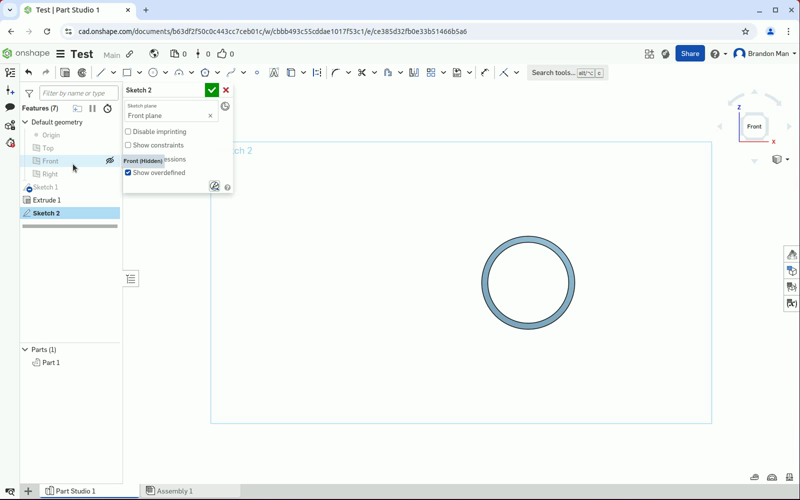
mouse_move(73, 352)
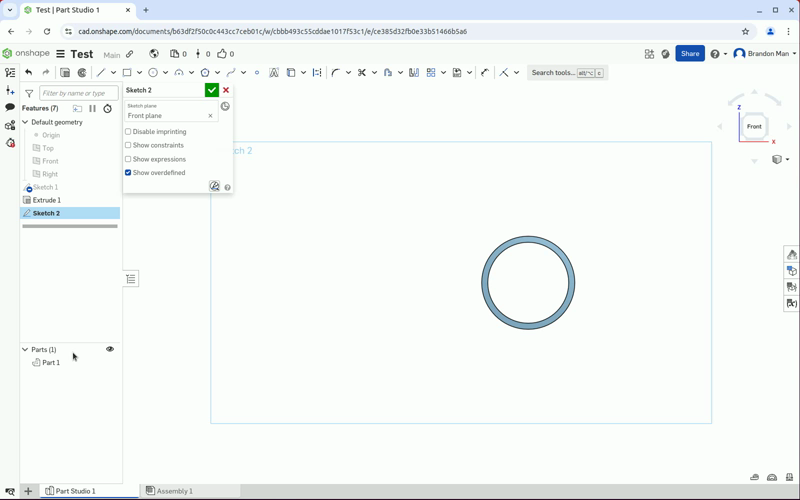
key(y)
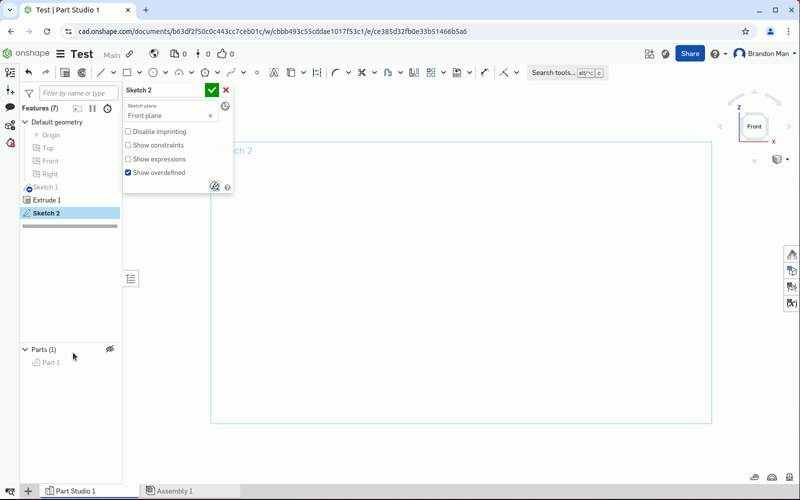
key(l)
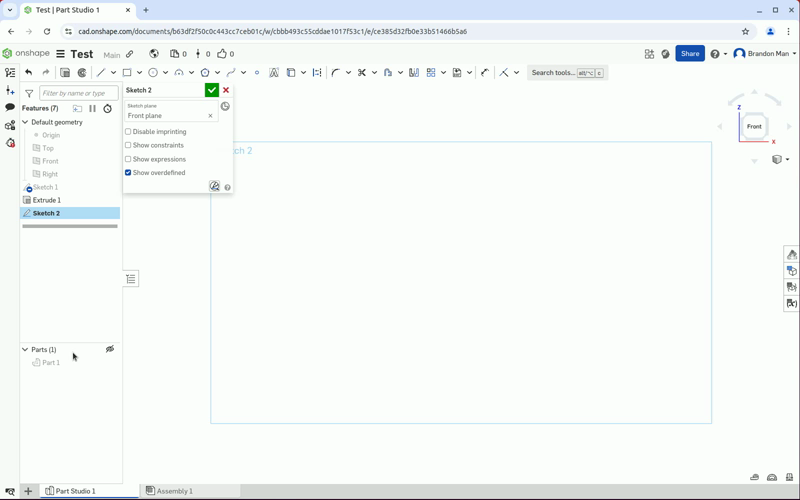
key_down(shift)
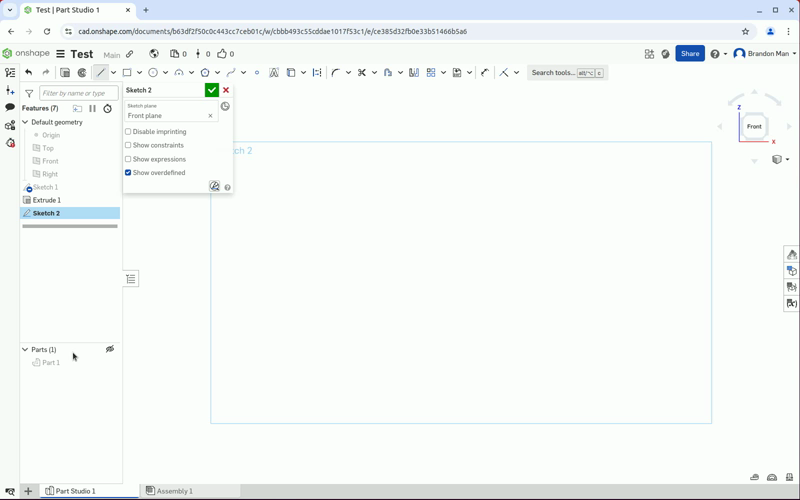
mouse_move(412, 276)
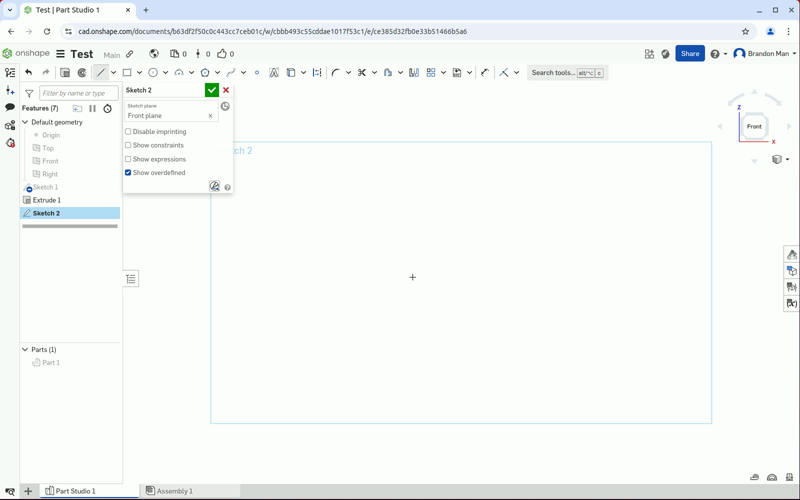
click(412, 276)
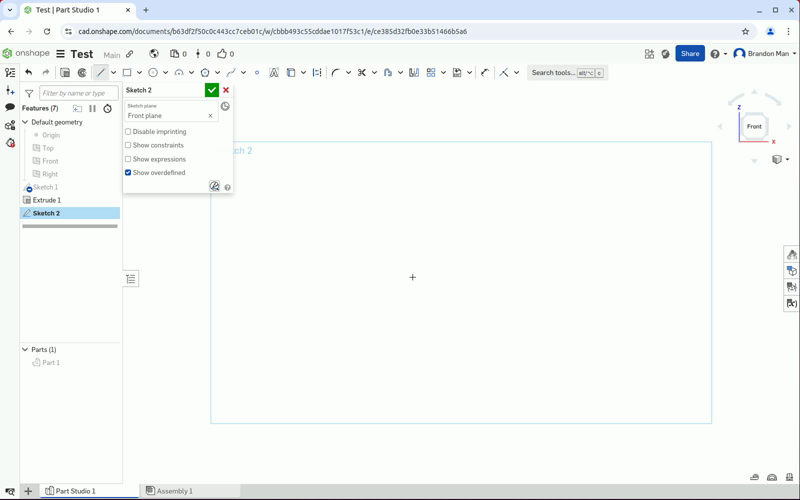
key_up(shift)
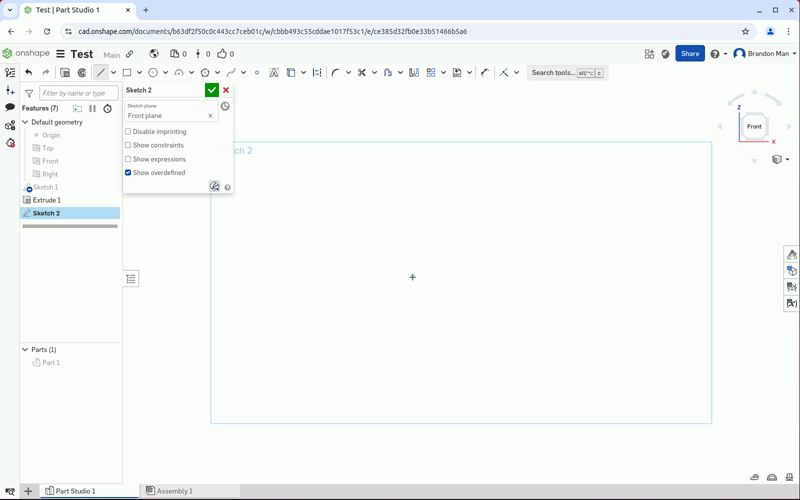
key_down(shift)
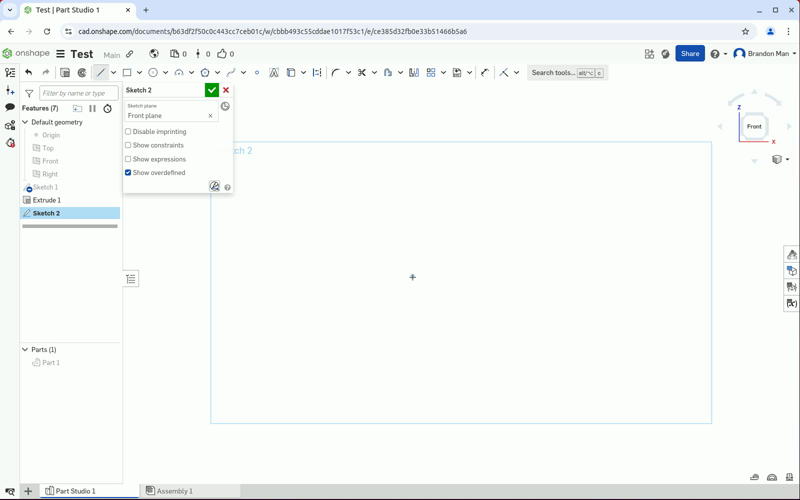
mouse_move(481, 277)
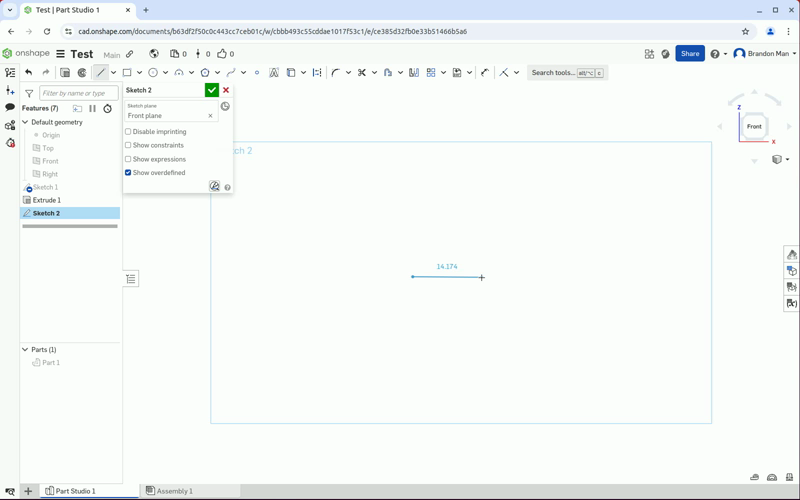
click(481, 277)
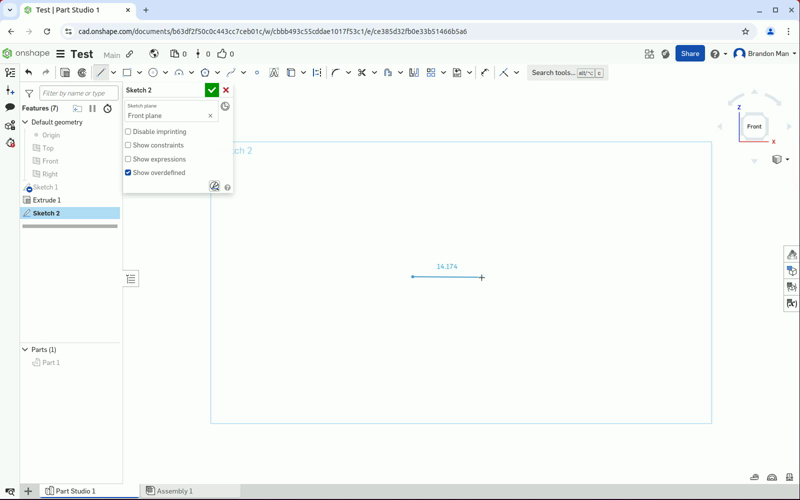
key_up(shift)
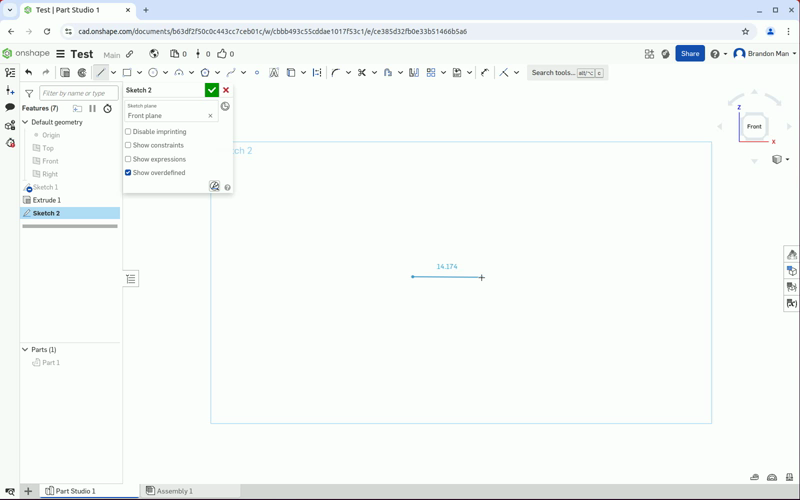
key(esc)
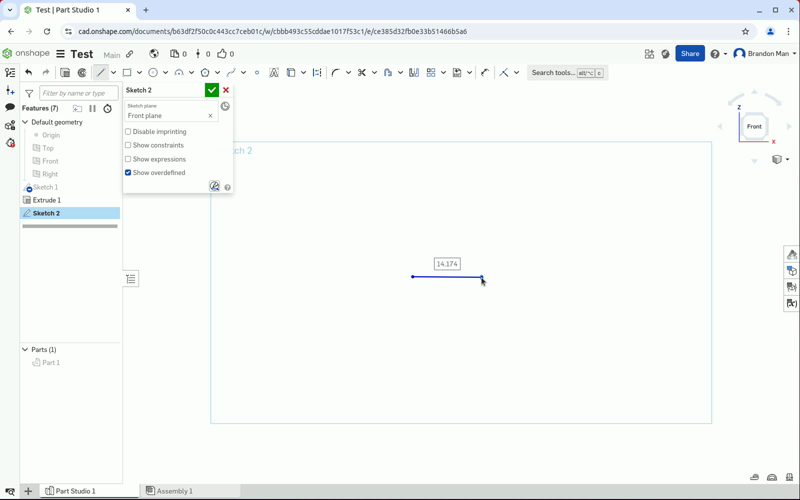
key(a)
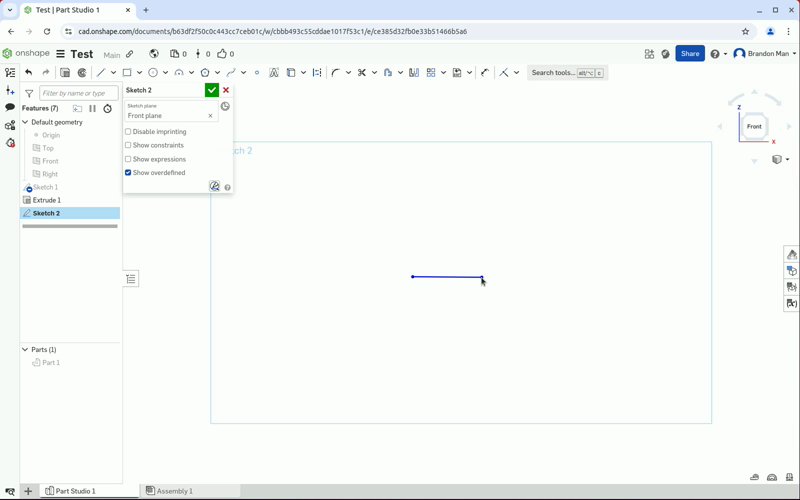
mouse_move(481, 277)
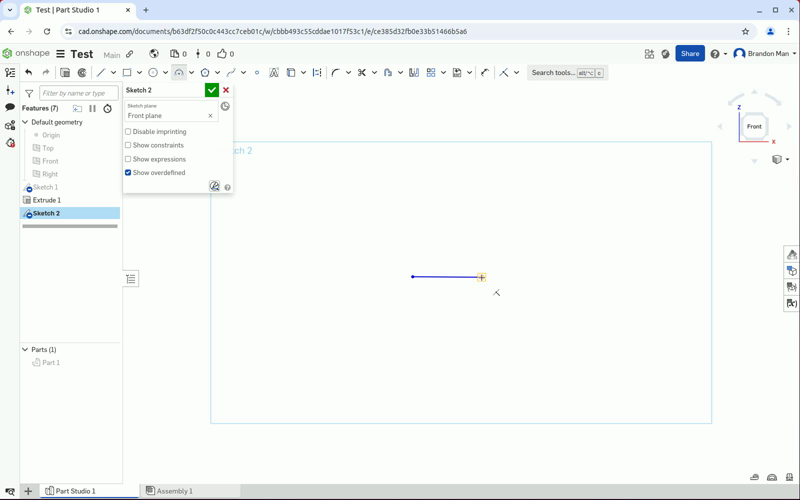
click(481, 277)
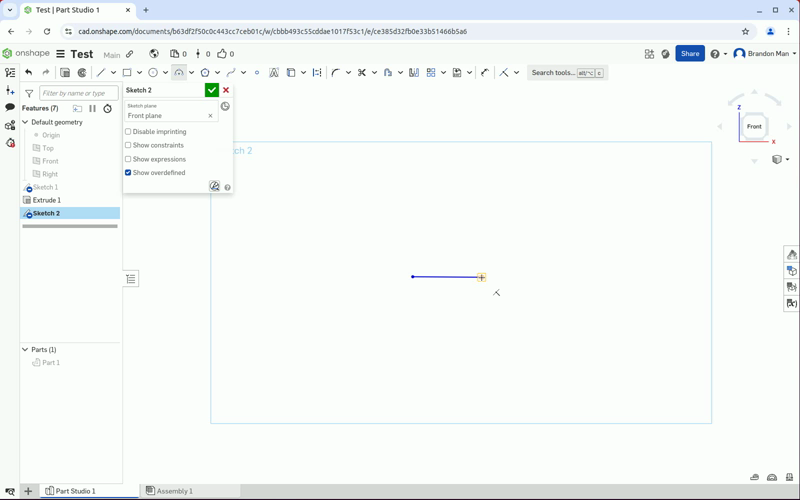
key_down(shift)
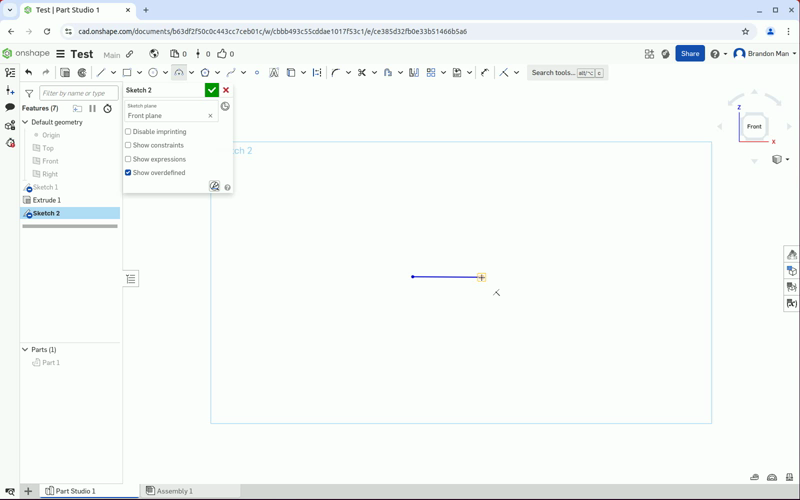
mouse_move(527, 237)
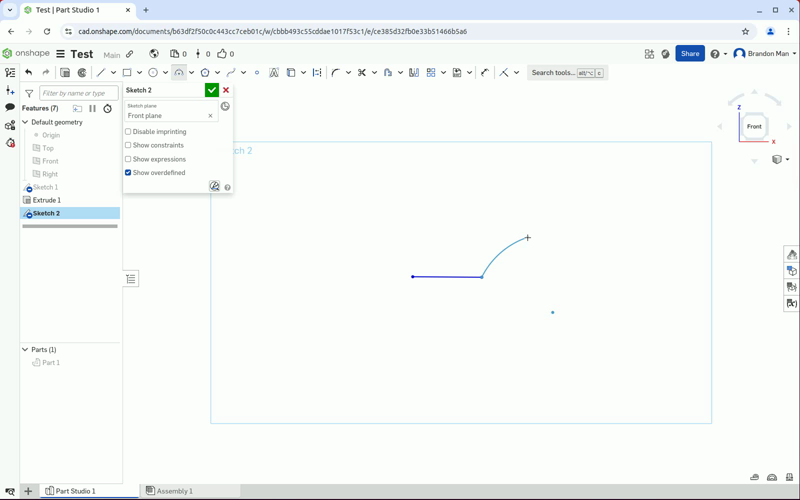
click(527, 237)
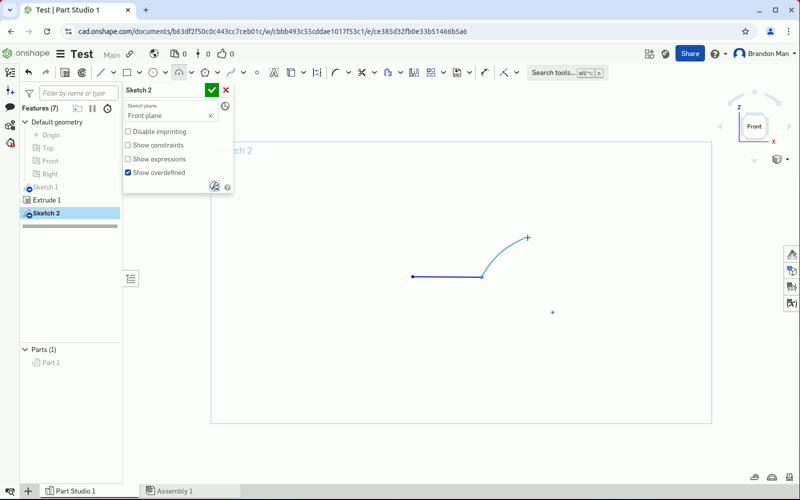
mouse_move(497, 248)
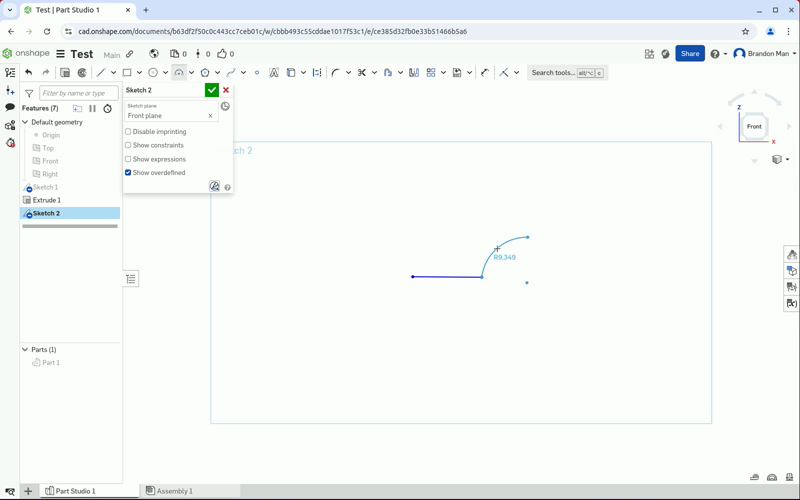
click(497, 248)
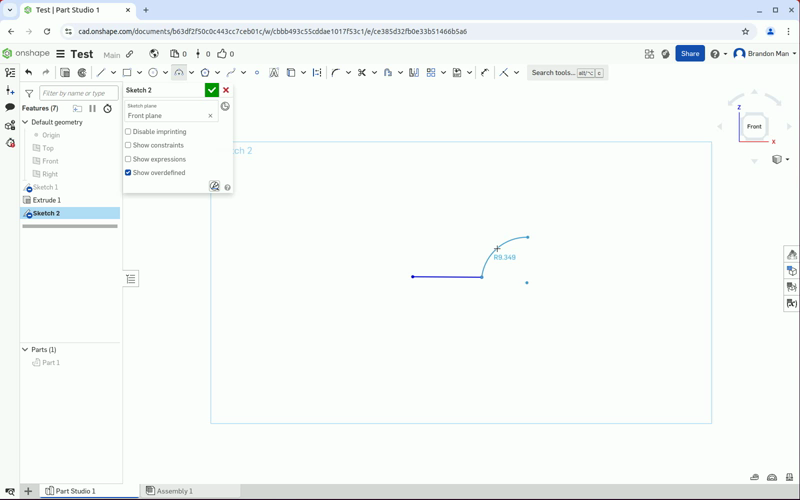
key_up(shift)
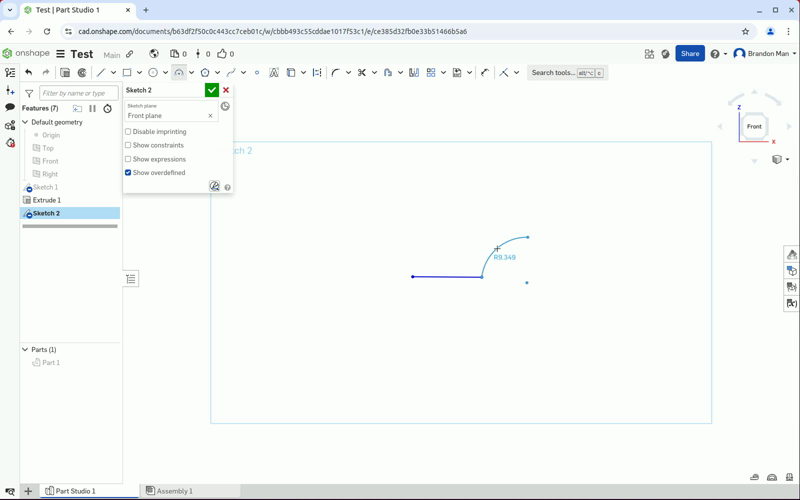
key(esc)
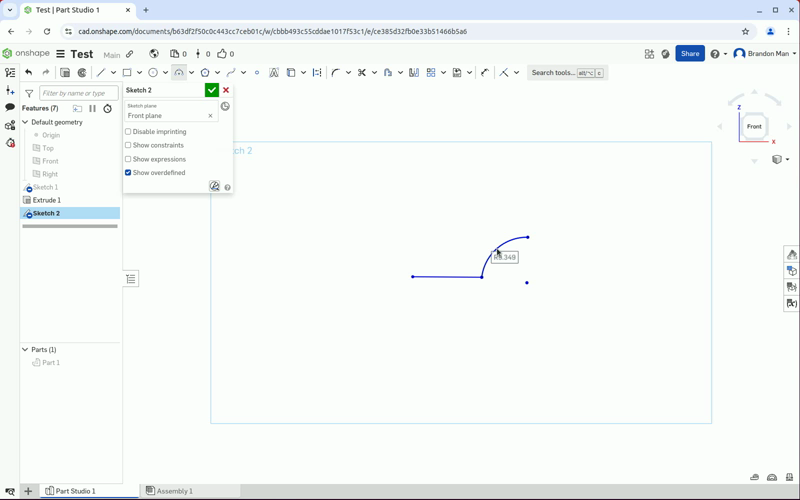
key(l)
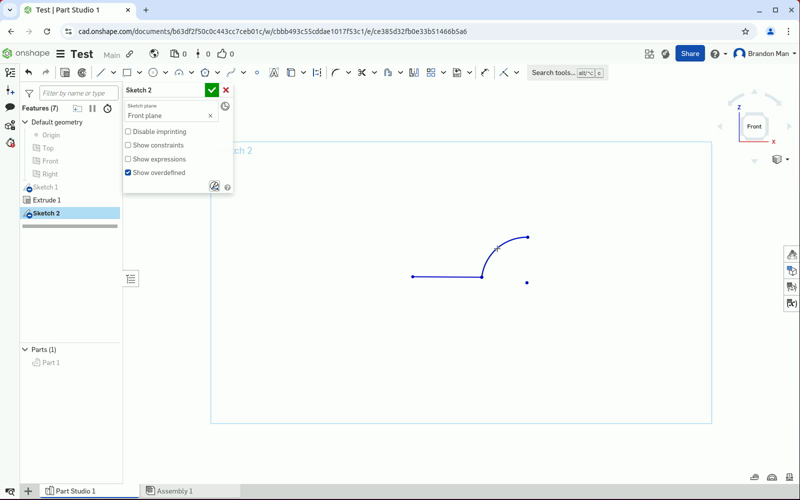
mouse_move(527, 237)
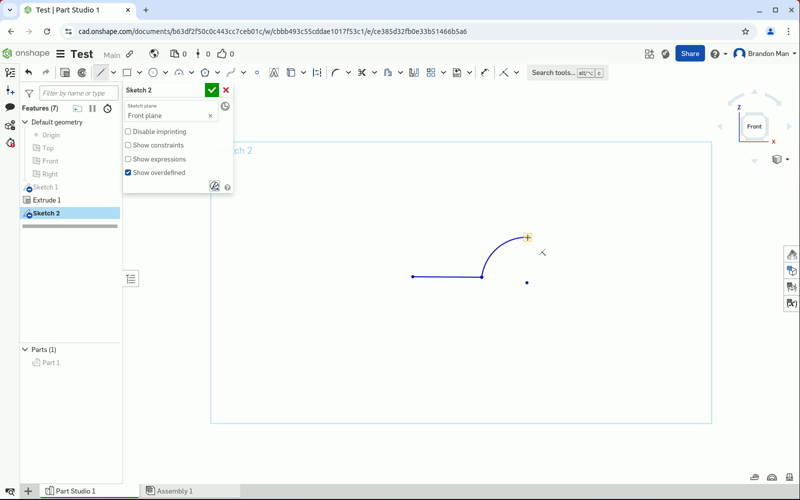
click(527, 237)
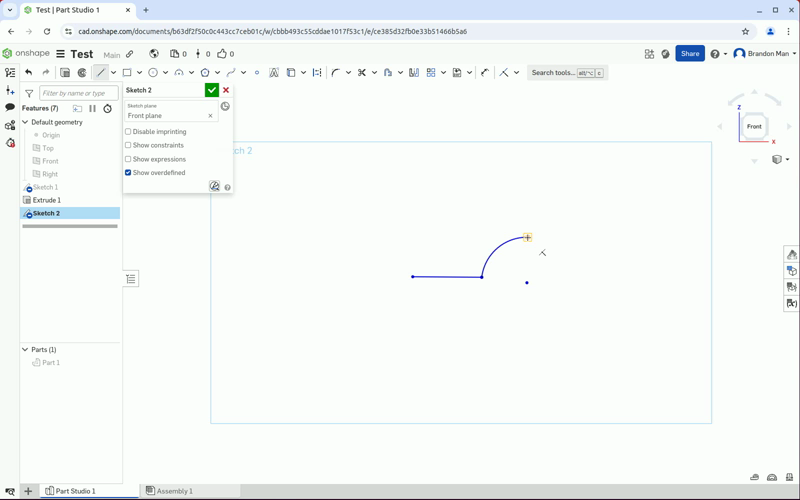
key_down(shift)
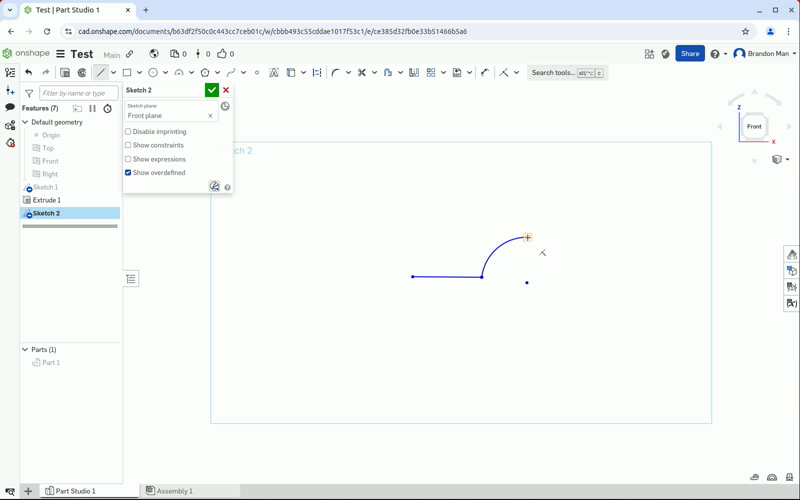
mouse_move(412, 237)
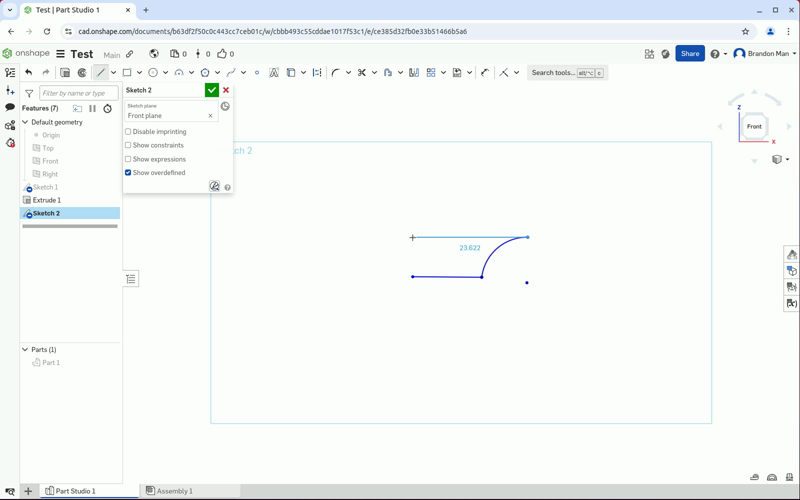
click(412, 237)
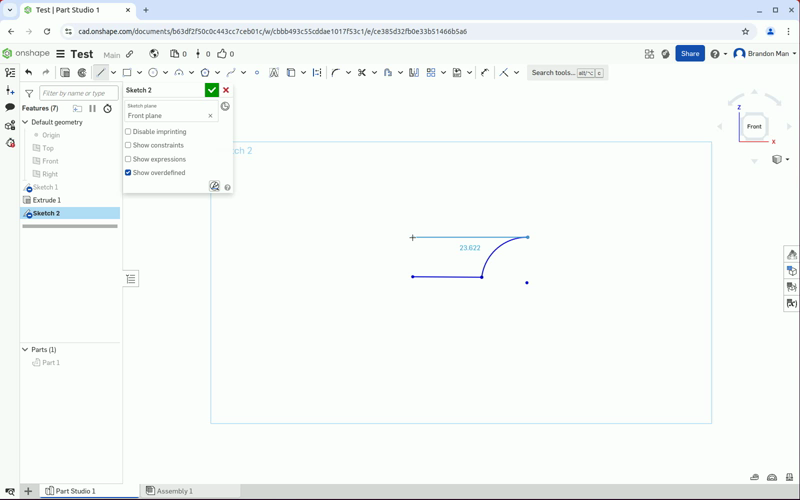
key_up(shift)
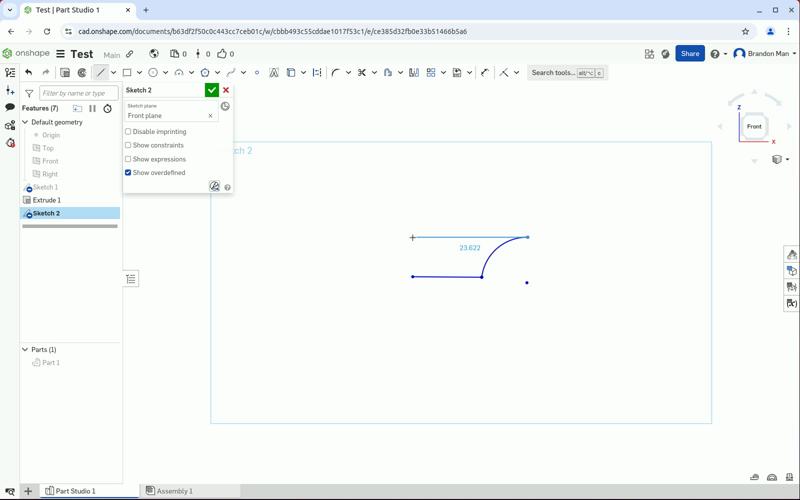
key(esc)
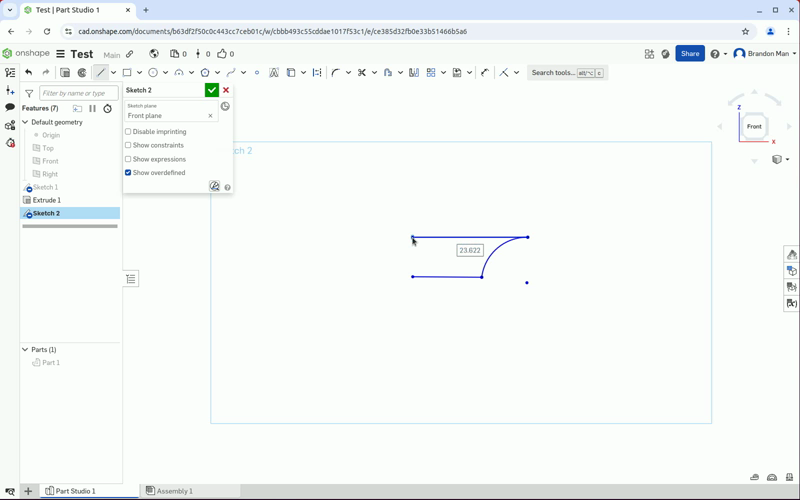
key(a)
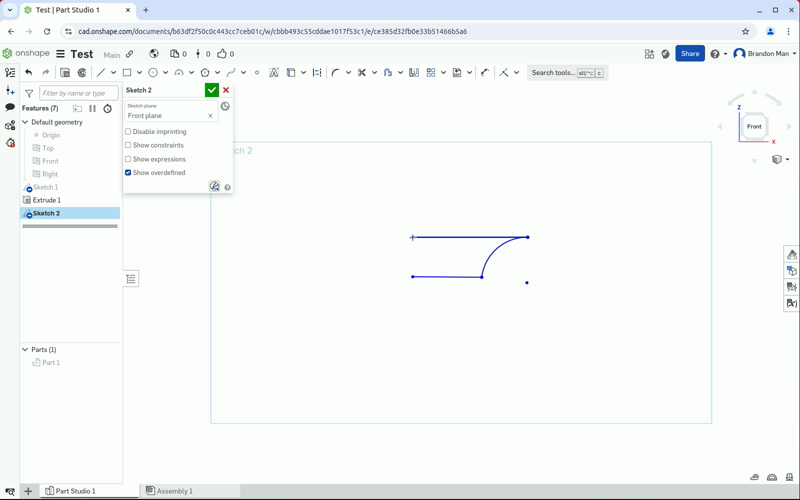
mouse_move(412, 237)
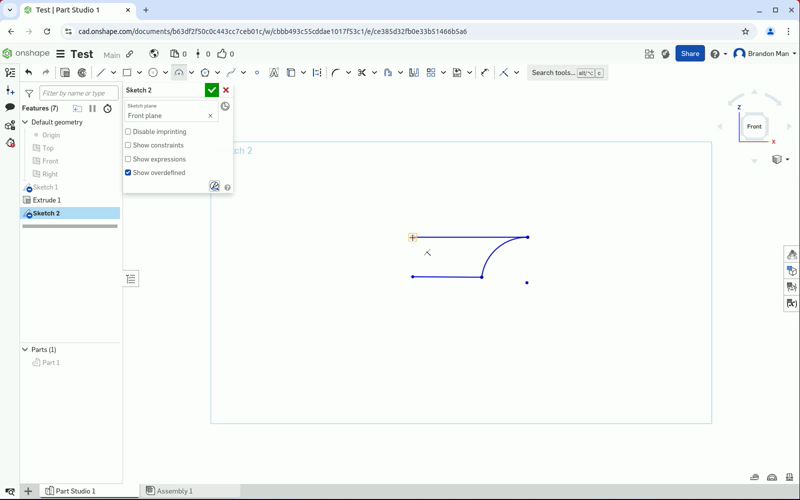
click(412, 237)
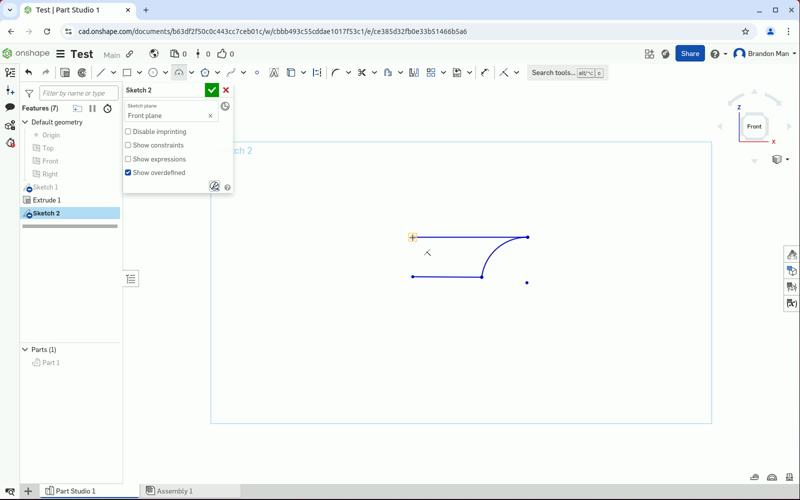
mouse_move(412, 276)
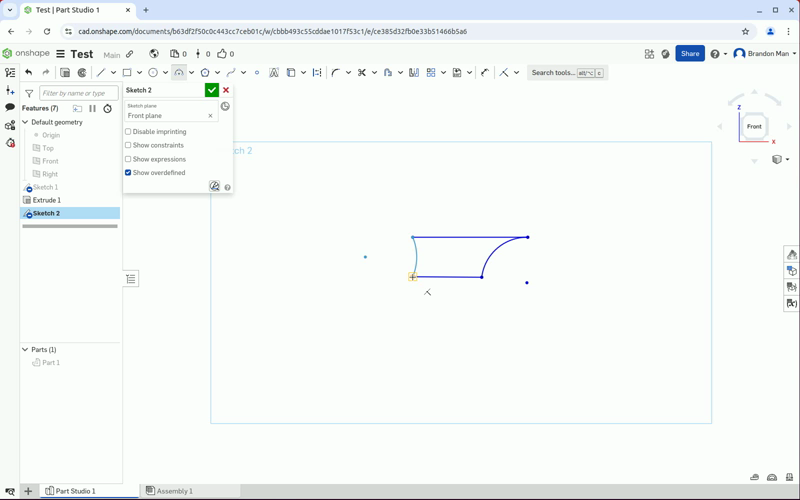
click(412, 276)
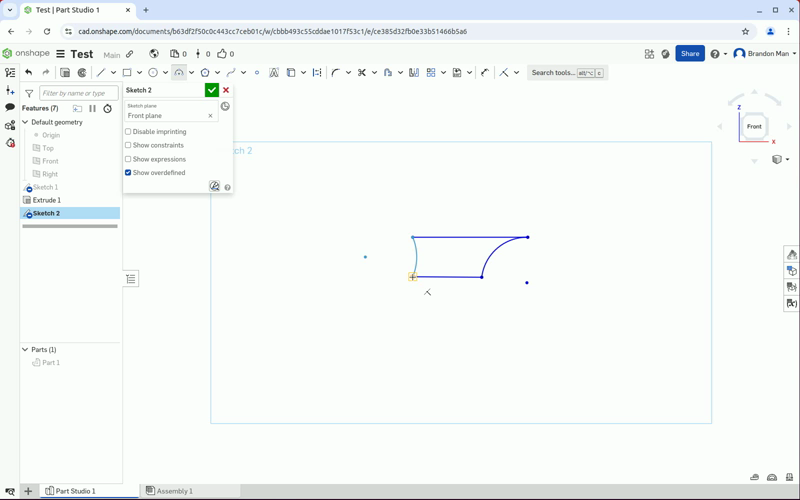
key_down(shift)
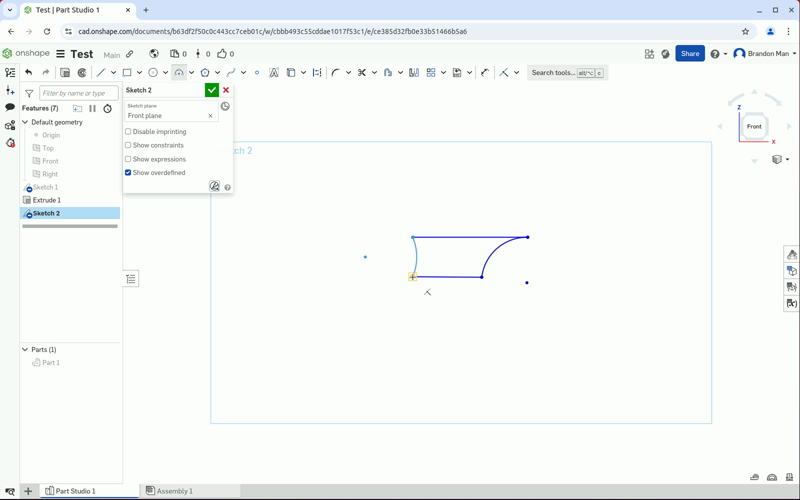
mouse_move(392, 257)
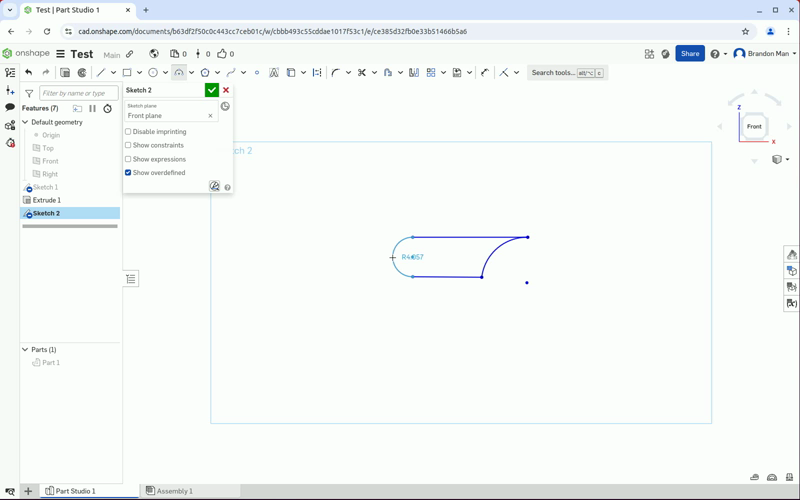
click(392, 257)
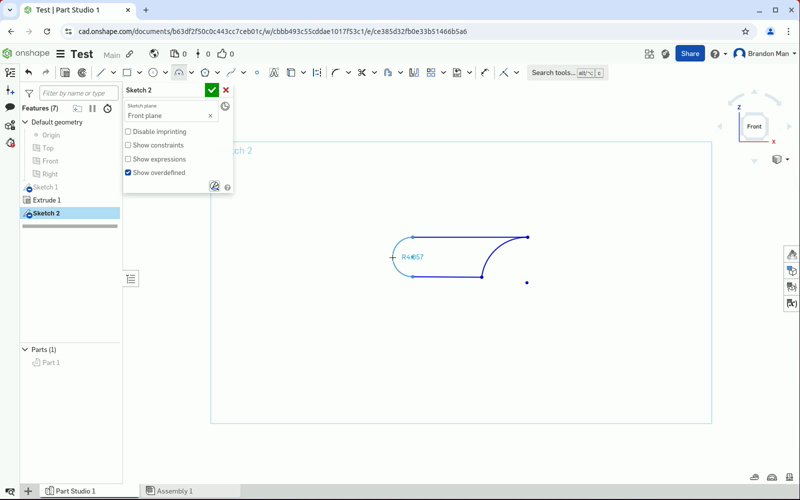
key_up(shift)
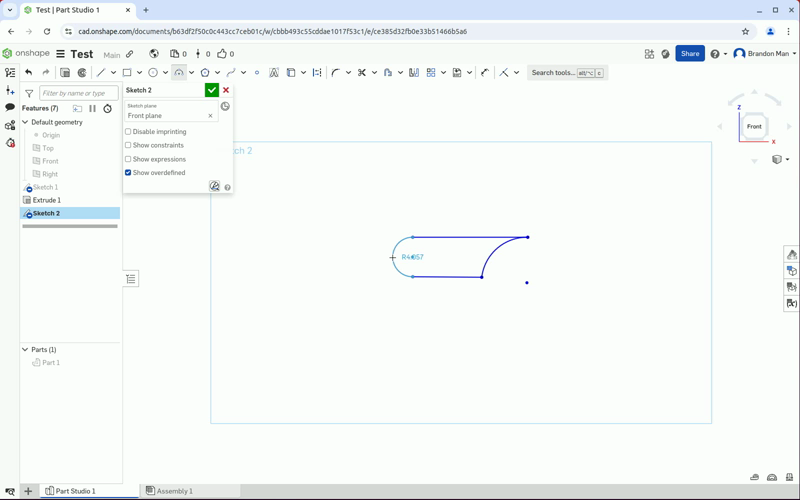
key(esc)
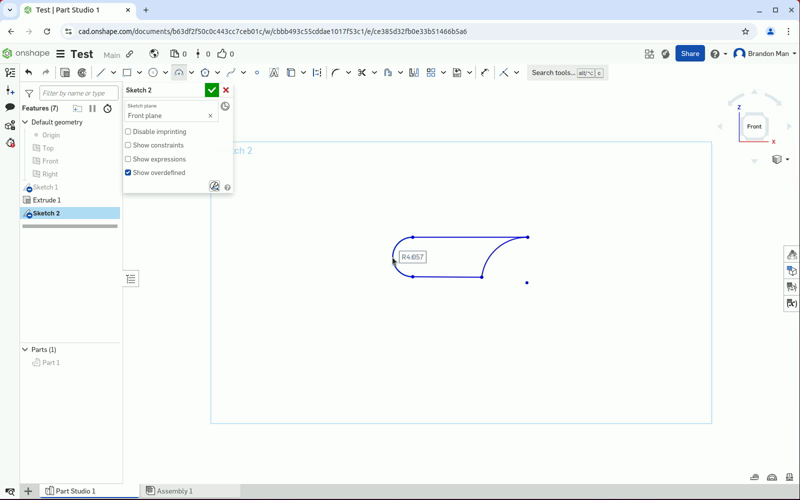
key(c)
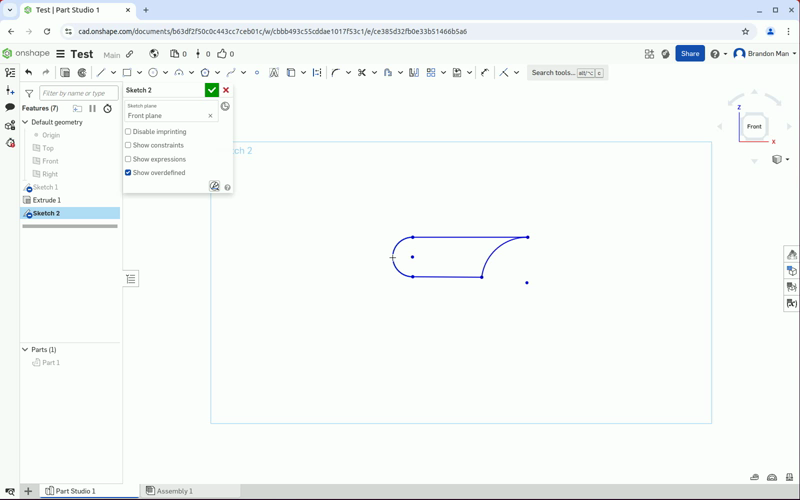
key_down(shift)
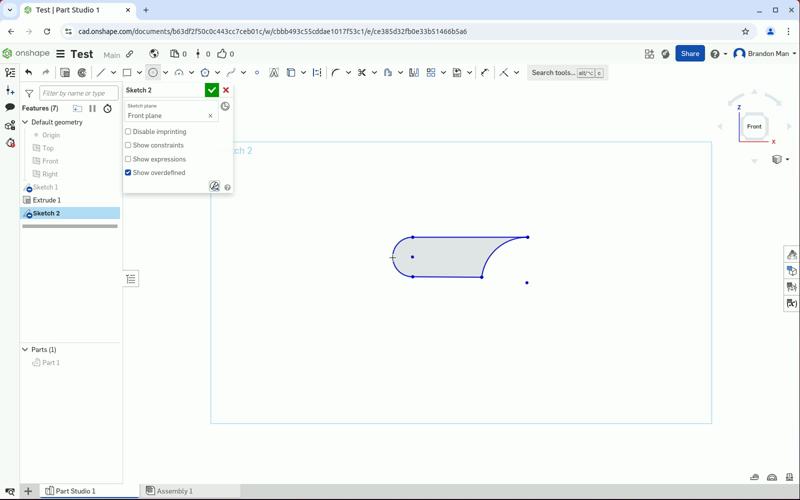
mouse_move(412, 256)
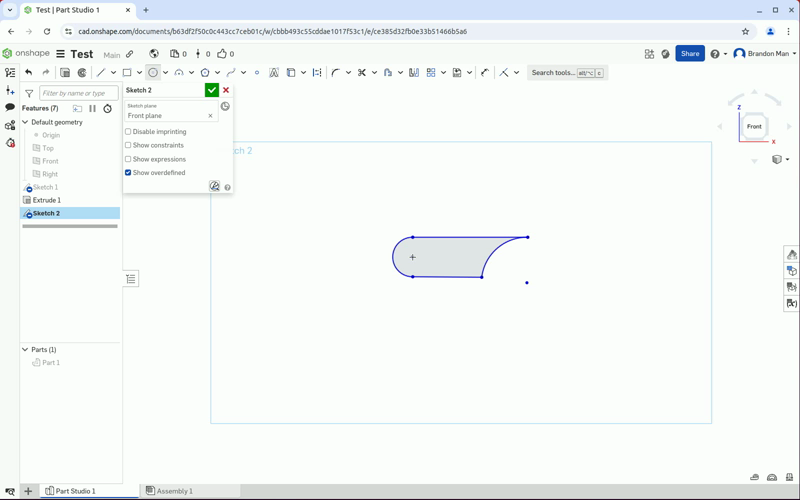
scroll(6)
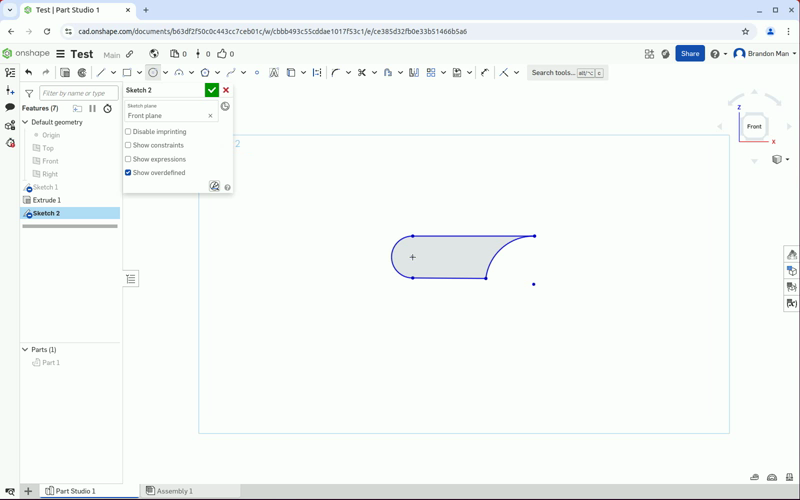
scroll(6)
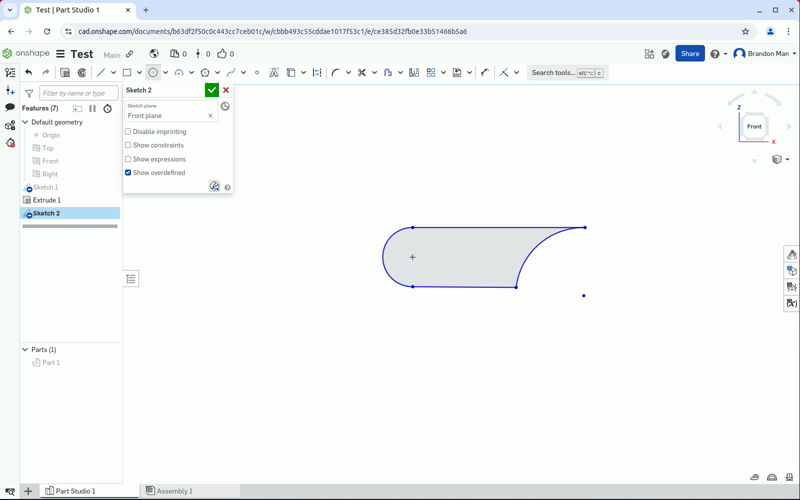
scroll(6)
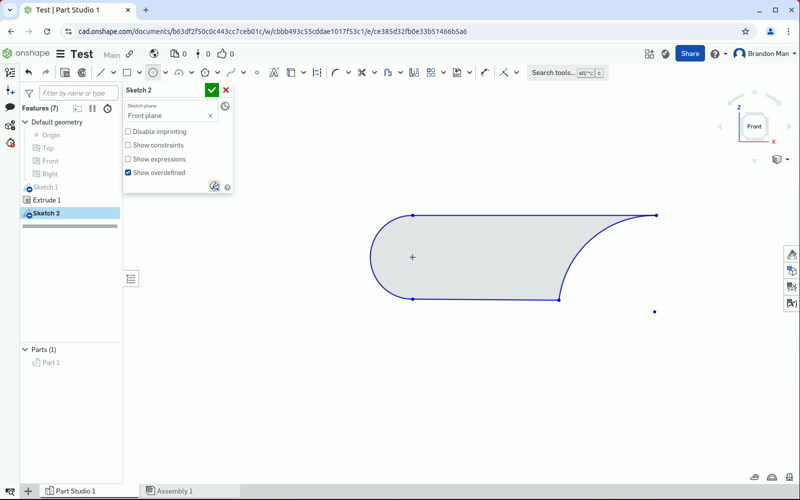
scroll(6)
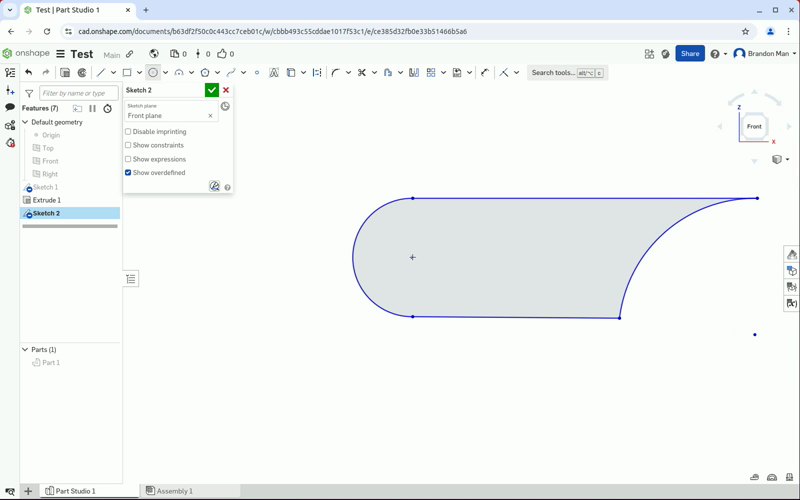
scroll(6)
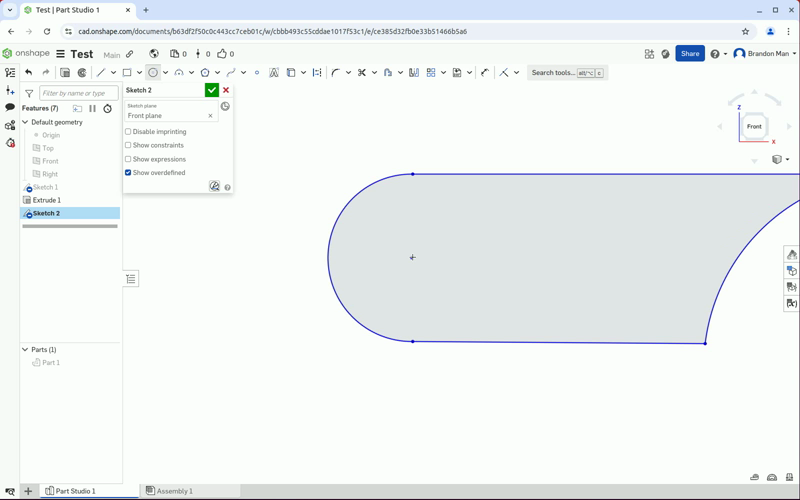
scroll(6)
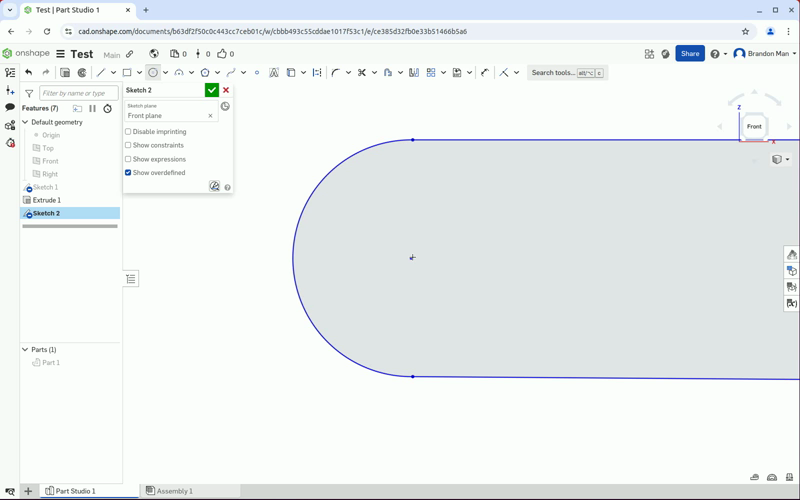
scroll(6)
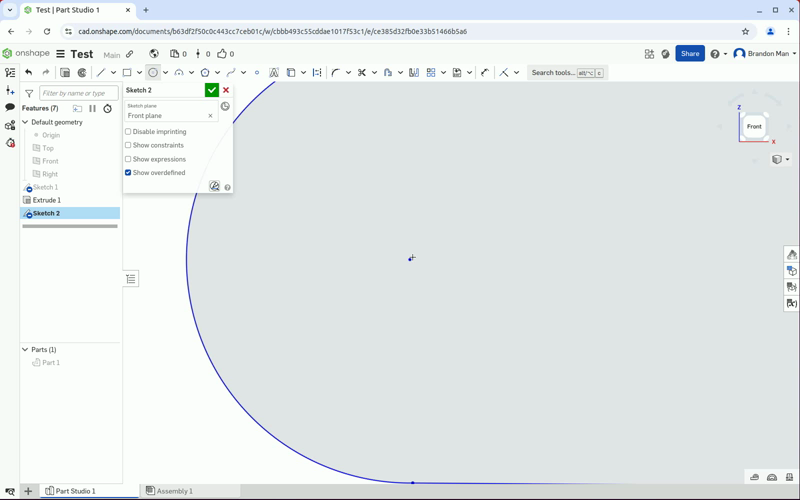
click(412, 256)
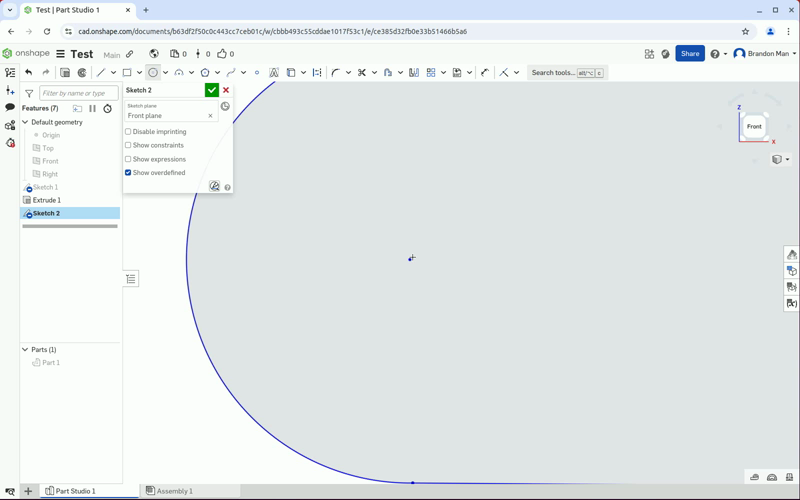
scroll(-6)
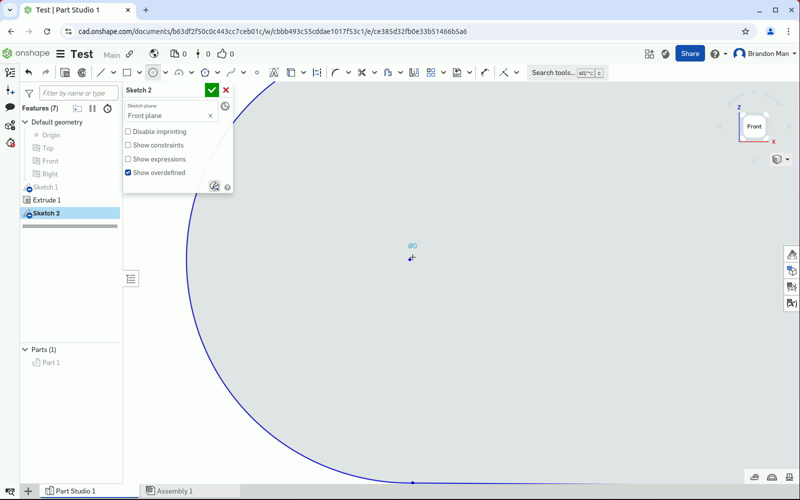
scroll(-6)
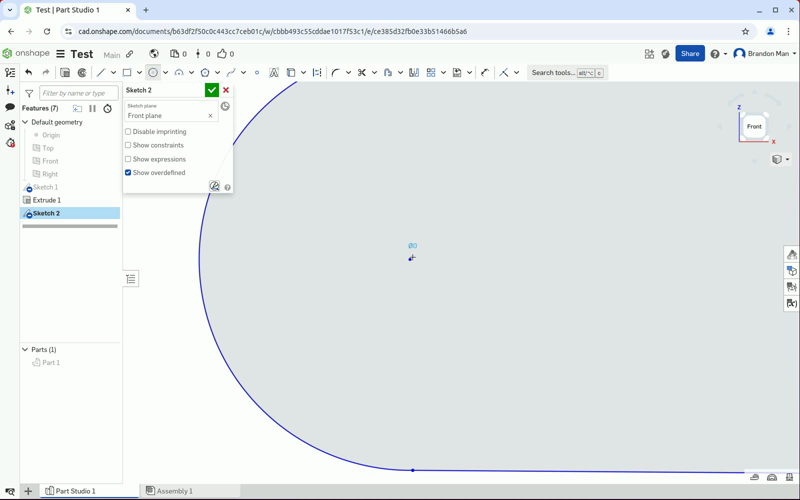
scroll(-6)
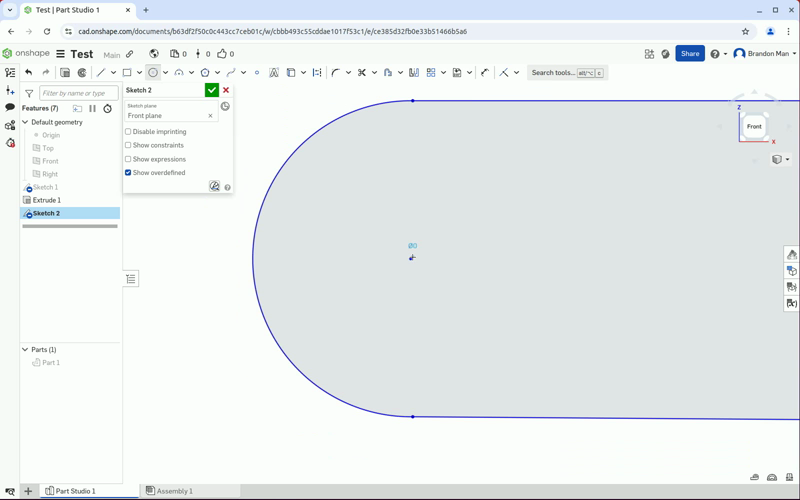
scroll(-6)
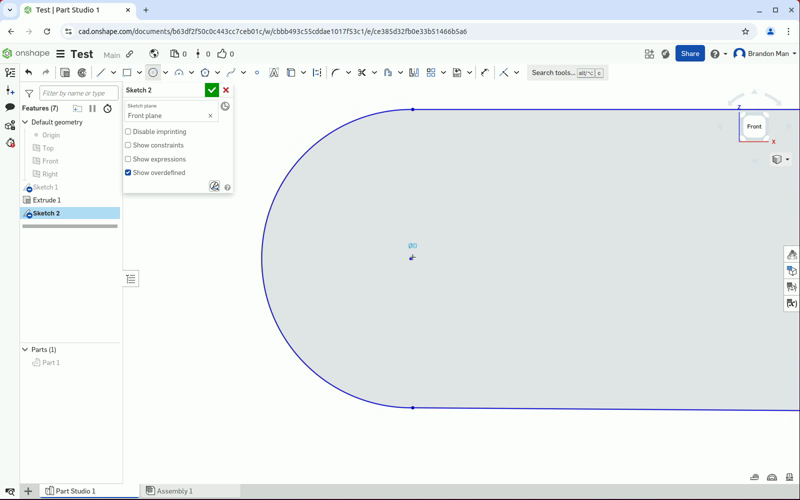
scroll(-6)
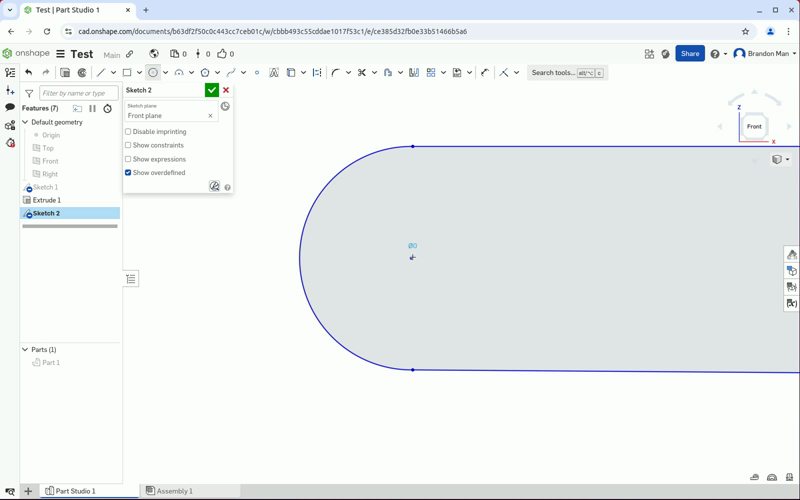
scroll(-6)
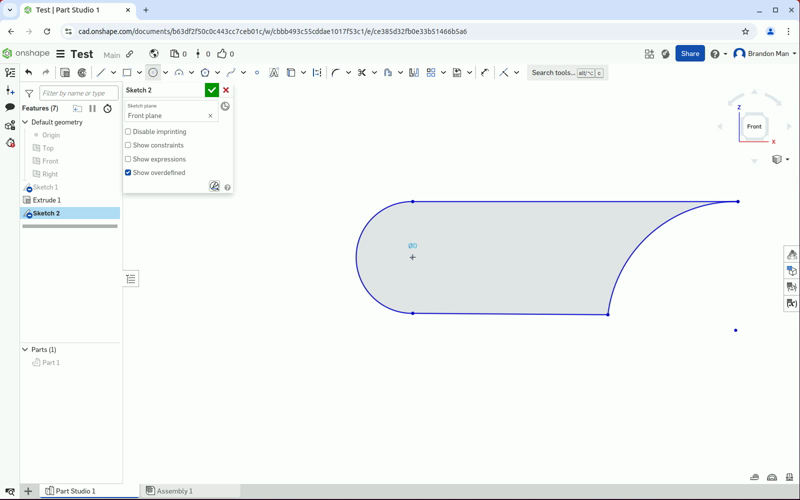
scroll(-6)
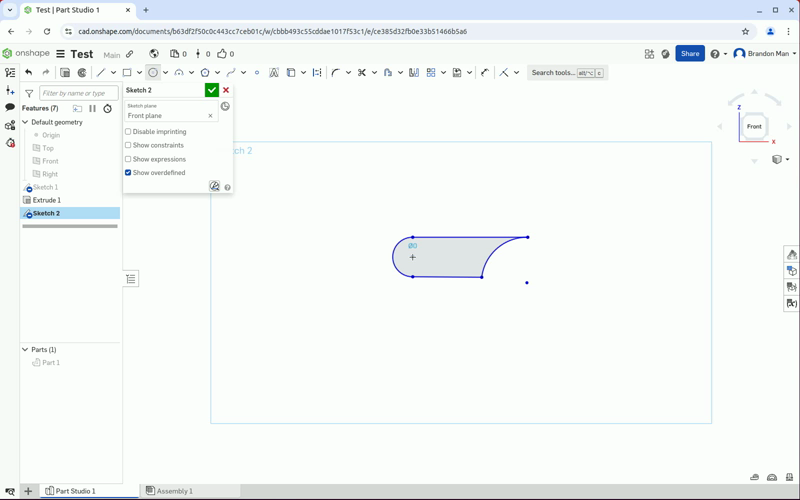
key_up(shift)
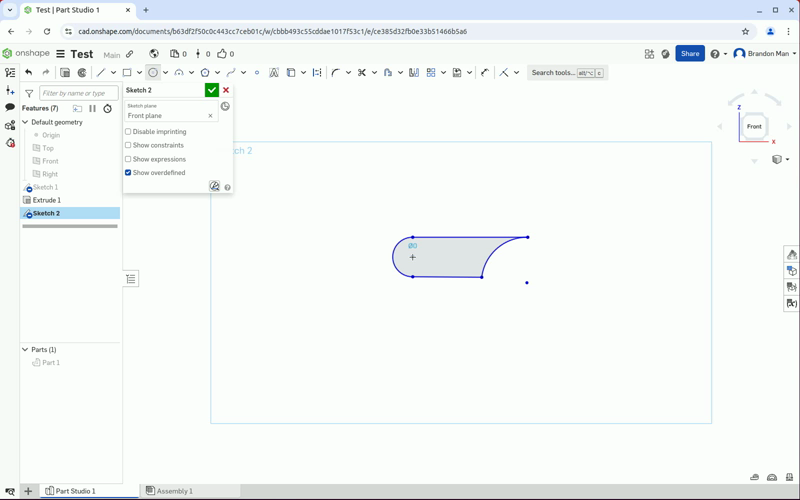
mouse_move(424, 256)
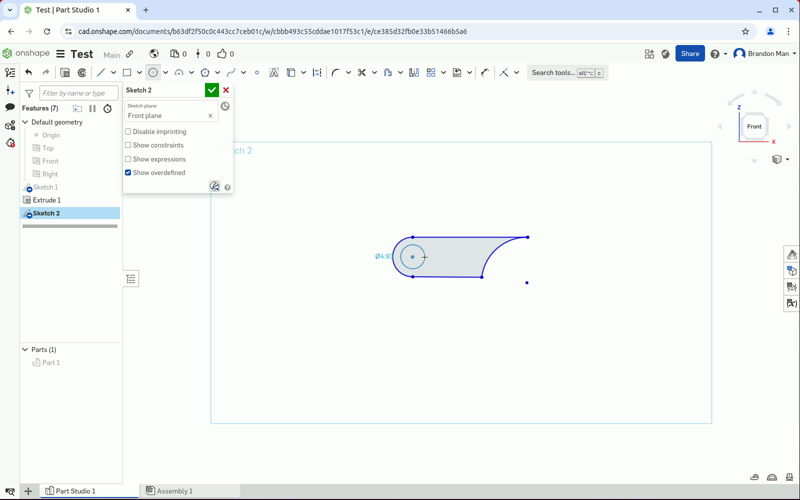
click(424, 256)
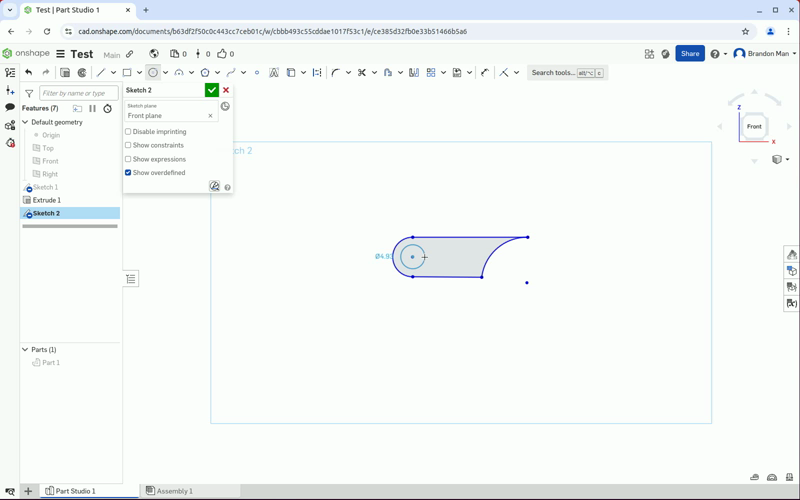
key(esc)
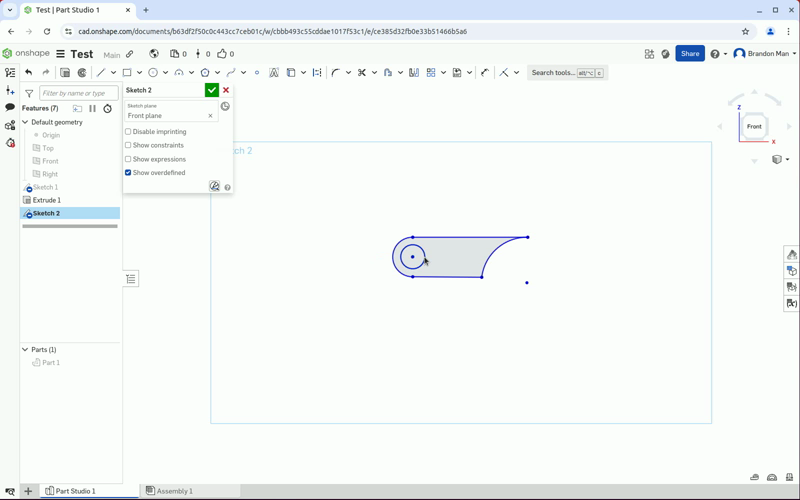
mouse_move(459, 244)
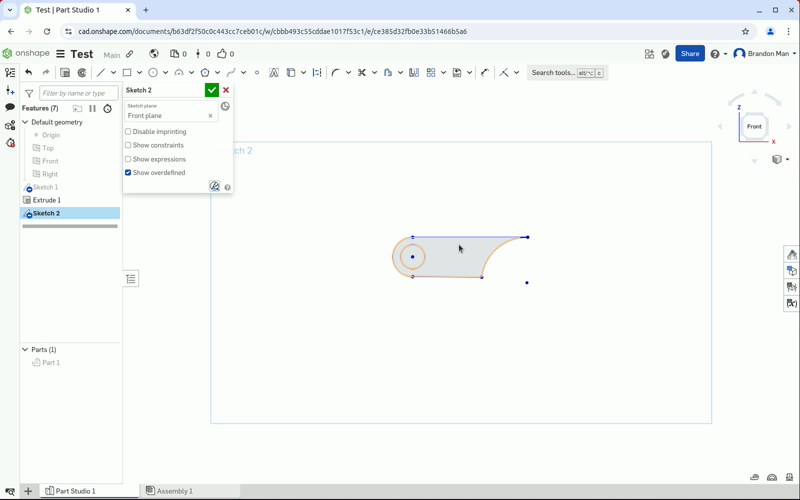
click(459, 244)
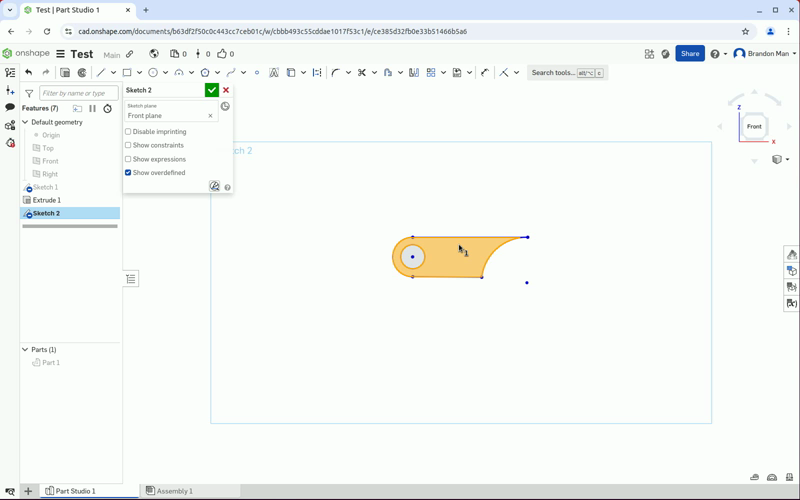
mouse_move(73, 352)
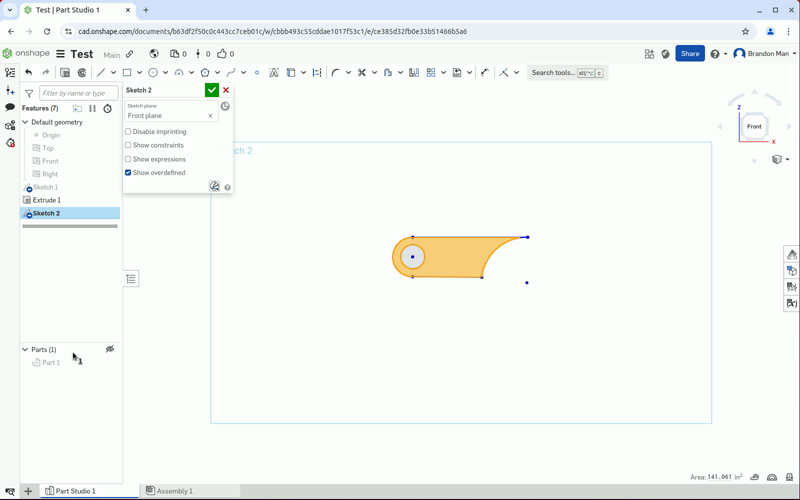
key(shift+y)
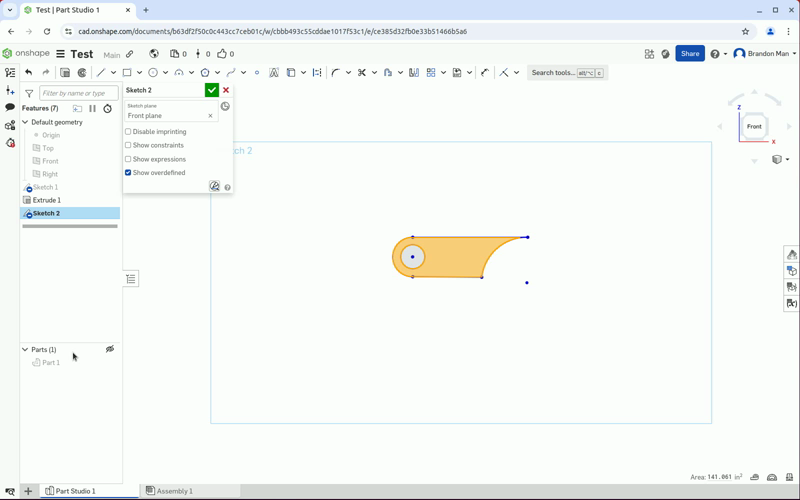
key(shift+e)
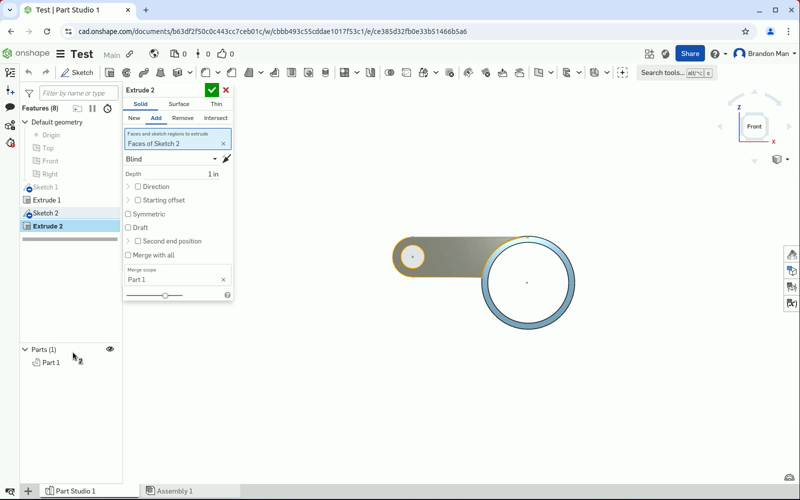
mouse_move(143, 106)
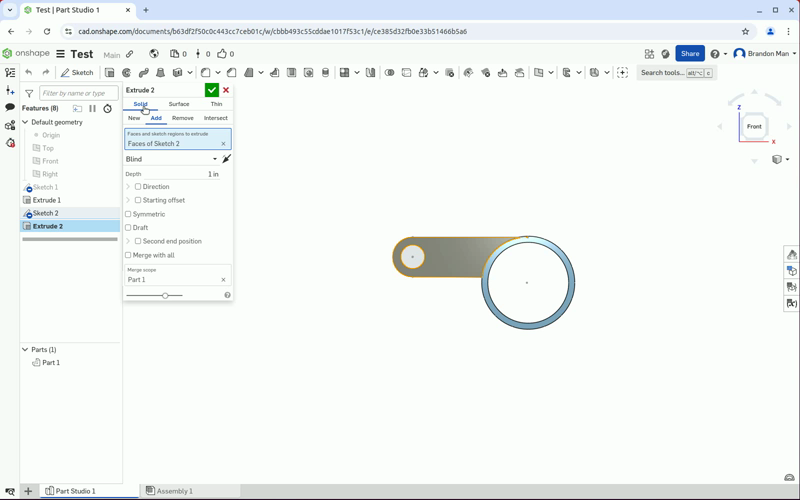
click(143, 106)
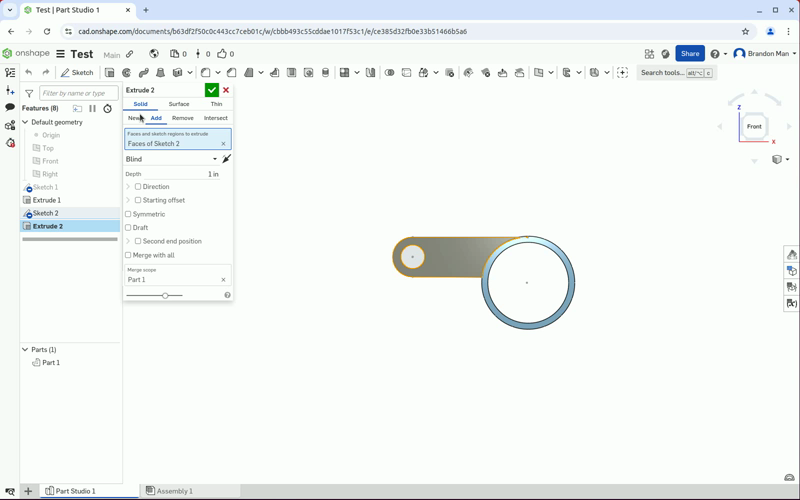
mouse_move(137, 120)
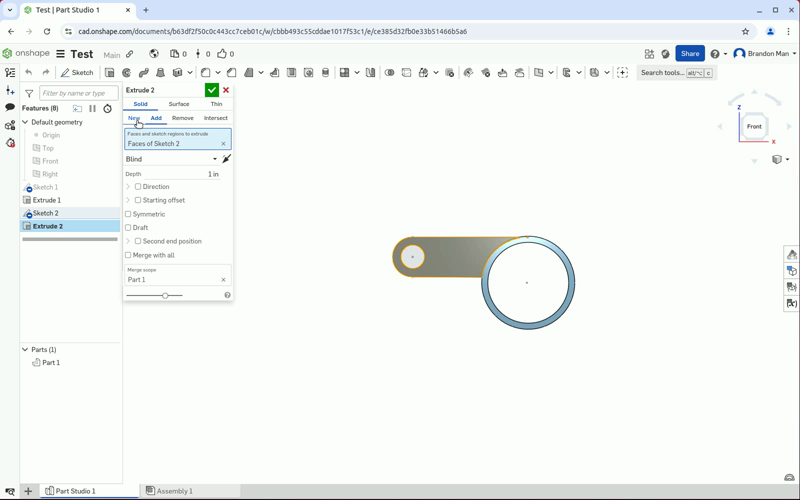
click(137, 120)
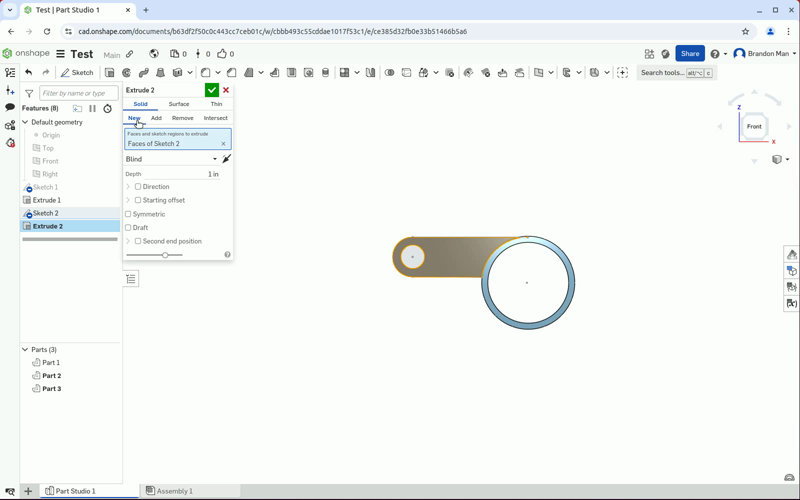
key(tab, 4)
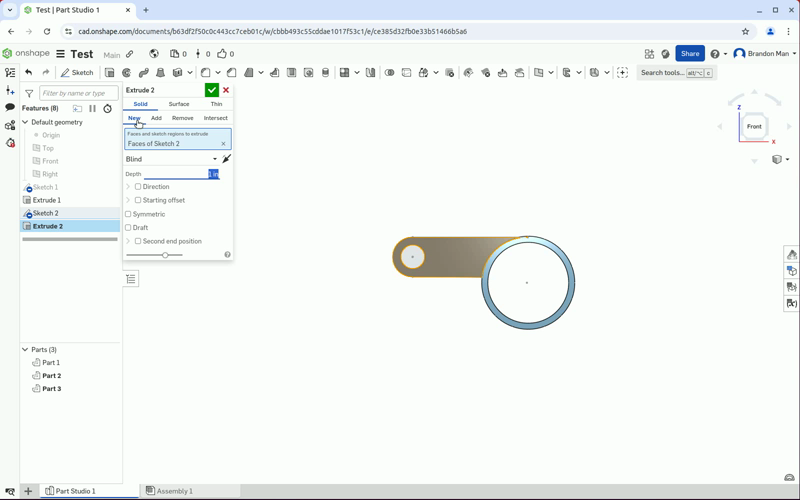
text(11.554)
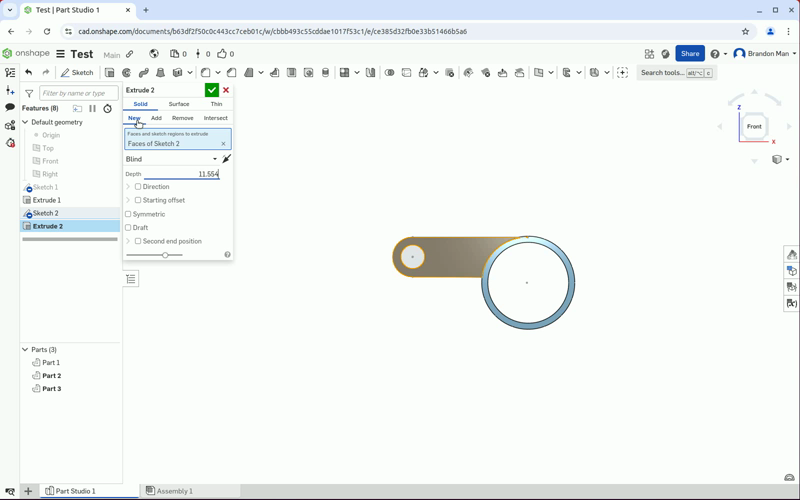
key(tab, 3)
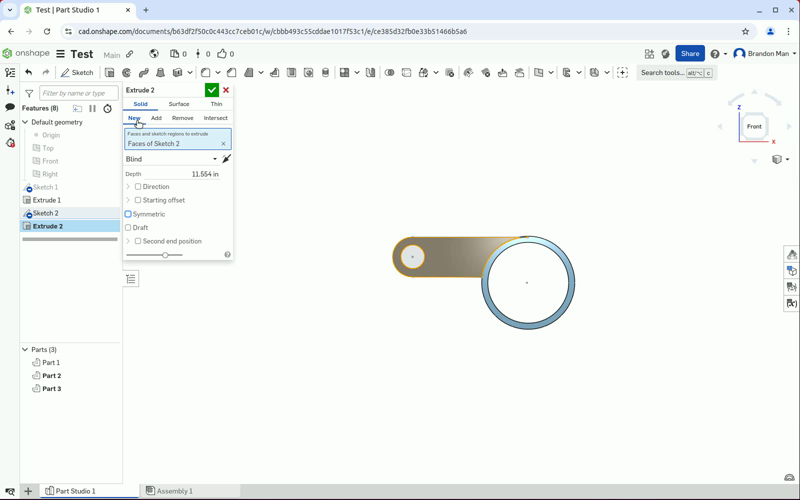
key(space)
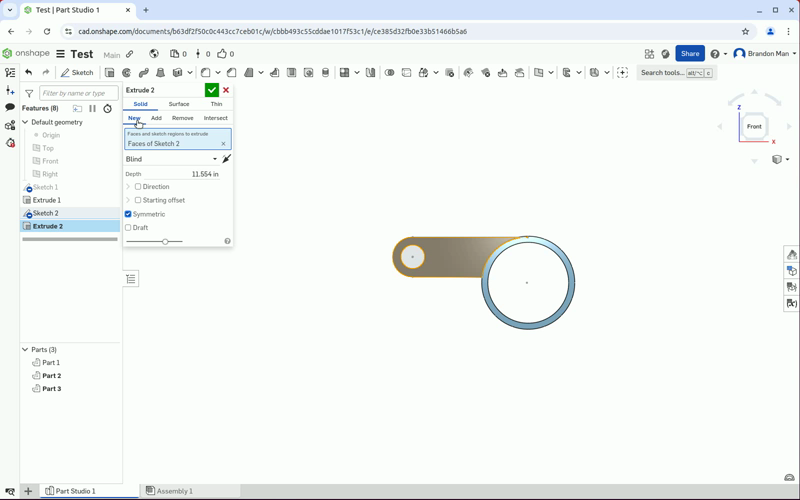
key(enter)
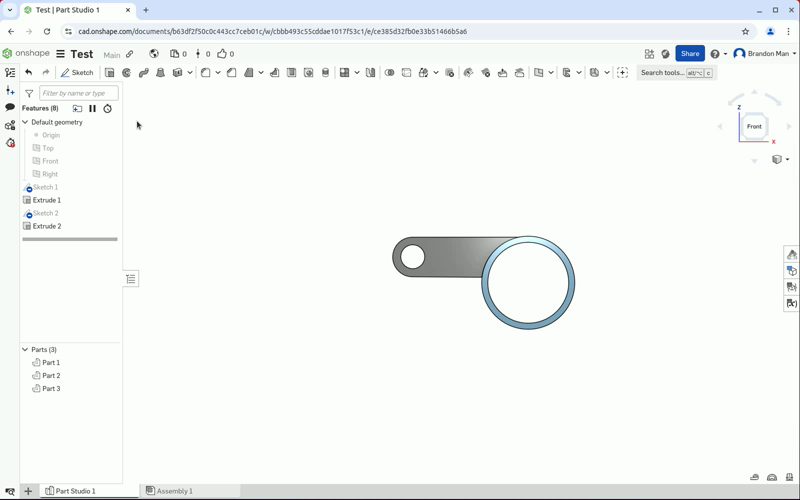
key(shift+h)
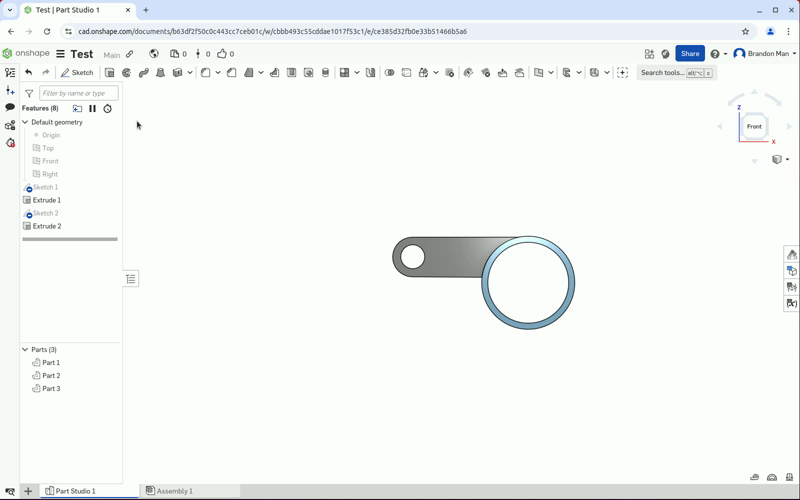
key(shift+h)
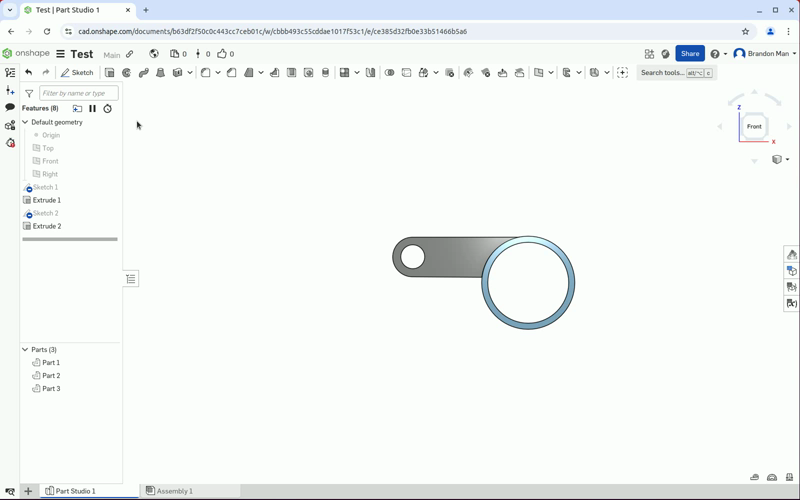
mouse_move(73, 189)
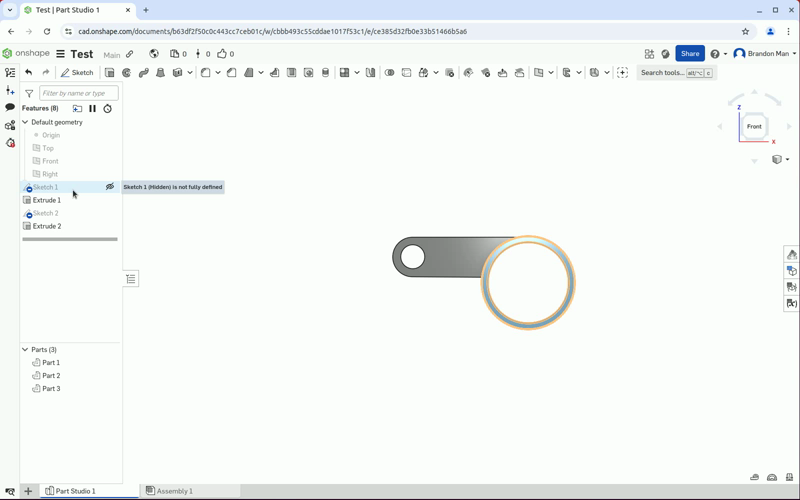
click(73, 189)
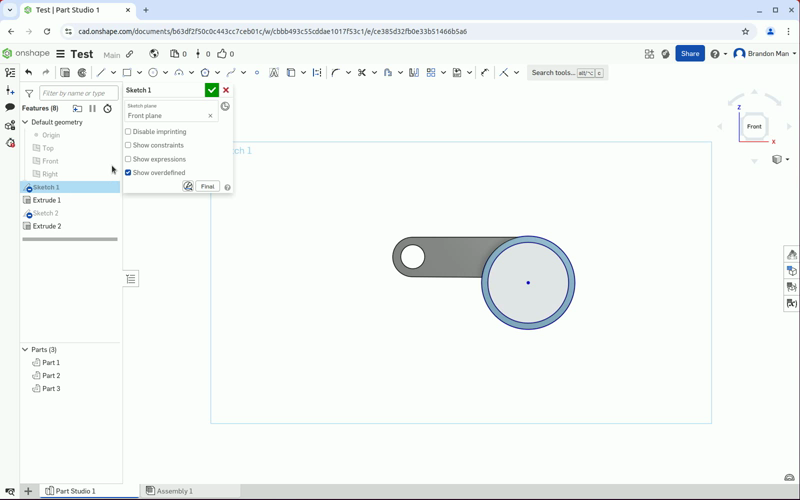
mouse_move(229, 92)
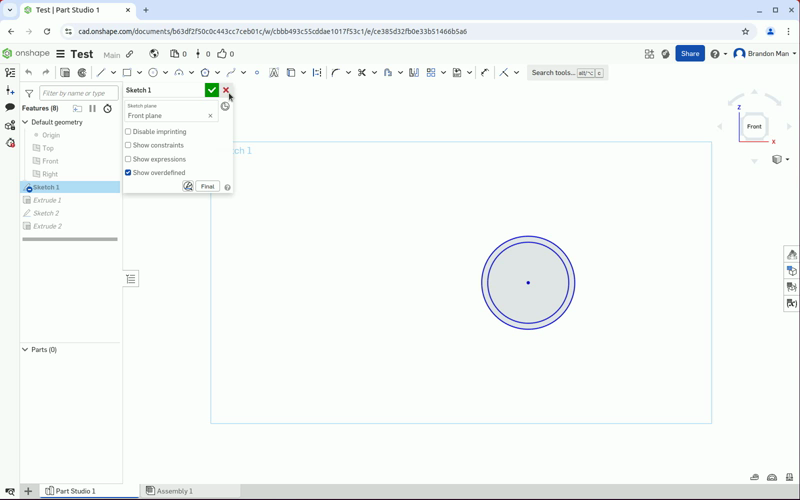
click(229, 92)
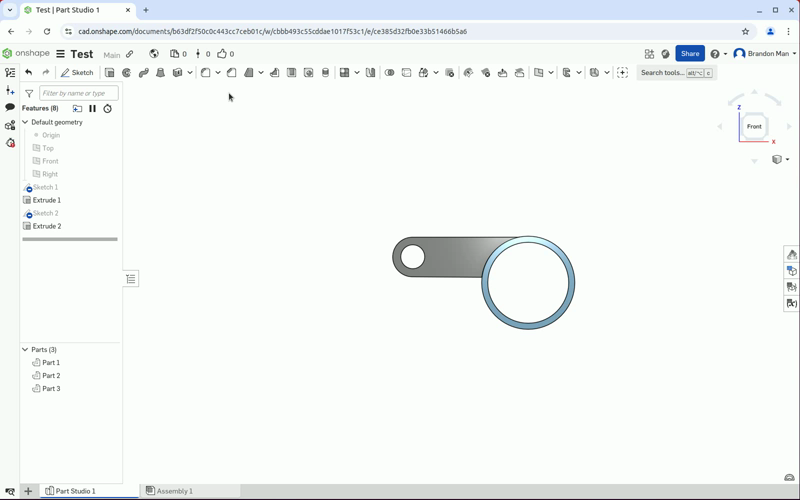
mouse_move(73, 352)
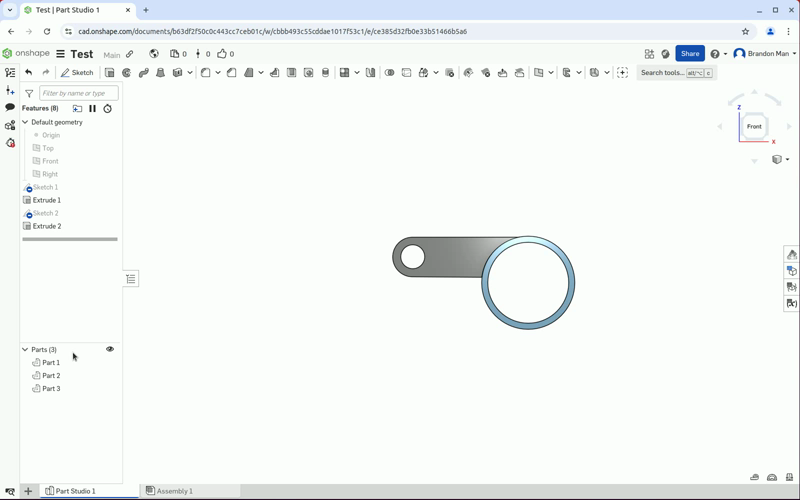
key(y)
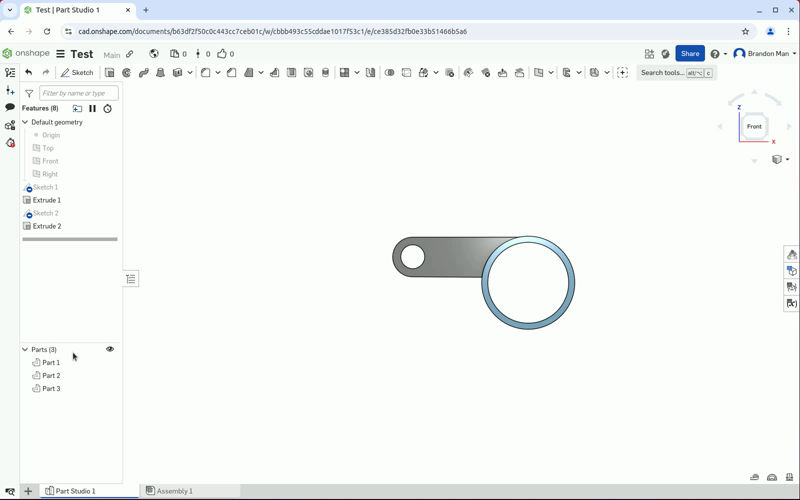
key(shift+p)
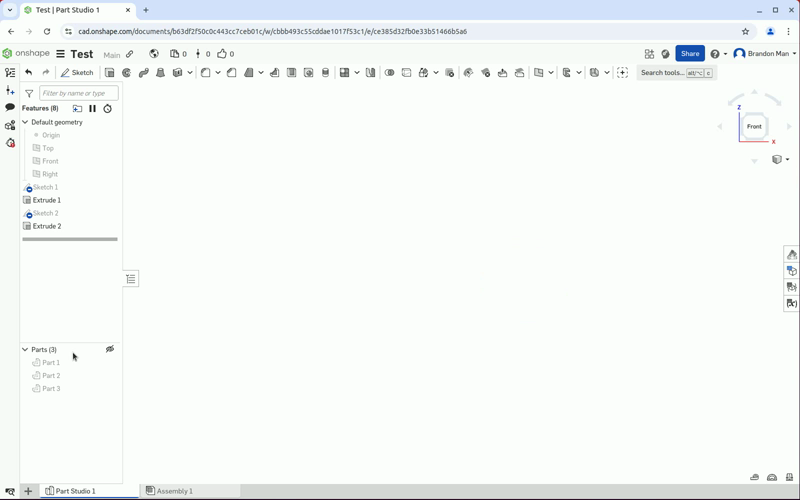
key(space)
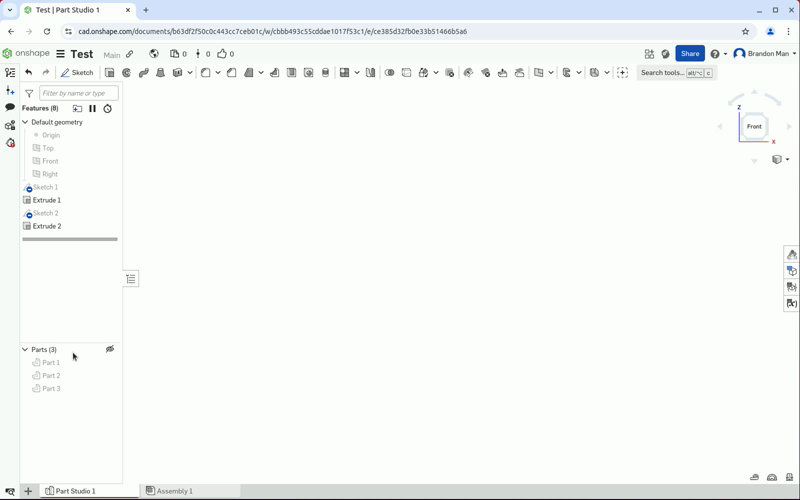
key_down(shift)
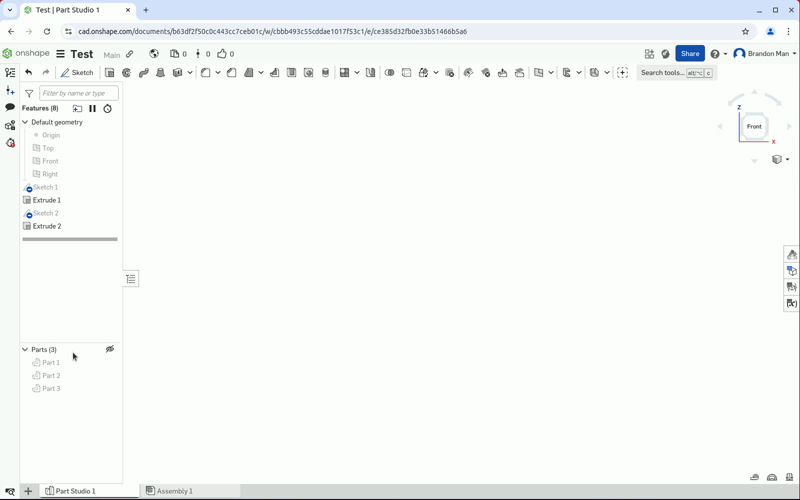
key(down)
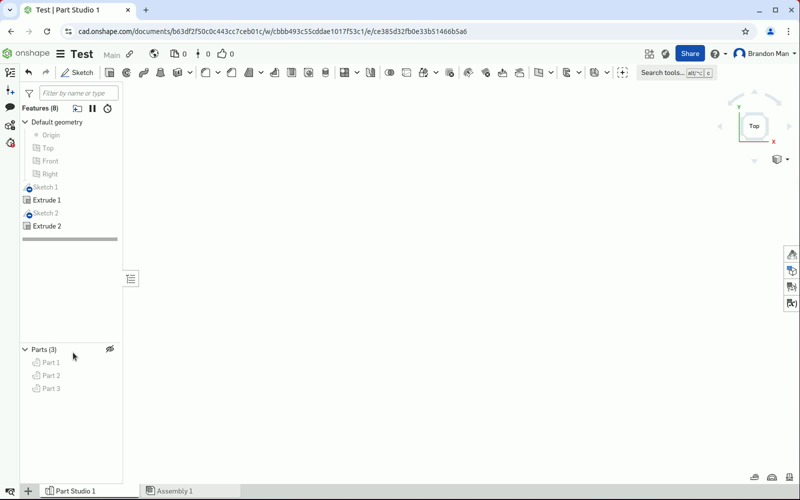
key_up(shift)
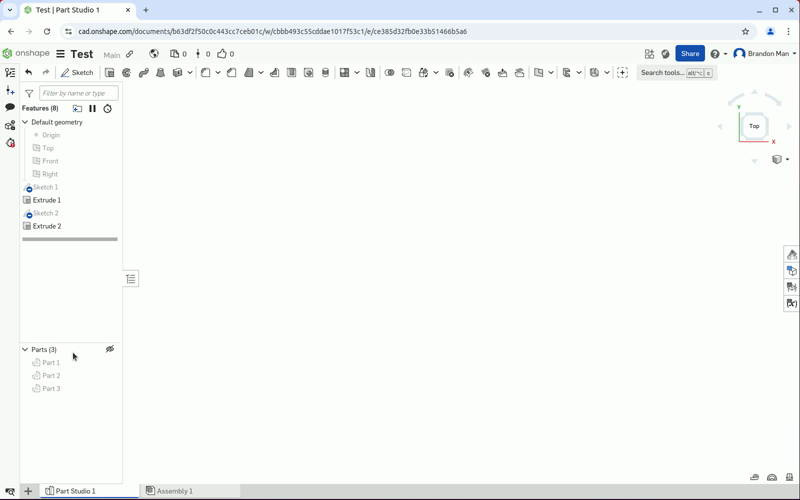
mouse_move(73, 352)
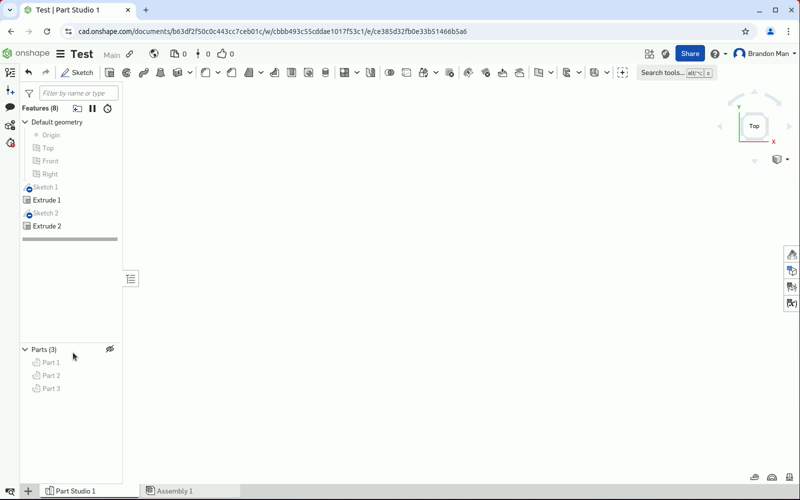
key(shift+y)
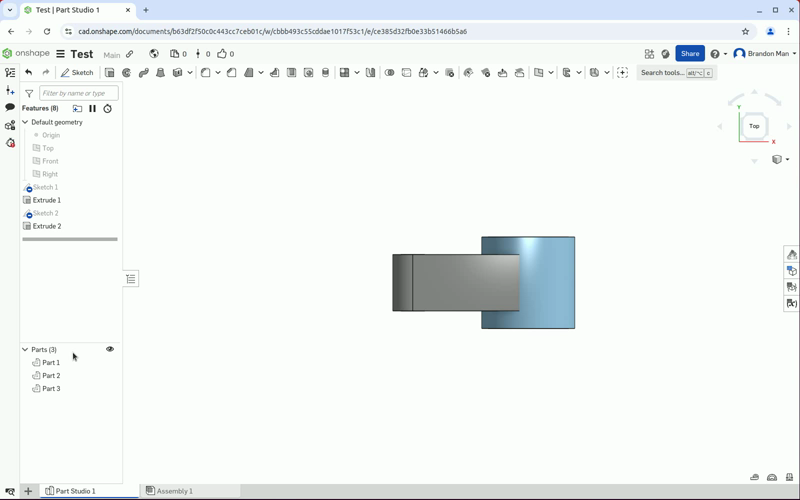
mouse_move(541, 75)
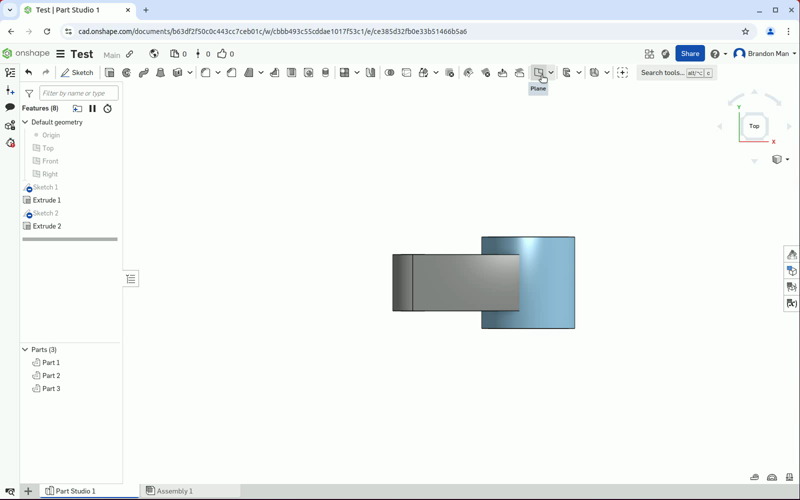
click(541, 75)
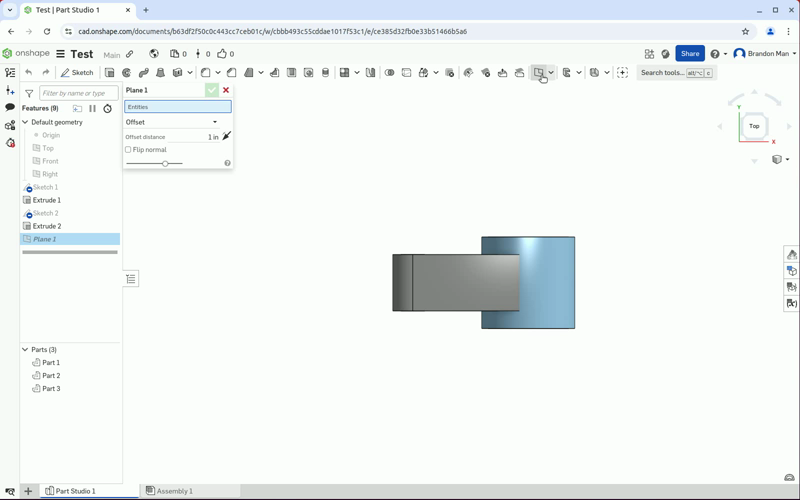
mouse_move(73, 150)
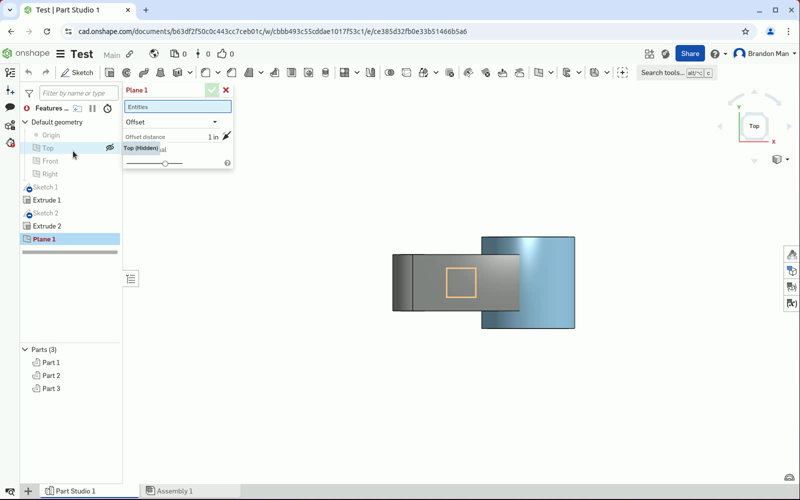
click(73, 150)
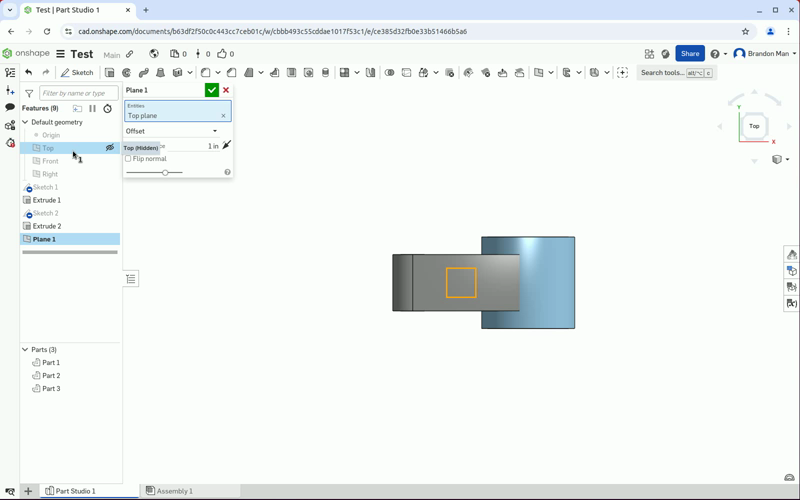
key(tab, 2)
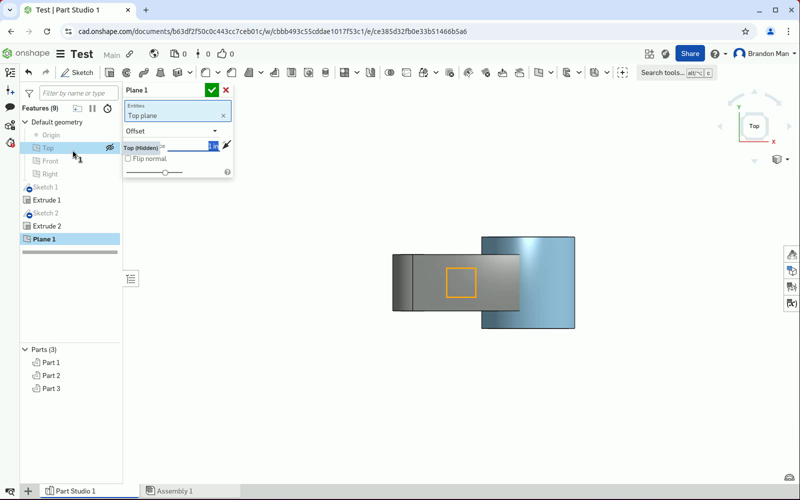
text(9.397)
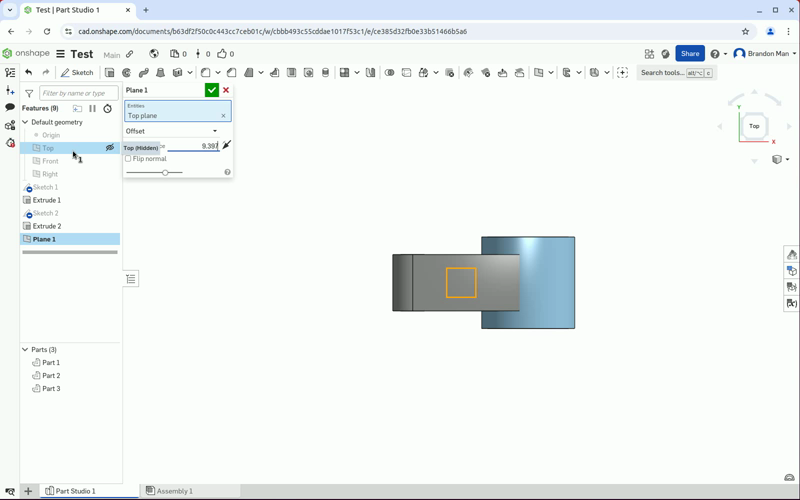
key(enter, 2)
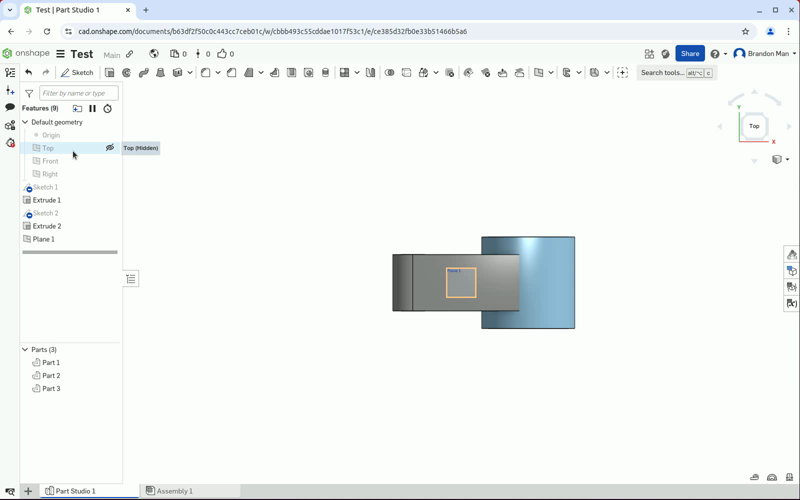
key(shift+s)
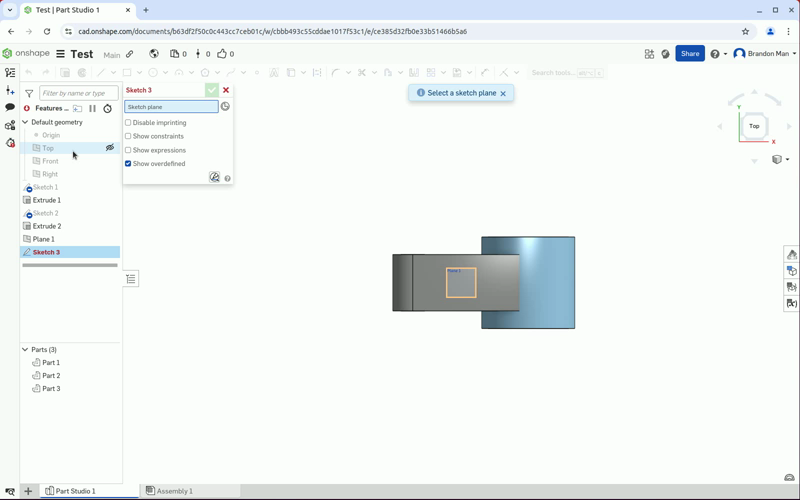
mouse_move(73, 241)
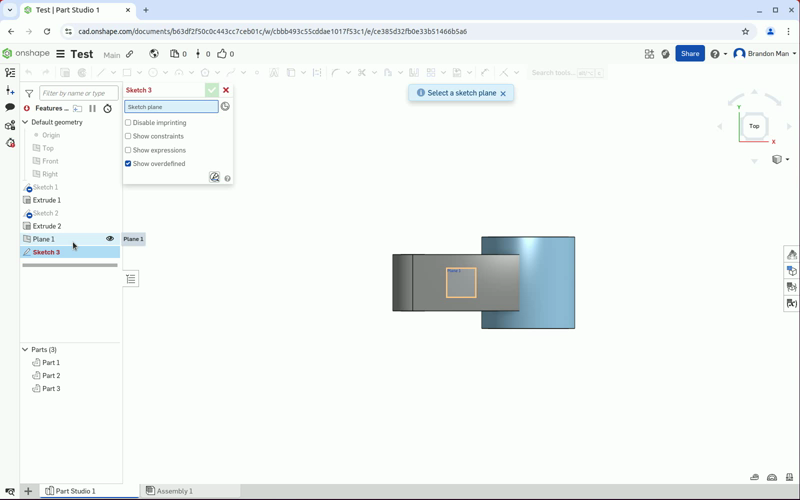
click(73, 241)
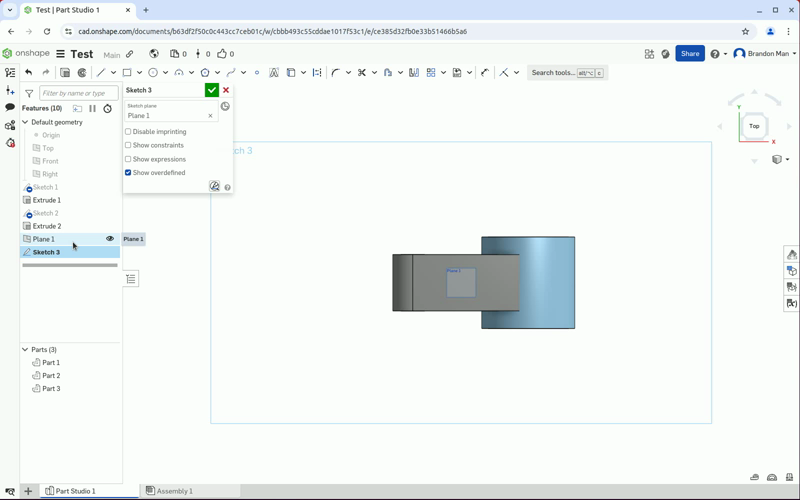
mouse_move(73, 352)
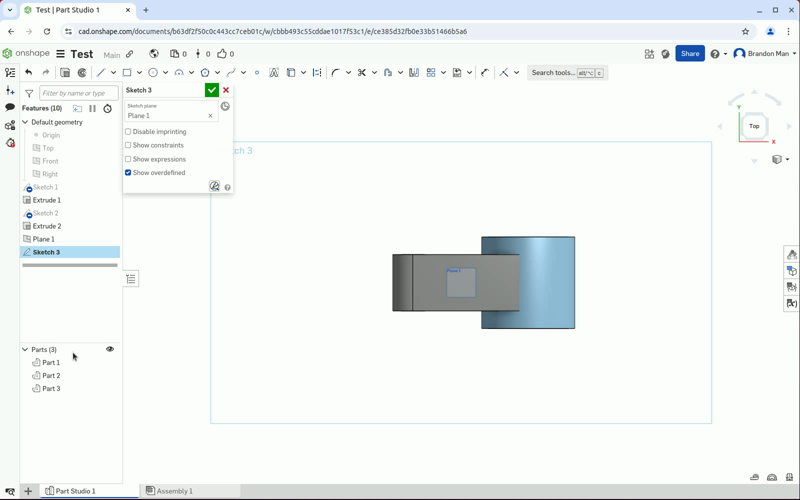
key(y)
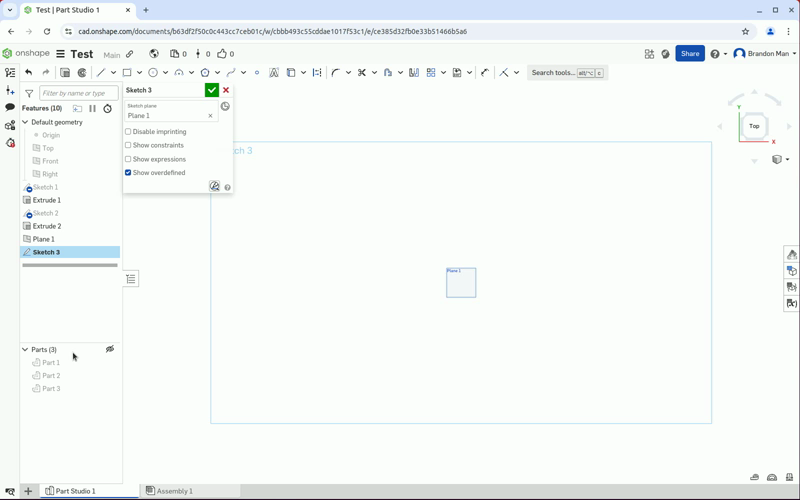
key(l)
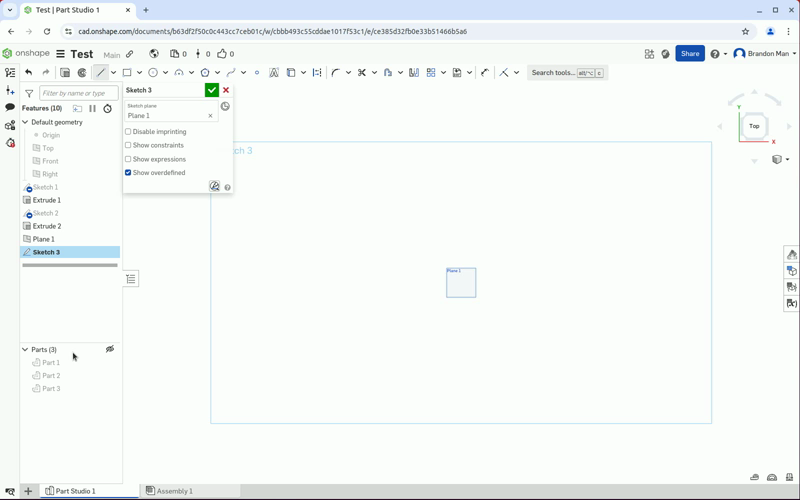
key_down(shift)
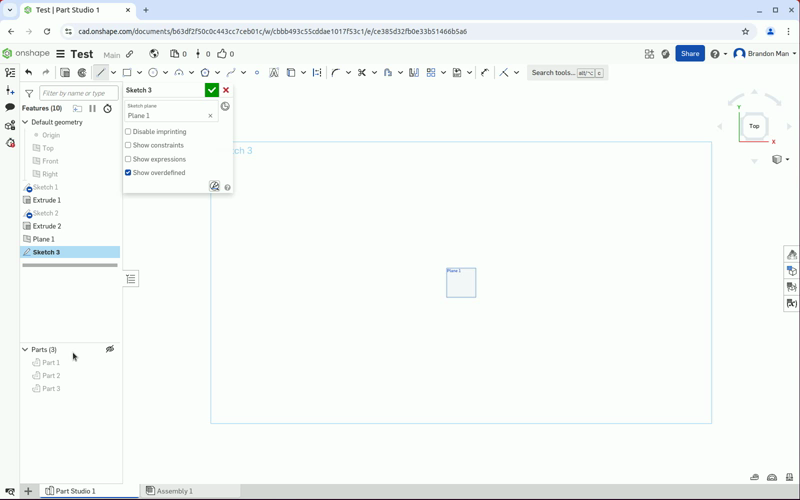
mouse_move(384, 297)
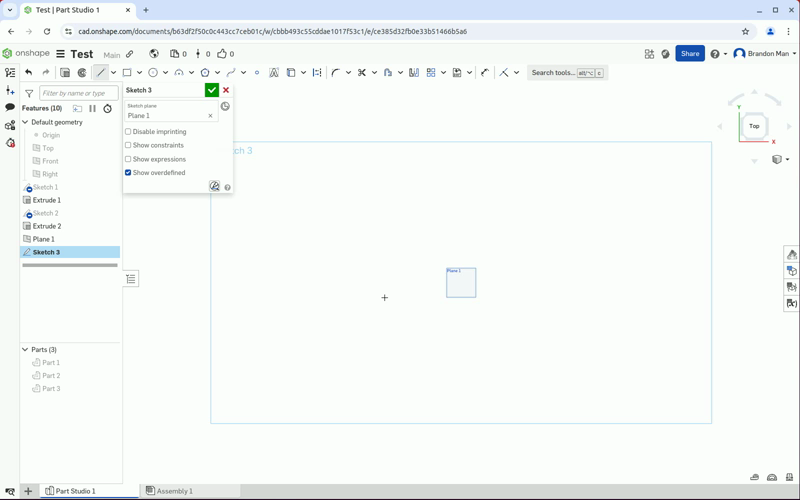
click(384, 297)
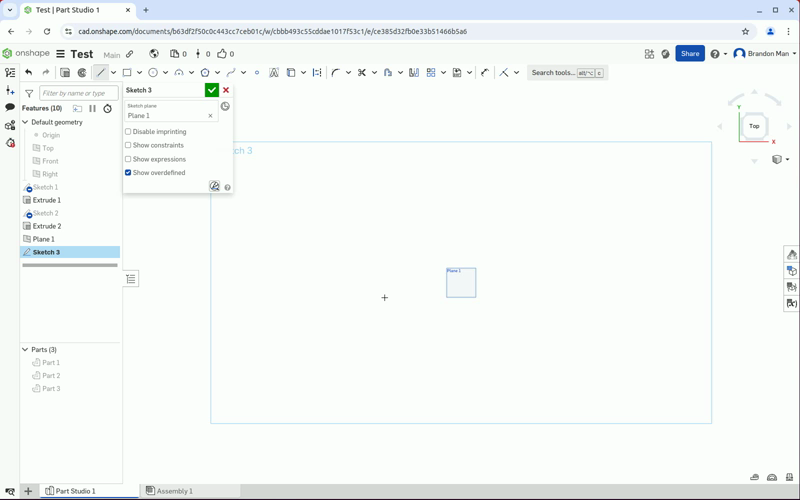
key_up(shift)
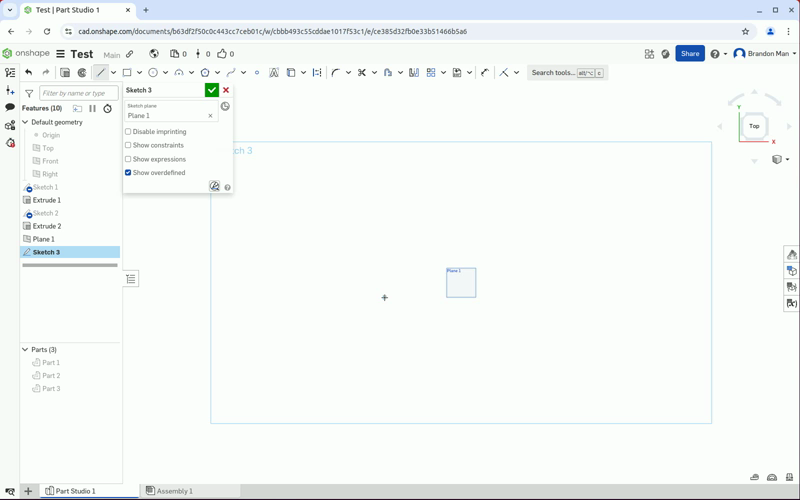
key_down(shift)
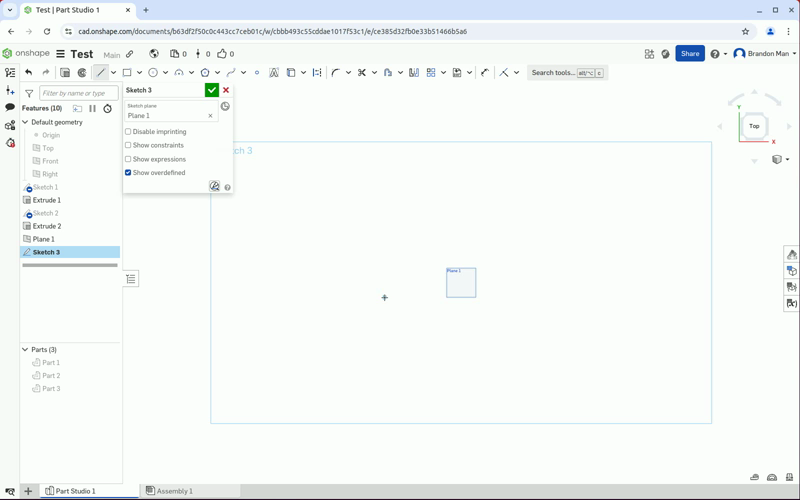
mouse_move(414, 297)
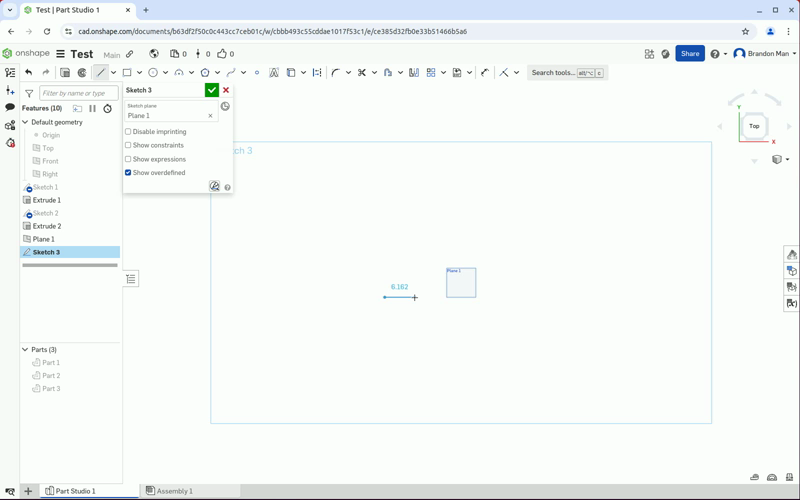
mouse_move(413, 297)
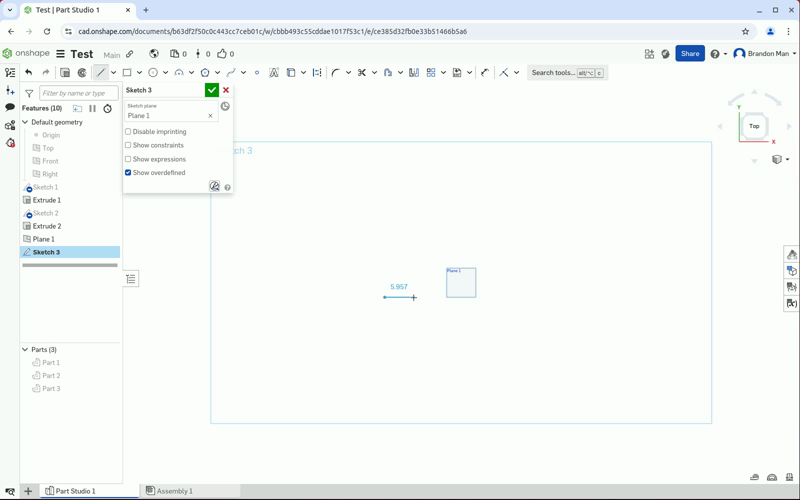
click(413, 297)
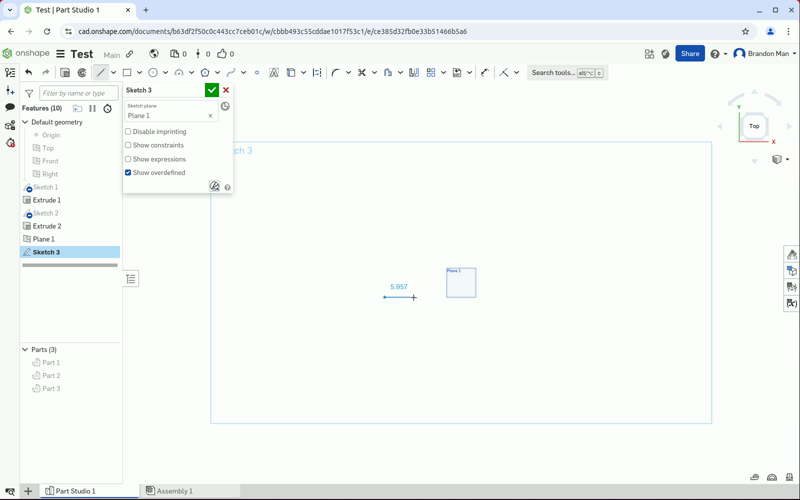
key_up(shift)
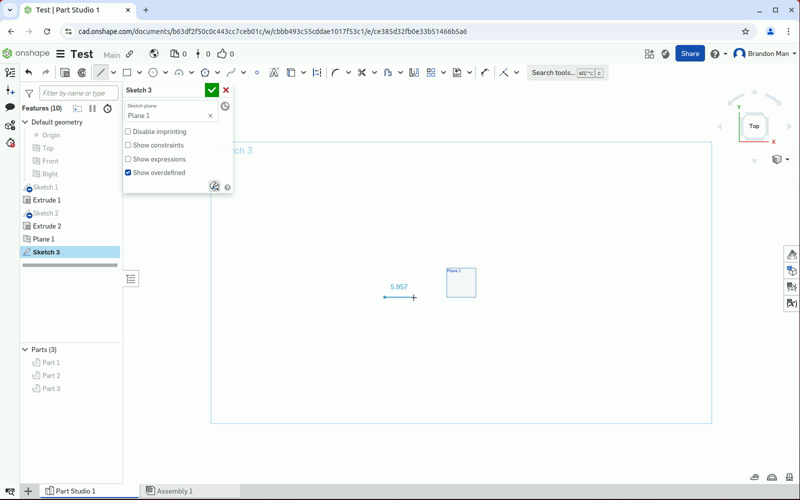
key_down(shift)
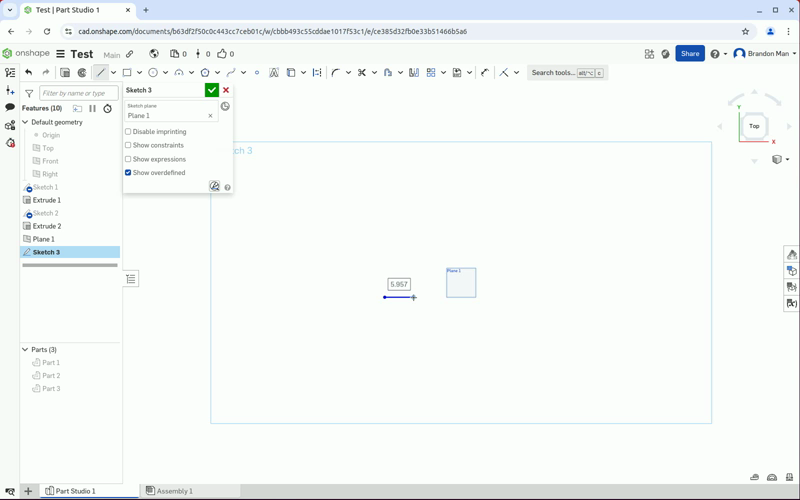
mouse_move(443, 297)
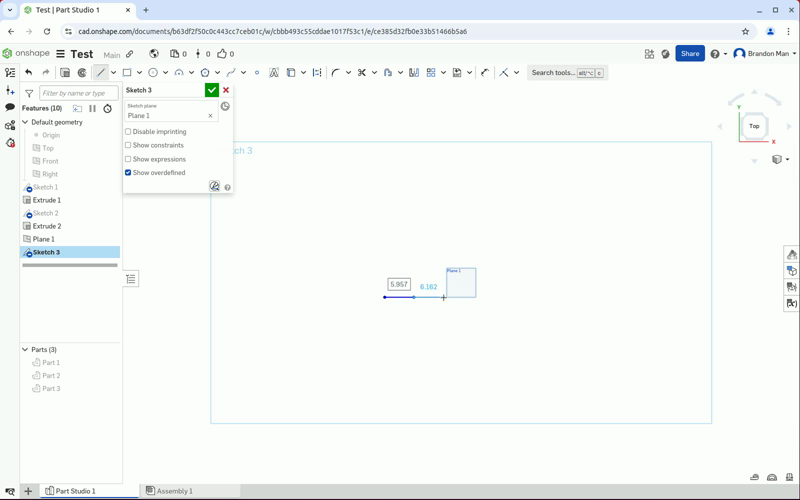
mouse_move(413, 267)
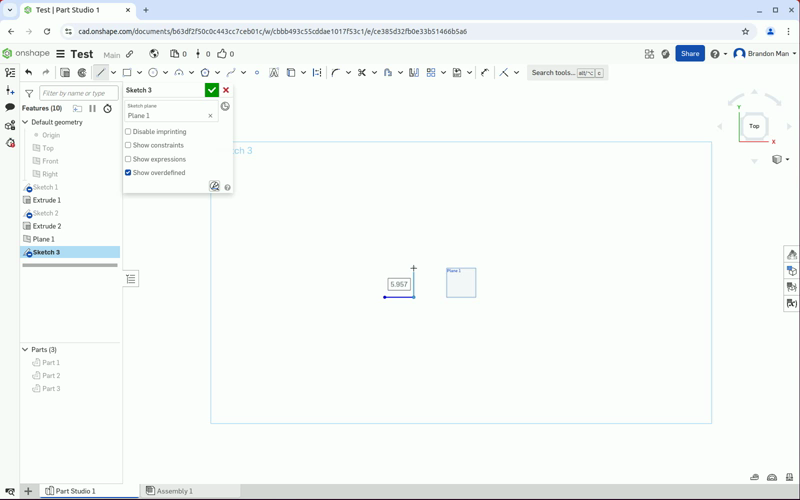
click(413, 267)
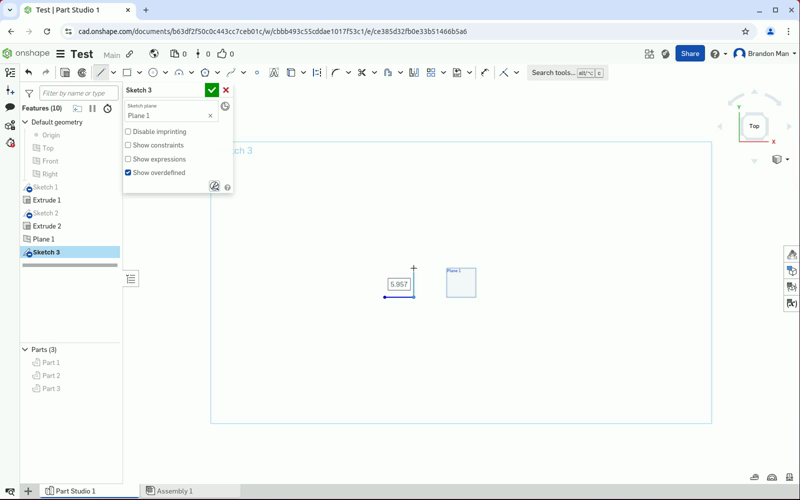
key_up(shift)
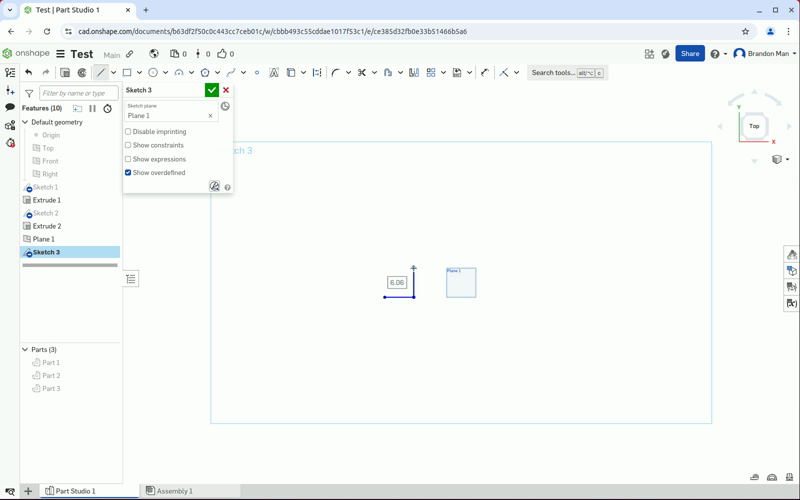
key_down(shift)
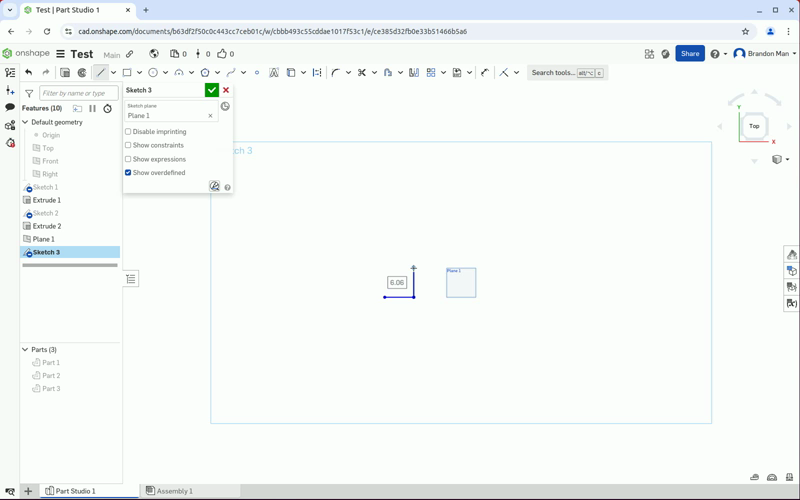
mouse_move(443, 267)
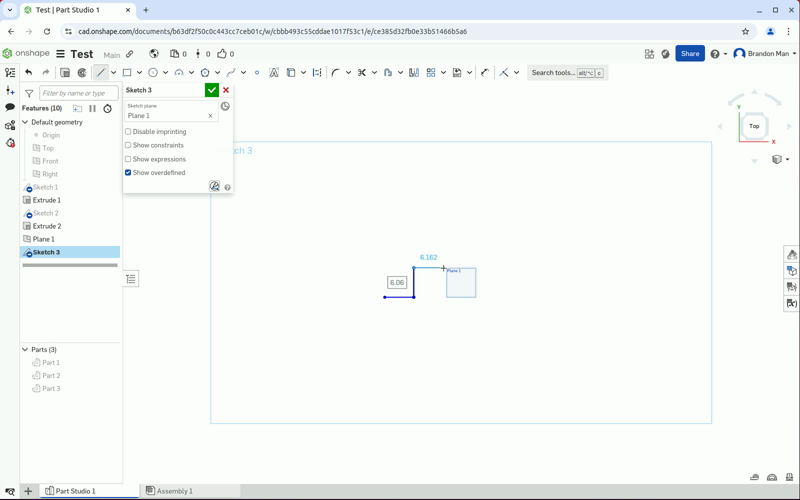
mouse_move(384, 267)
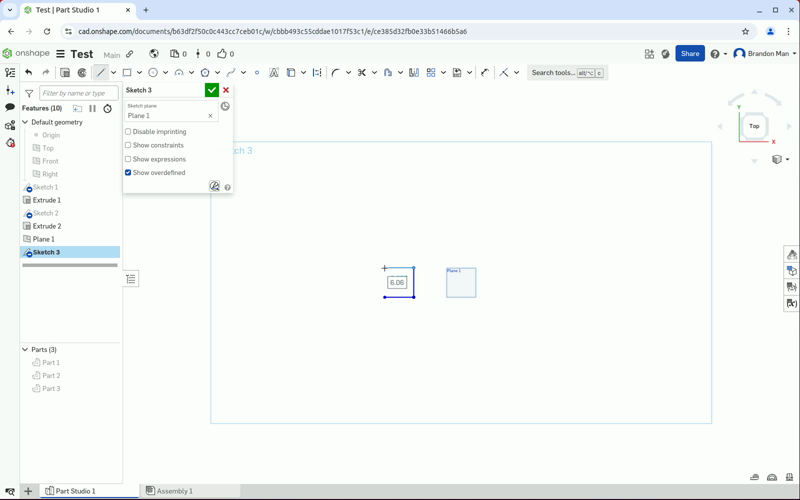
click(384, 267)
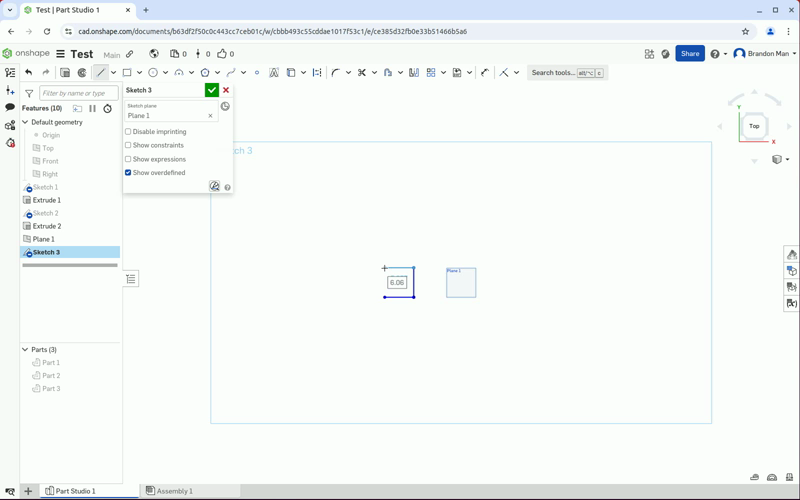
key_up(shift)
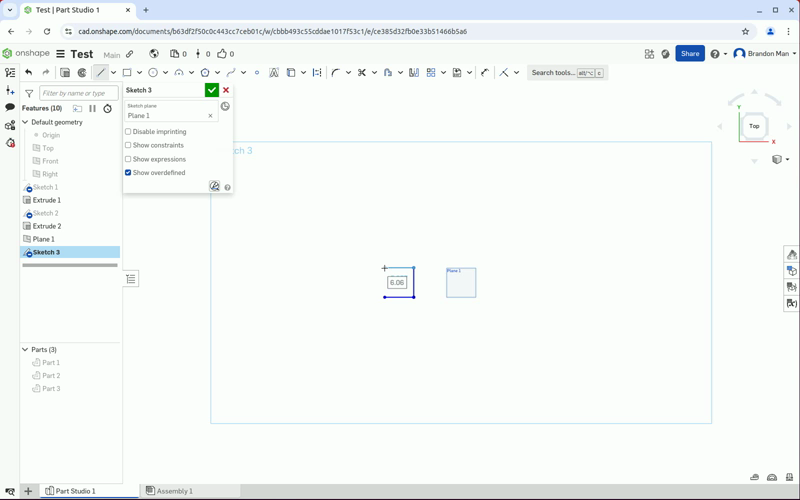
mouse_move(414, 267)
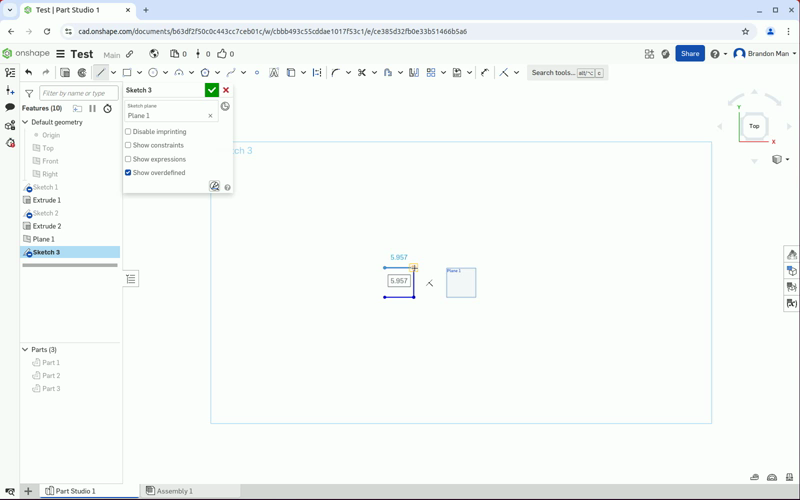
key_down(shift)
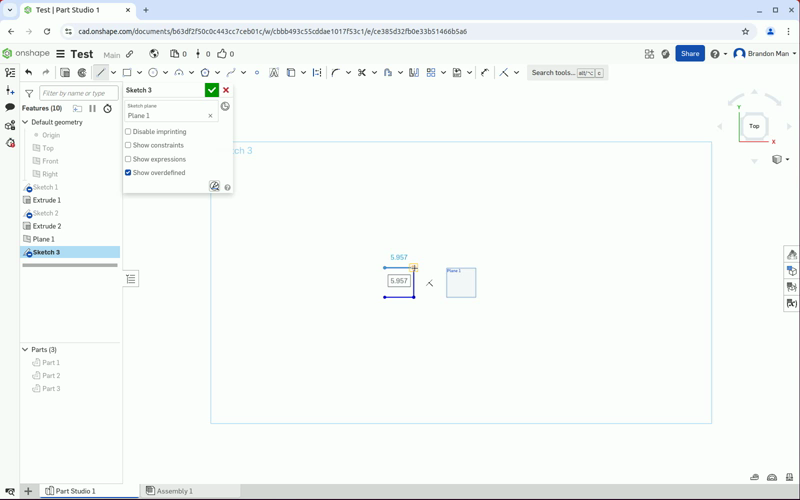
mouse_move(384, 297)
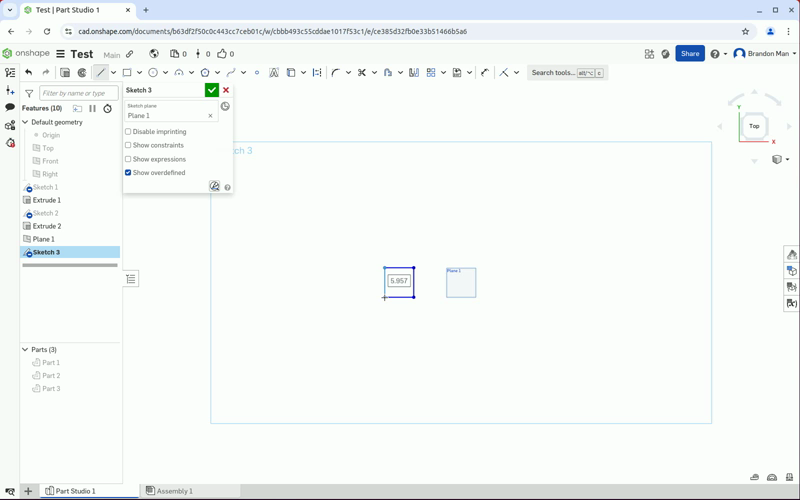
key_up(shift)
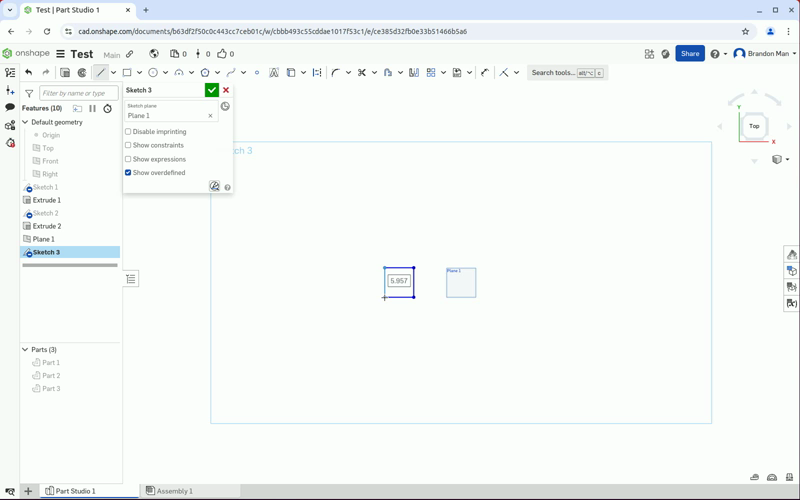
click(384, 297)
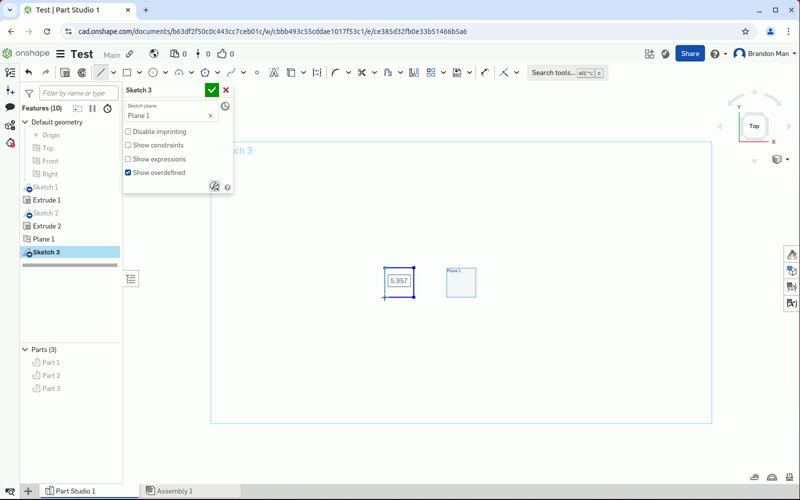
key(esc)
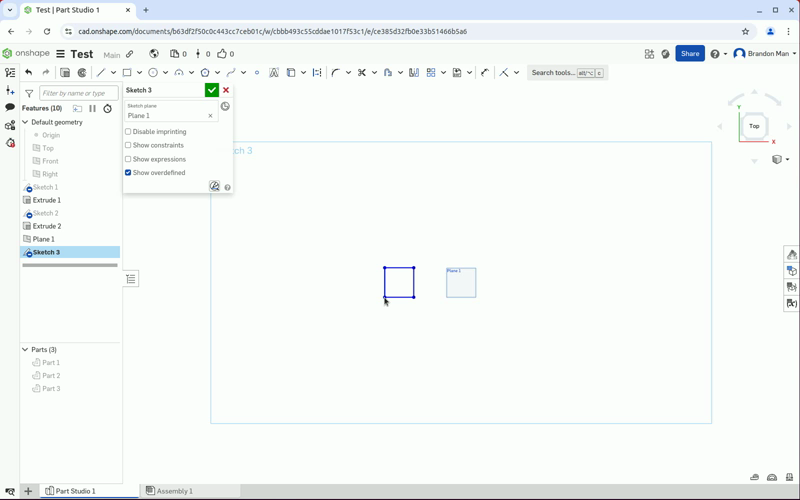
mouse_move(399, 281)
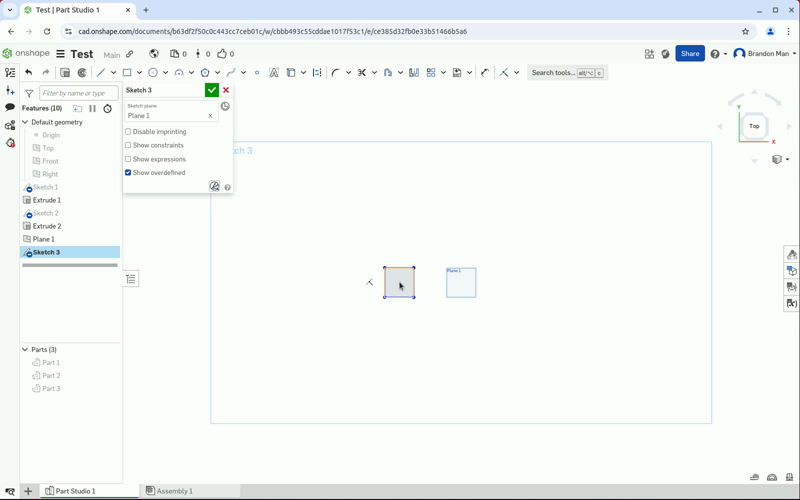
scroll(6)
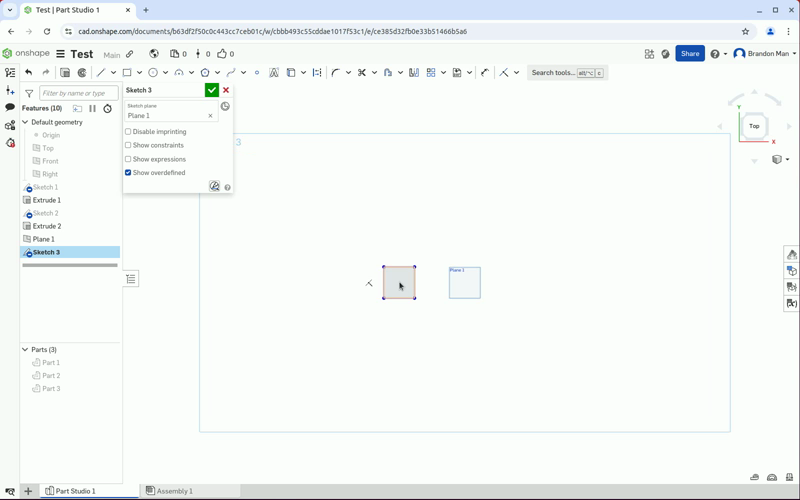
scroll(6)
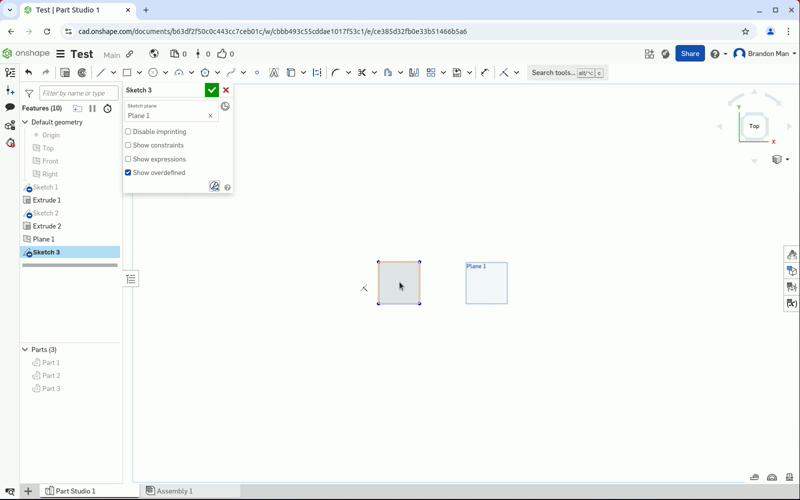
scroll(6)
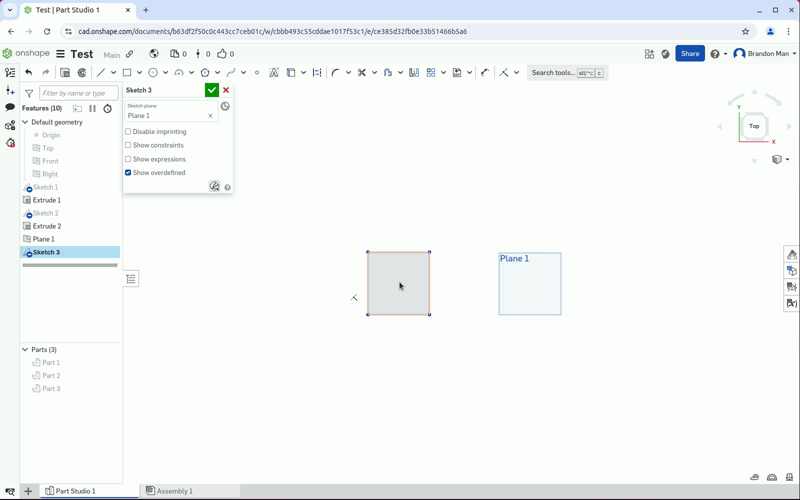
scroll(6)
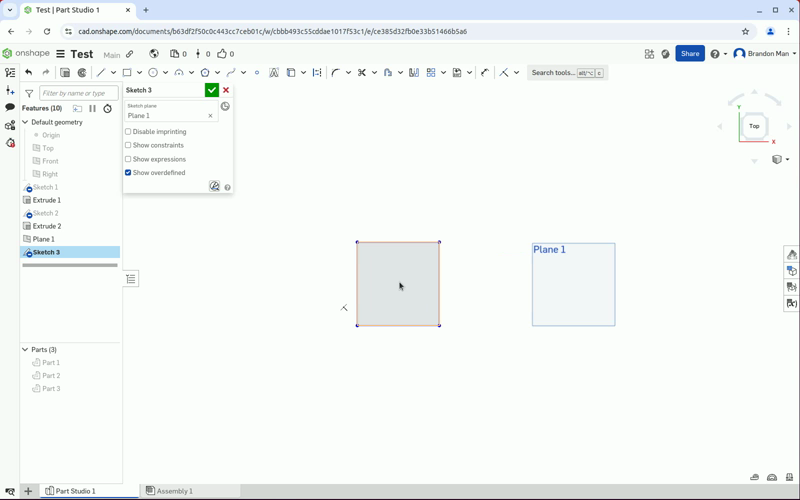
scroll(6)
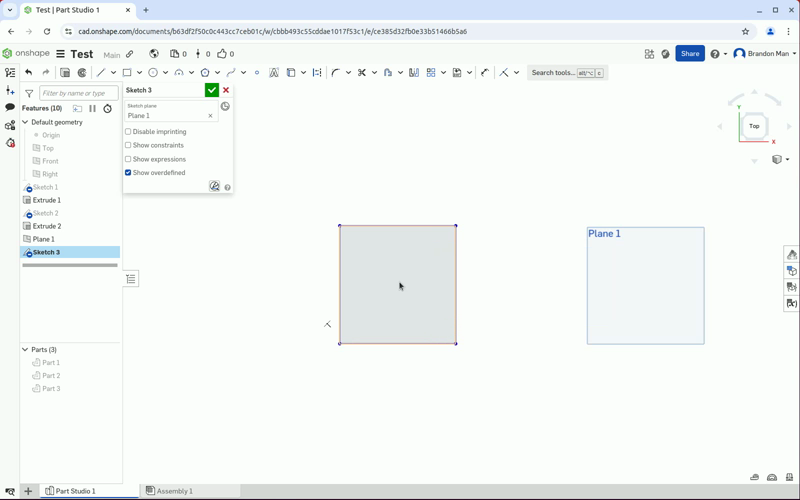
scroll(6)
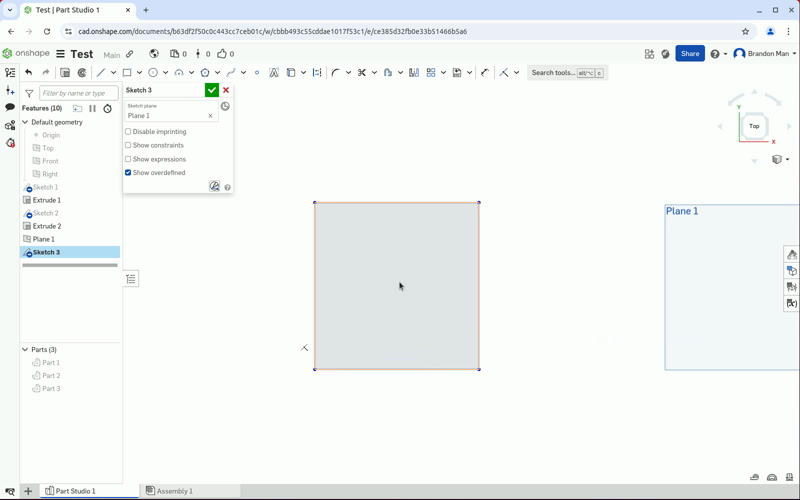
scroll(6)
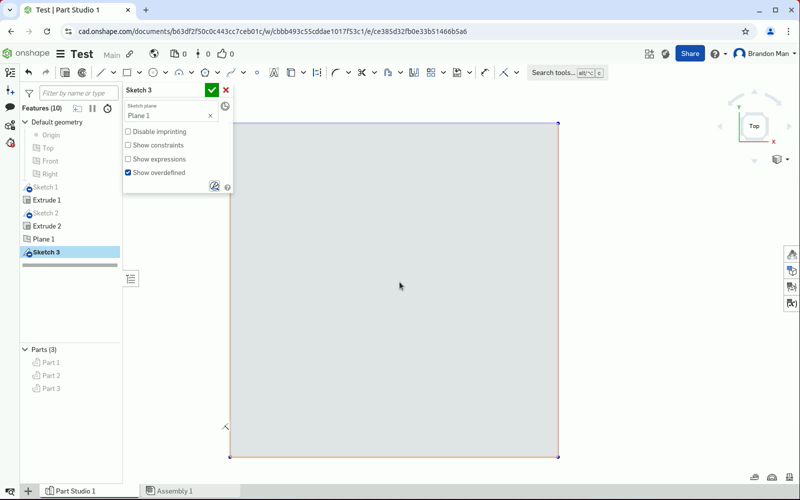
click(399, 281)
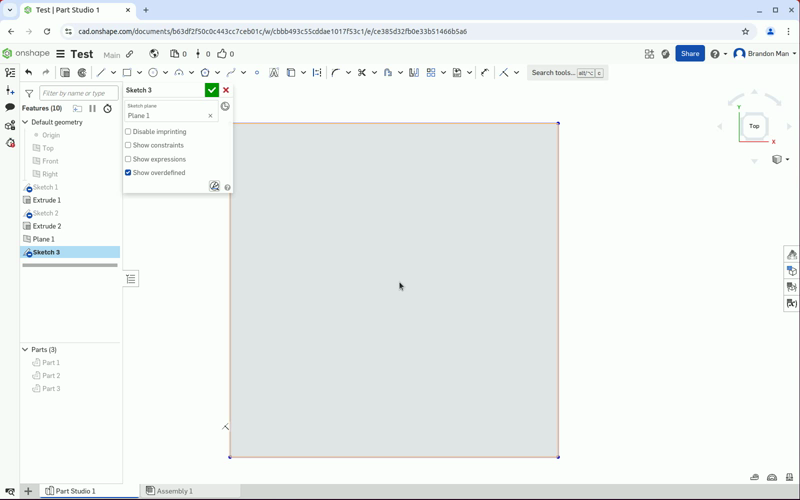
scroll(-6)
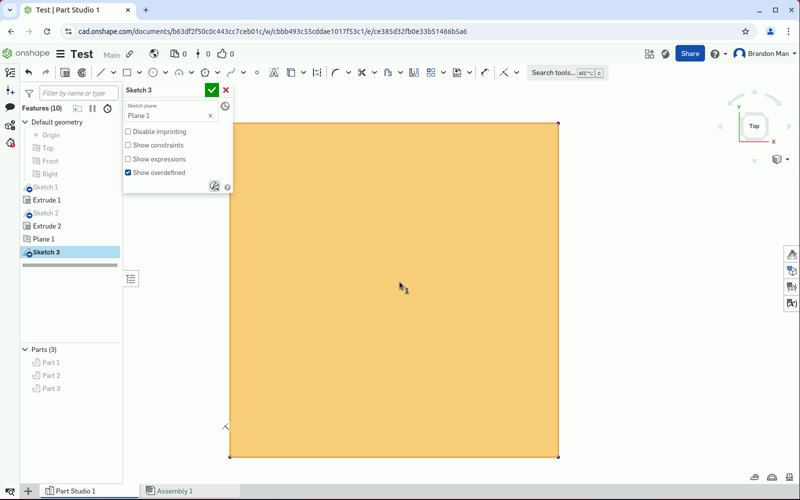
scroll(-6)
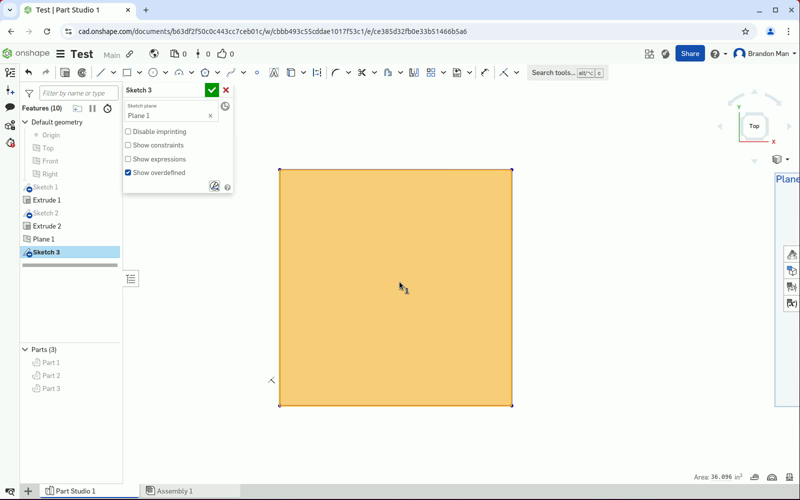
scroll(-6)
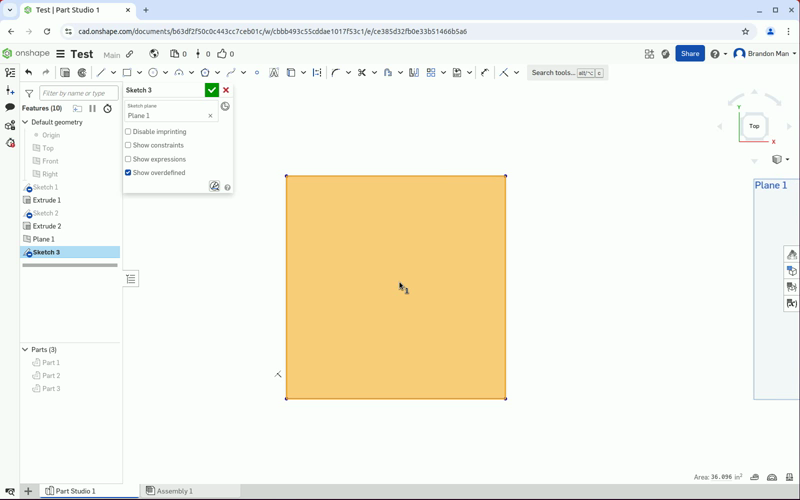
scroll(-6)
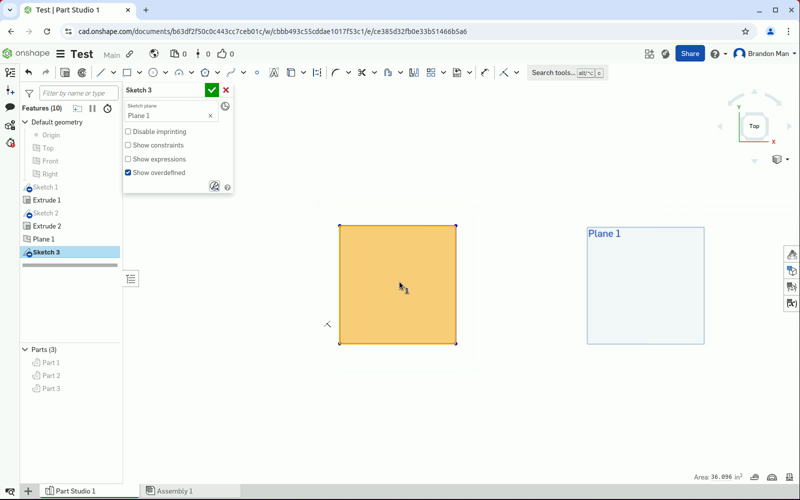
scroll(-6)
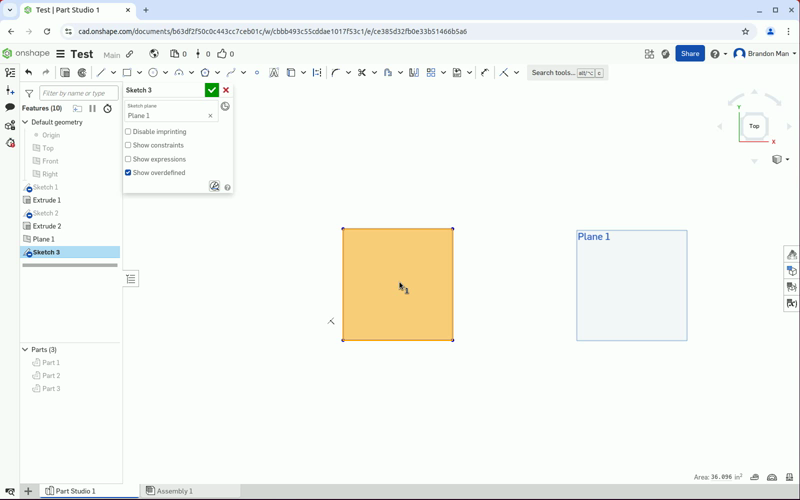
scroll(-6)
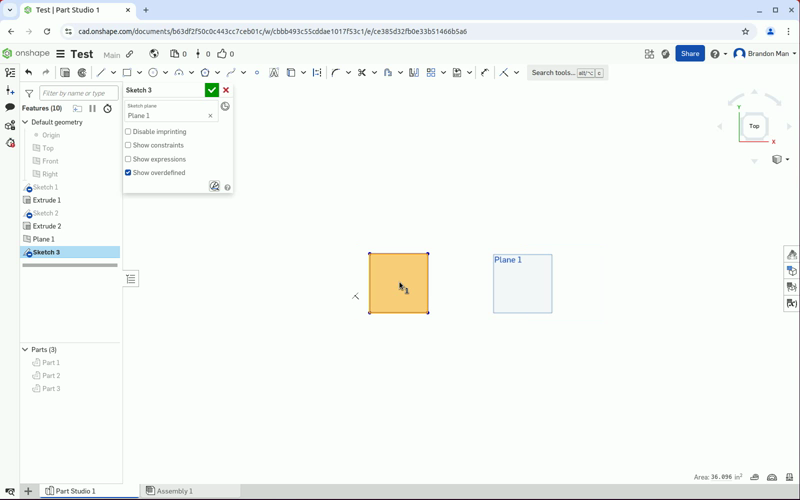
scroll(-6)
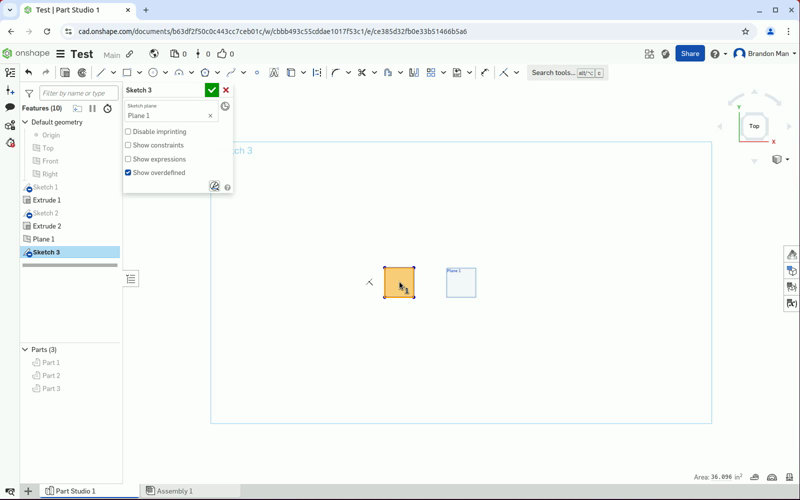
mouse_move(73, 352)
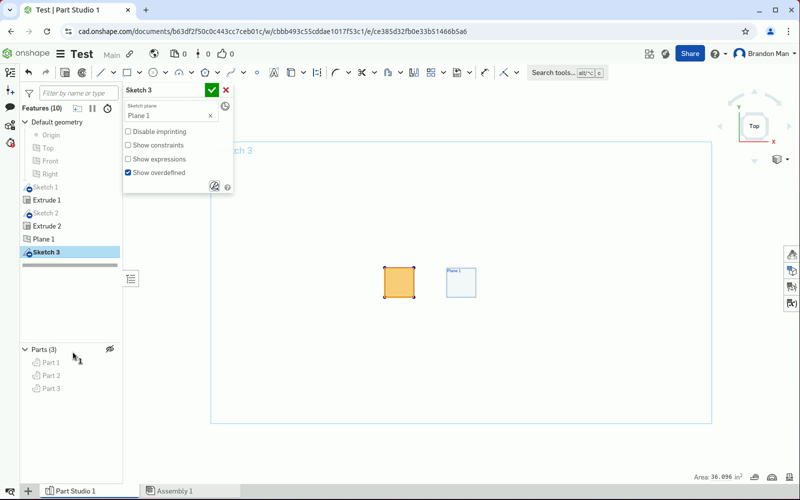
key(shift+y)
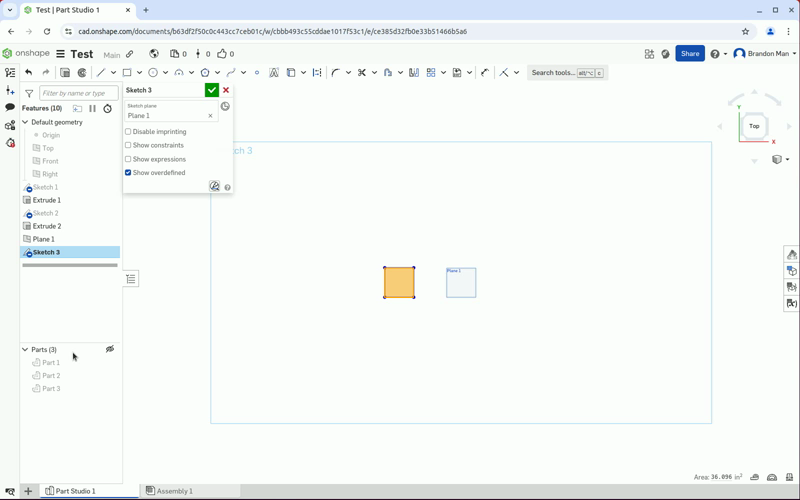
key(shift+e)
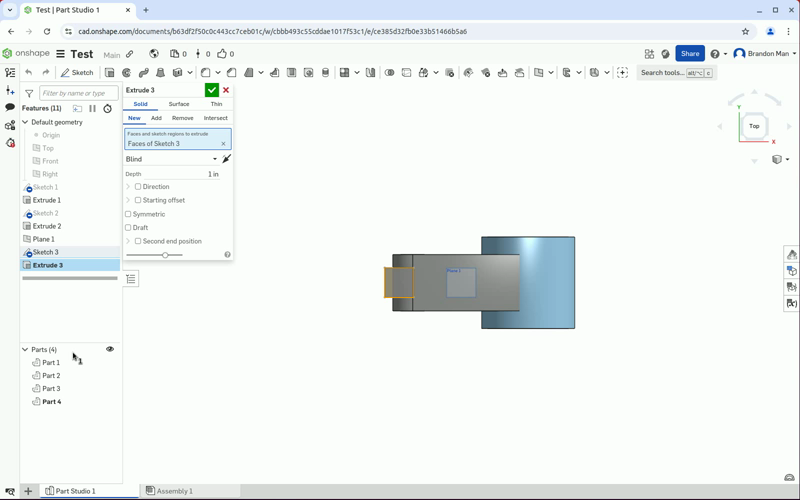
mouse_move(143, 106)
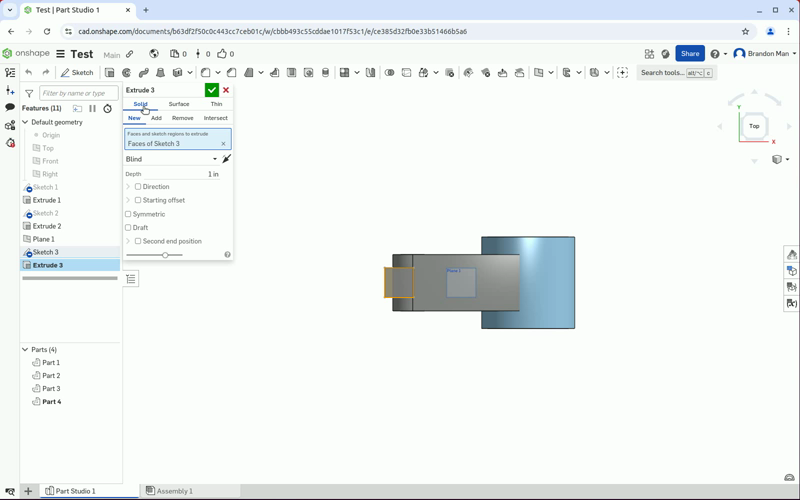
click(143, 106)
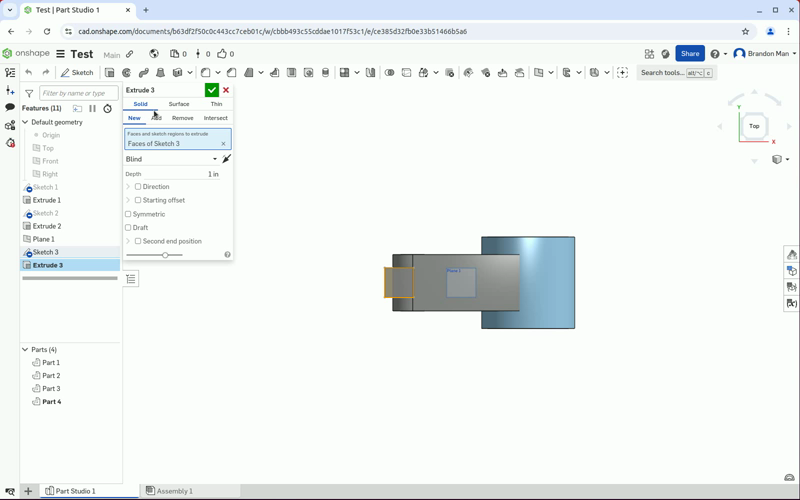
mouse_move(186, 120)
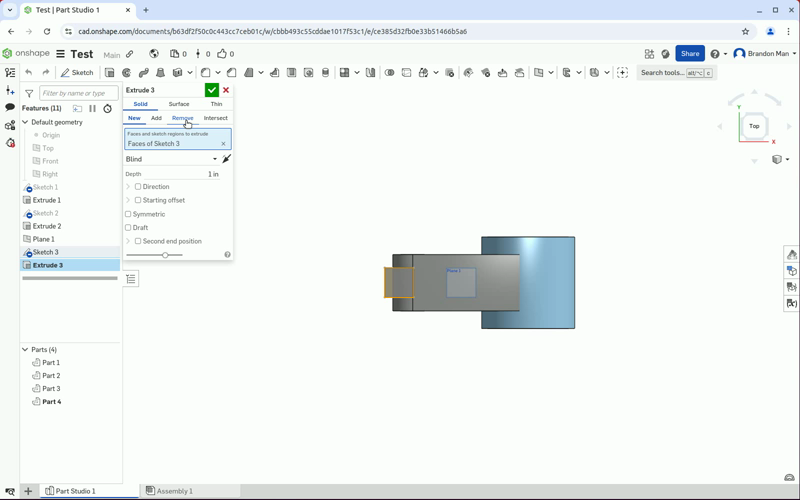
click(186, 120)
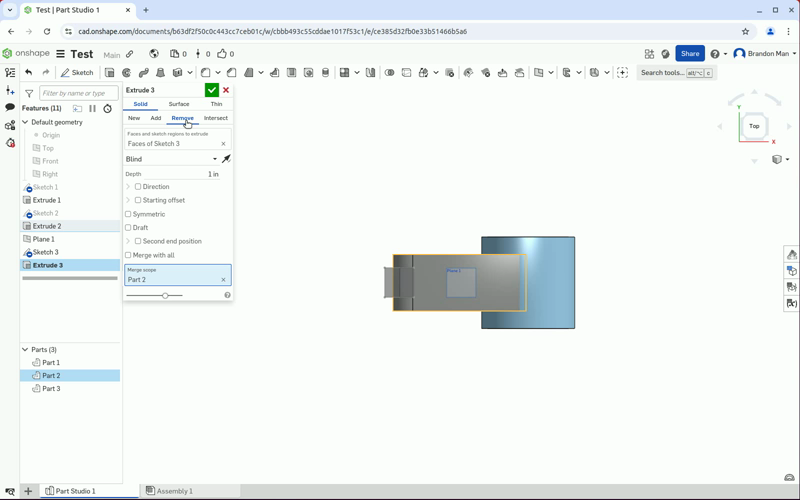
key(tab, 4)
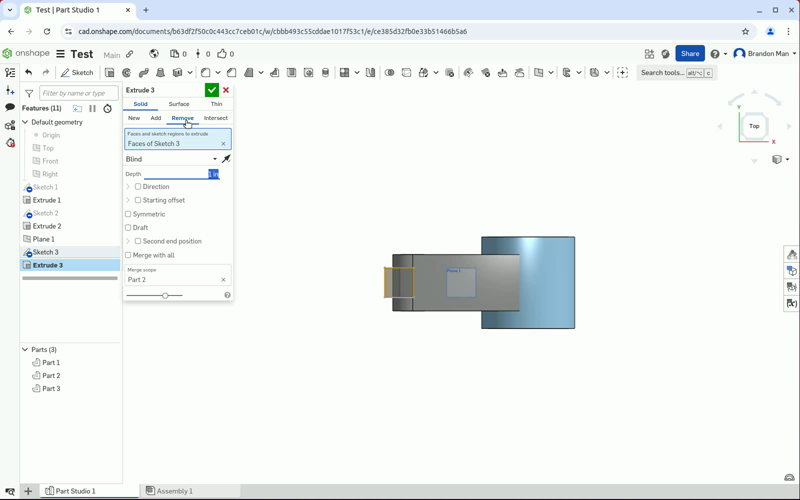
text(14.683)
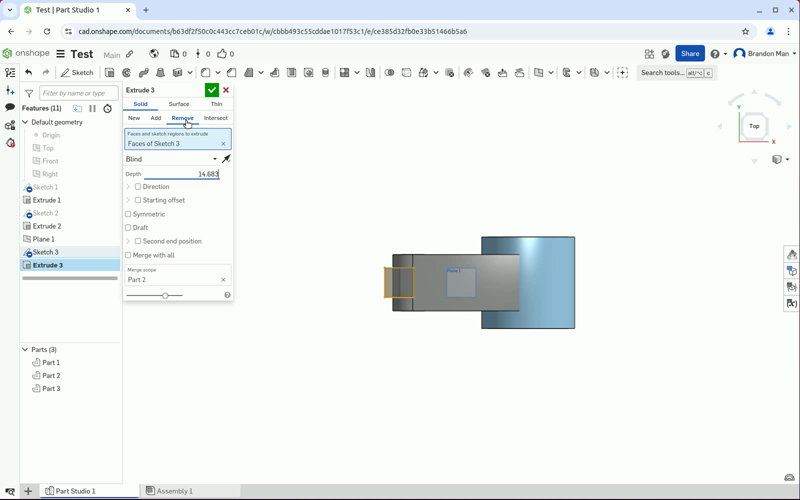
key(tab, 6)
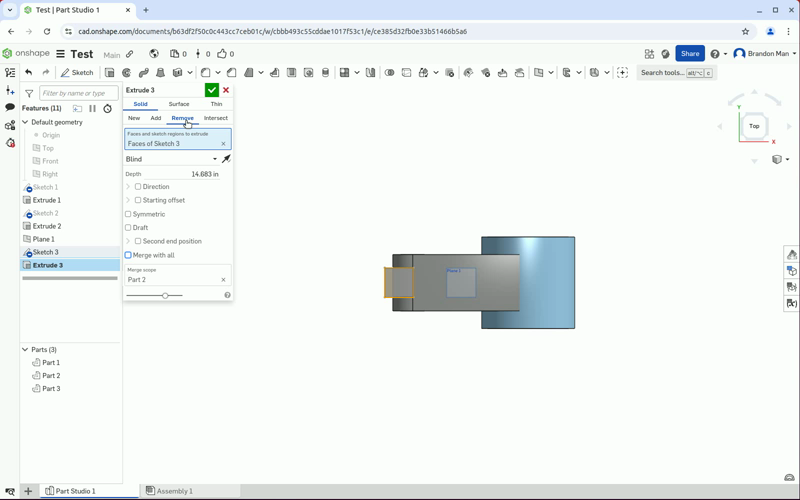
key(space)
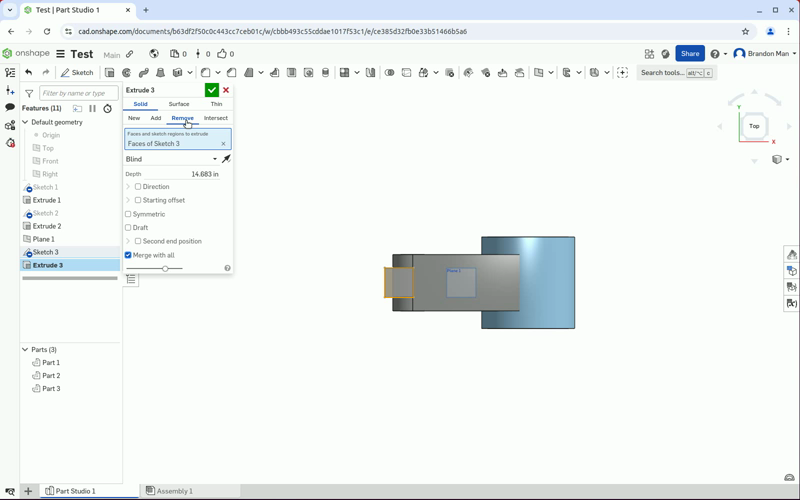
key(enter)
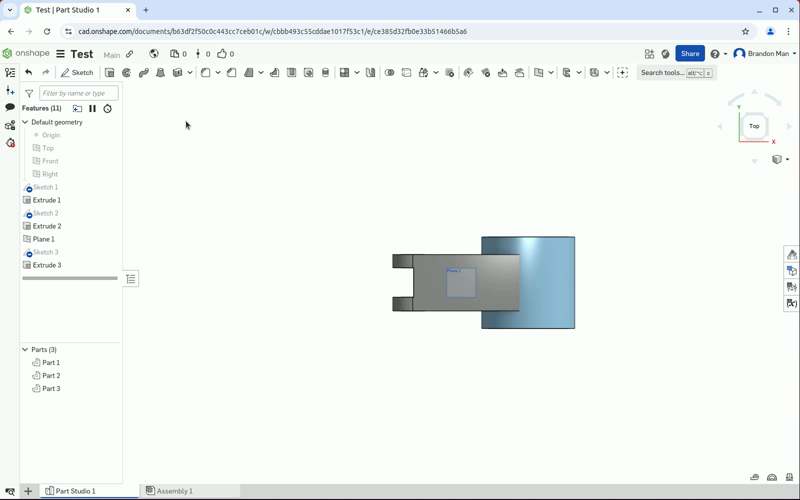
key(shift+h)
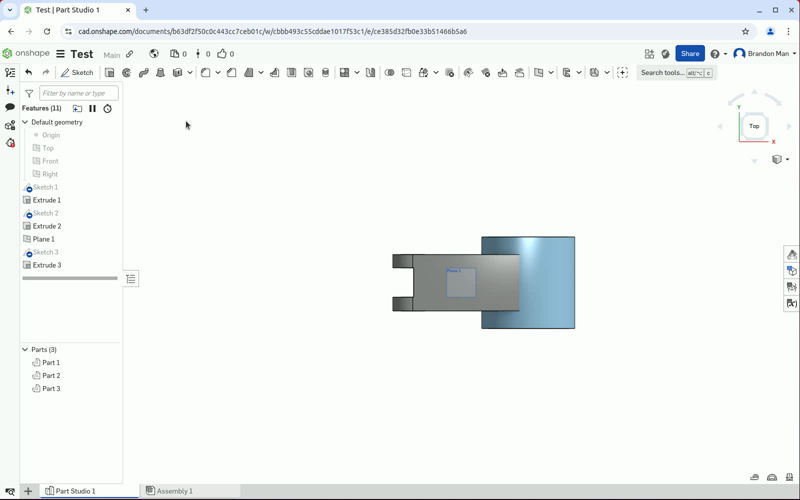
key(shift+h)
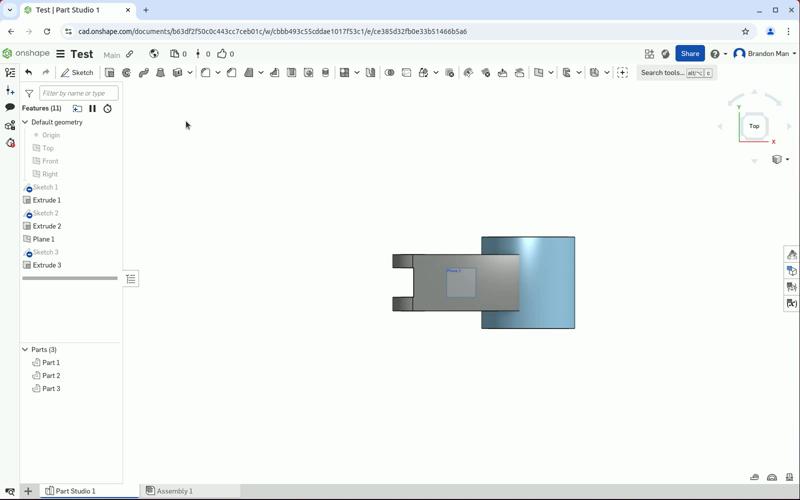
mouse_move(73, 189)
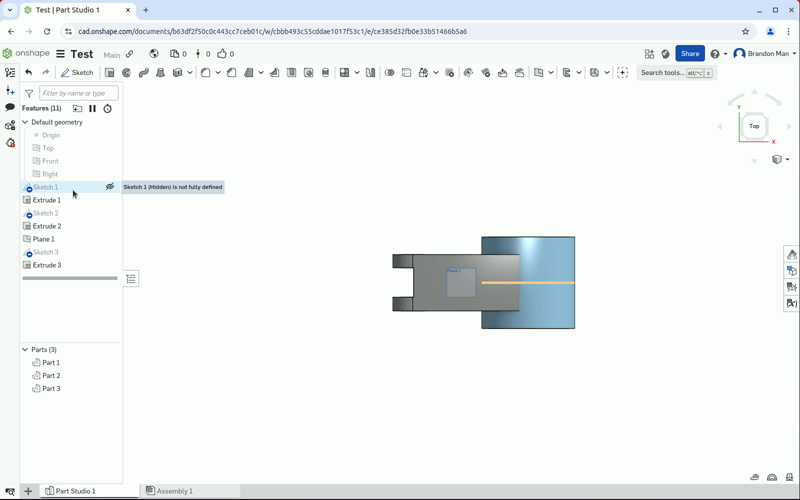
click(73, 189)
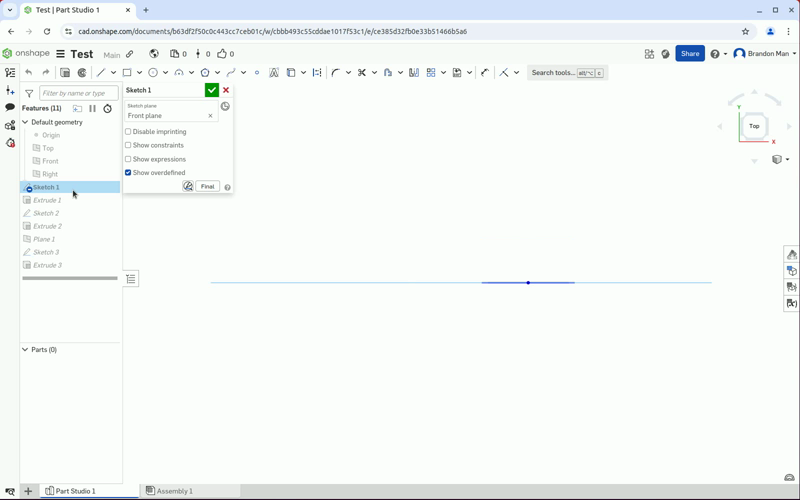
mouse_move(229, 92)
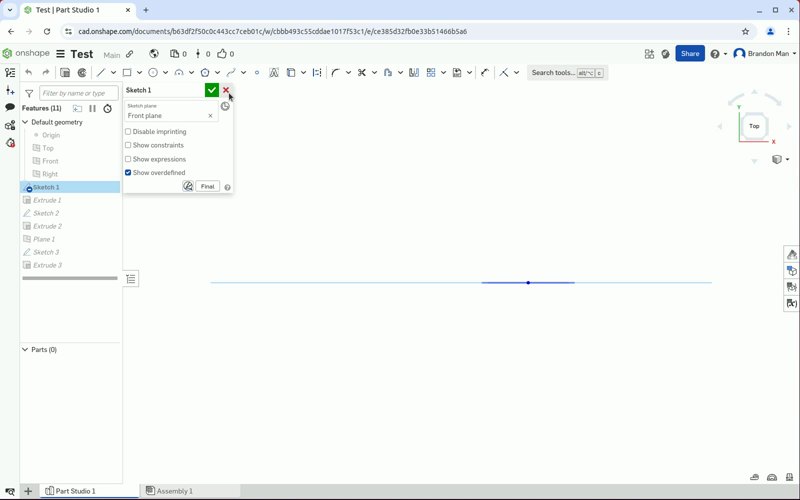
click(229, 92)
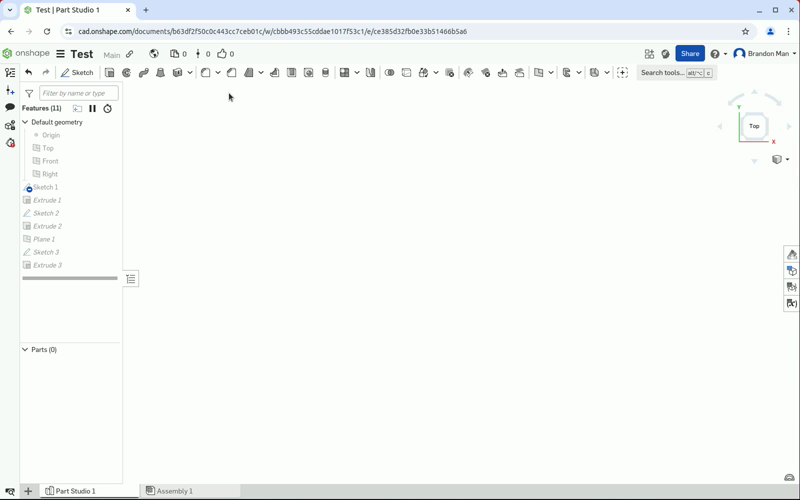
key(shift+s)
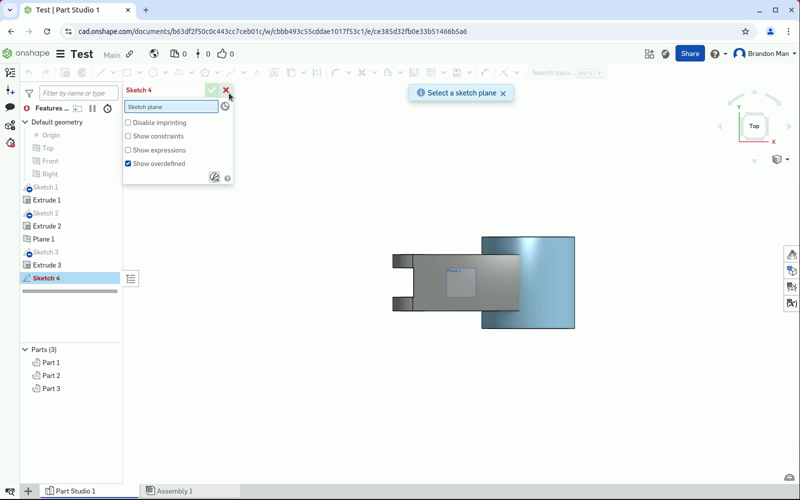
mouse_move(73, 241)
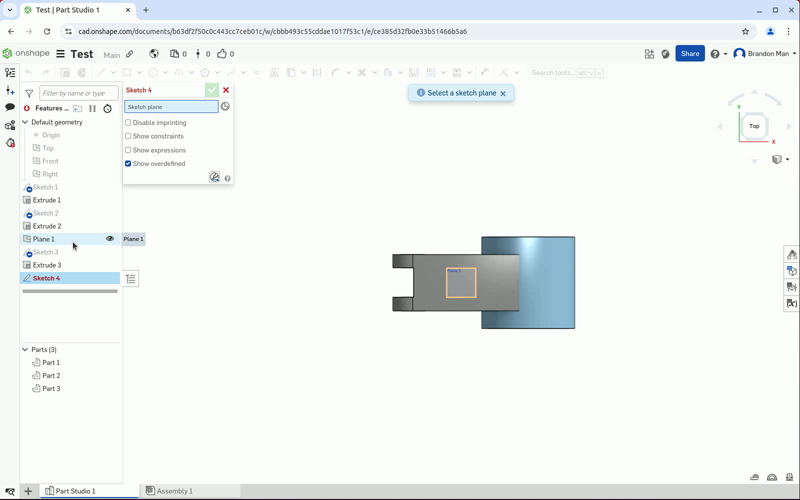
click(73, 241)
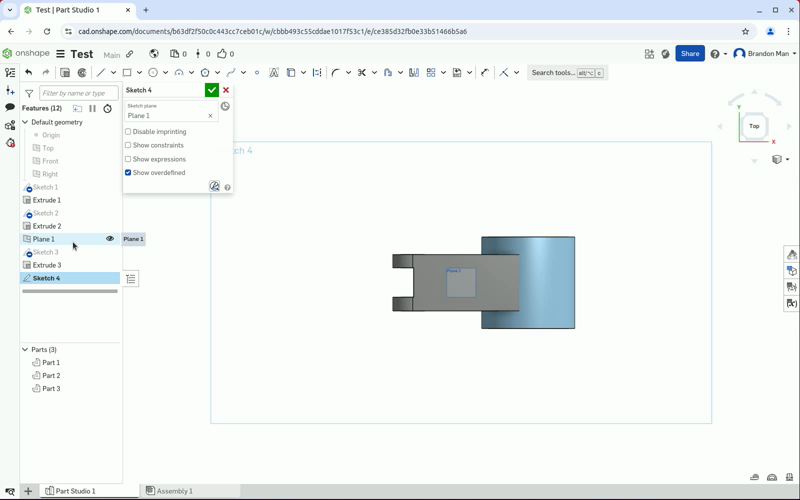
mouse_move(73, 352)
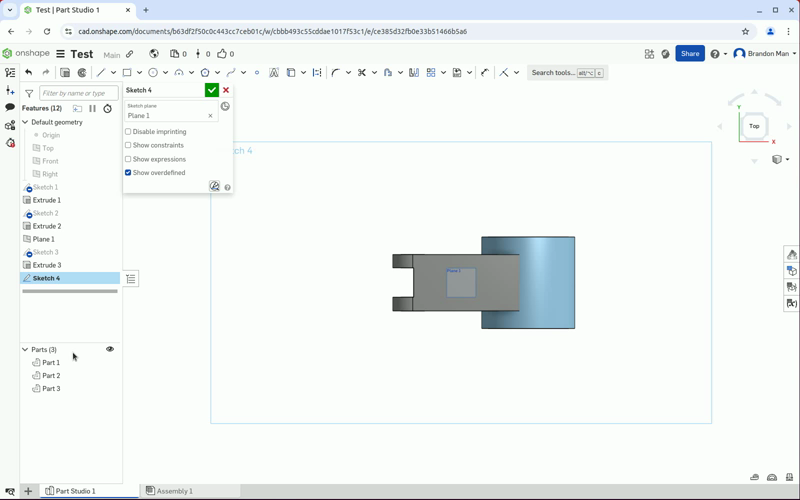
key(y)
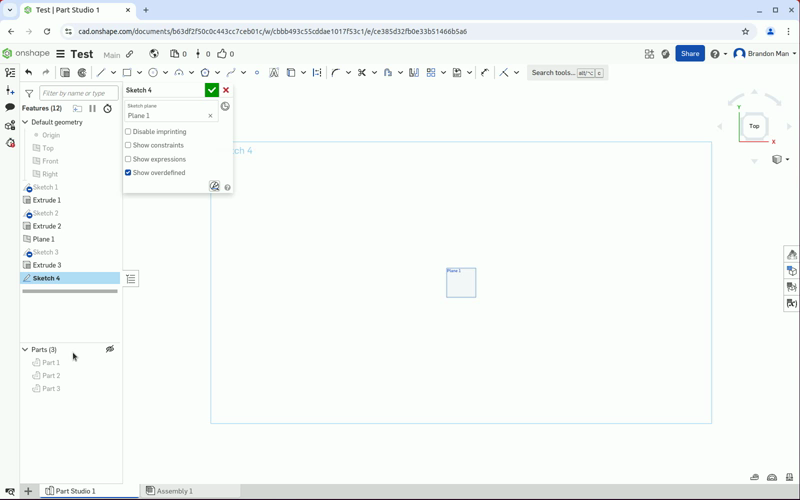
key(l)
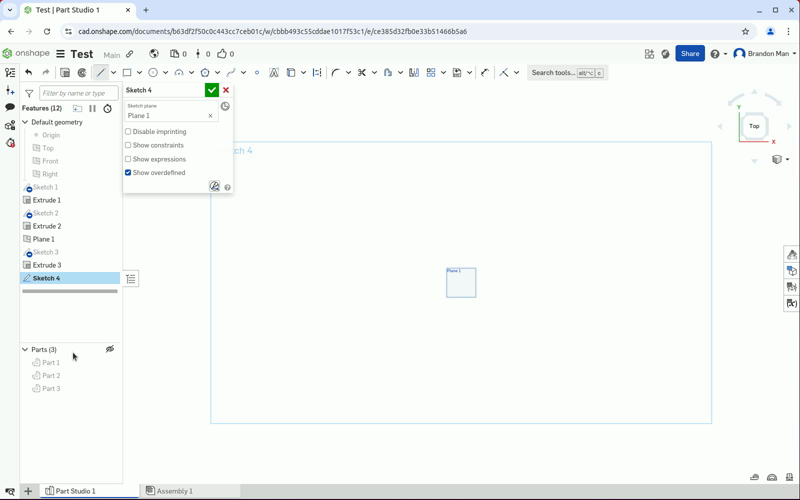
key_down(shift)
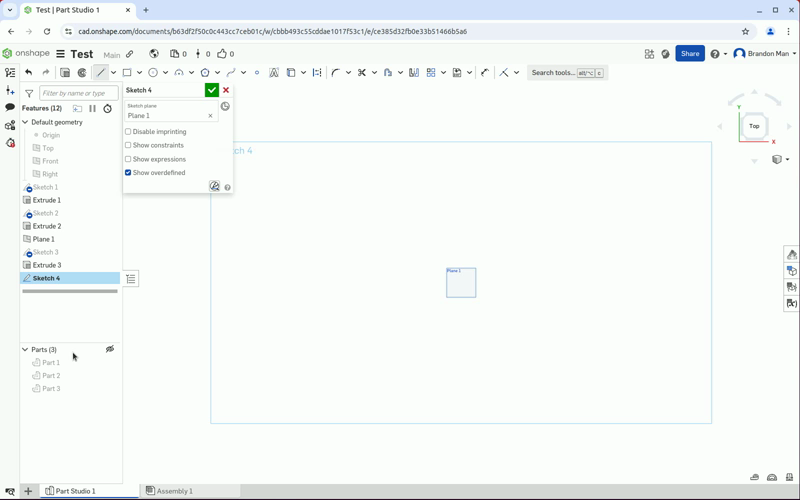
mouse_move(412, 297)
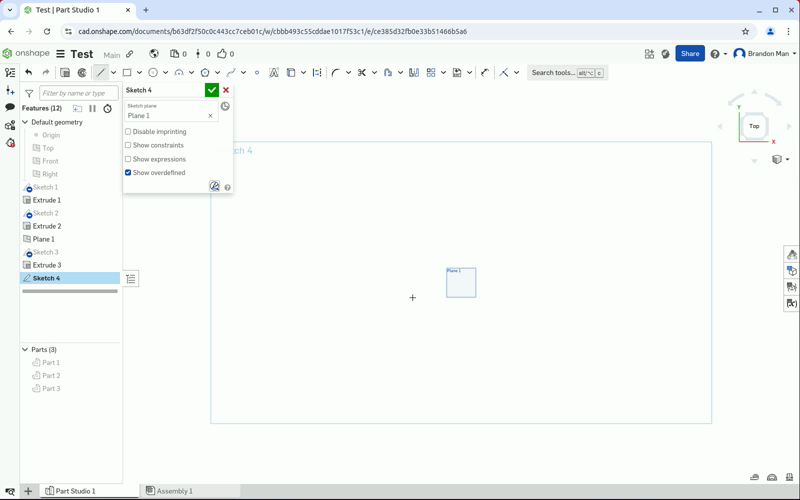
click(412, 297)
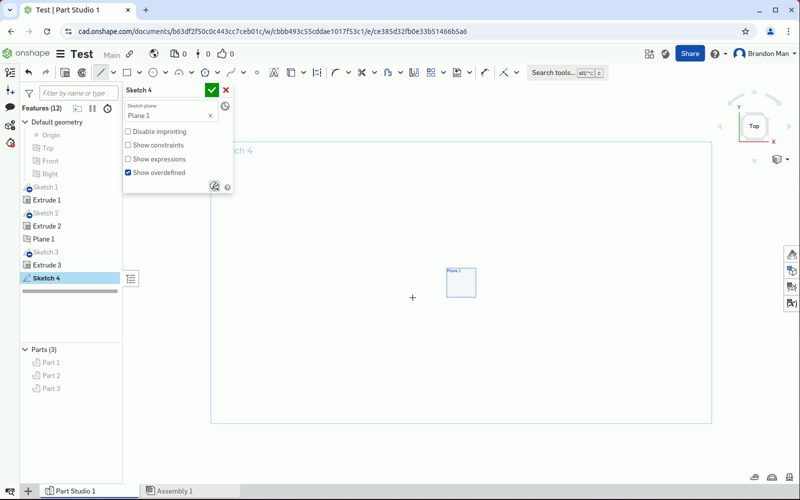
key_up(shift)
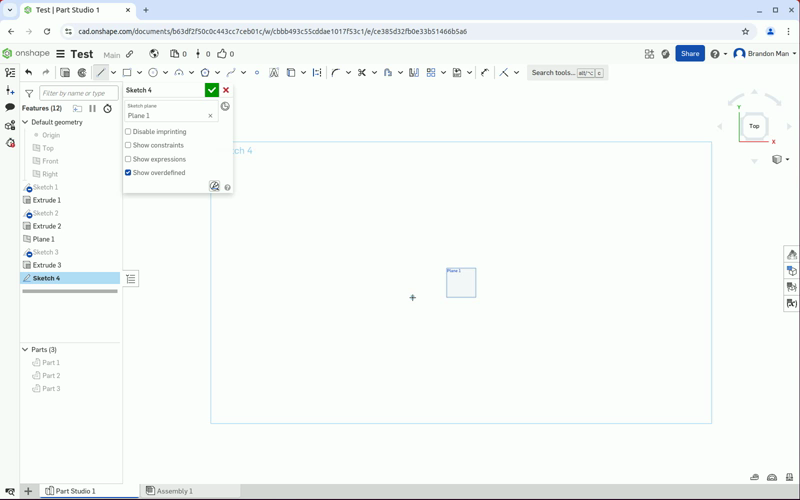
key_down(shift)
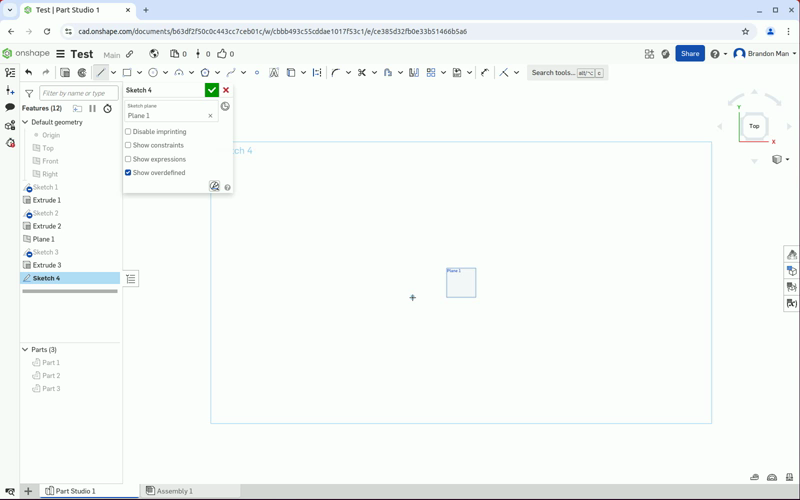
mouse_move(442, 297)
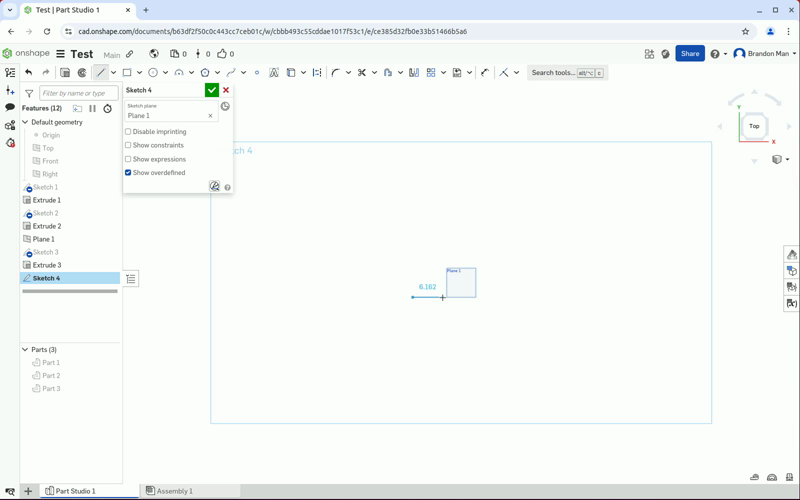
mouse_move(427, 297)
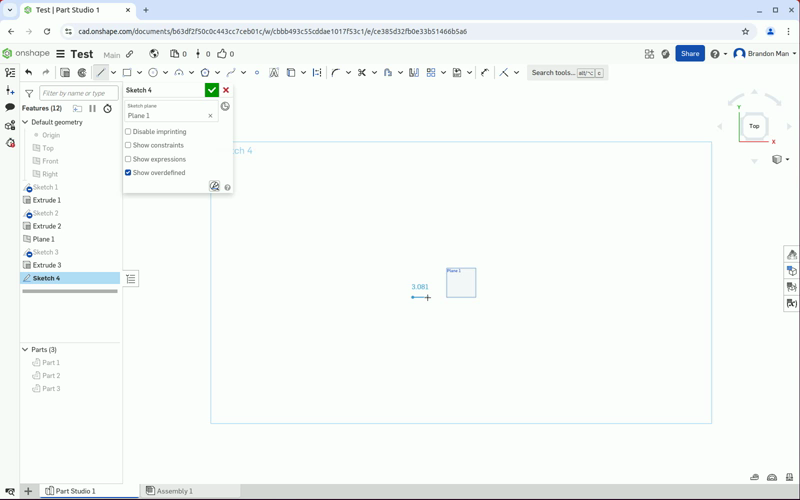
click(427, 297)
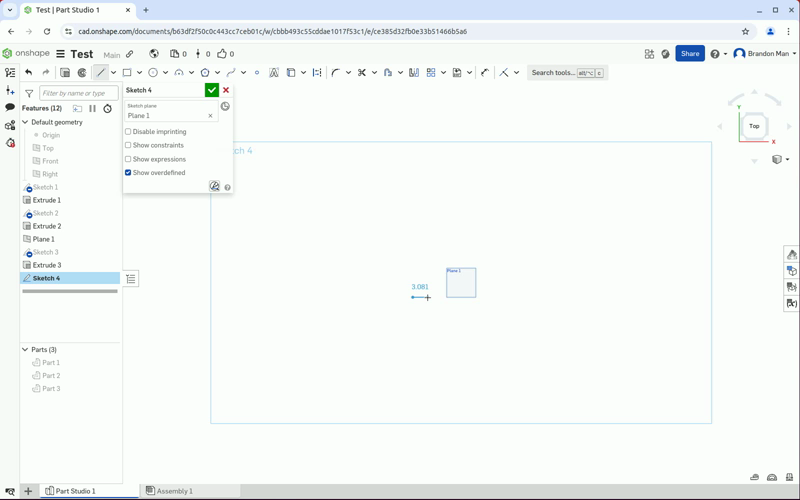
key_up(shift)
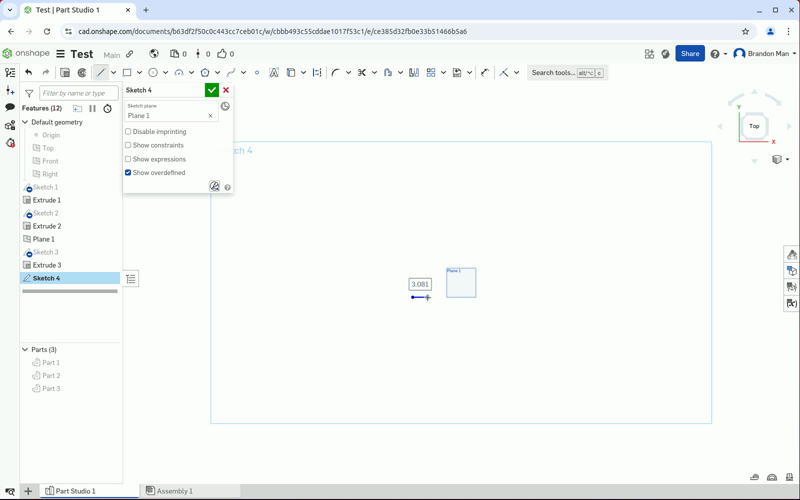
key(esc)
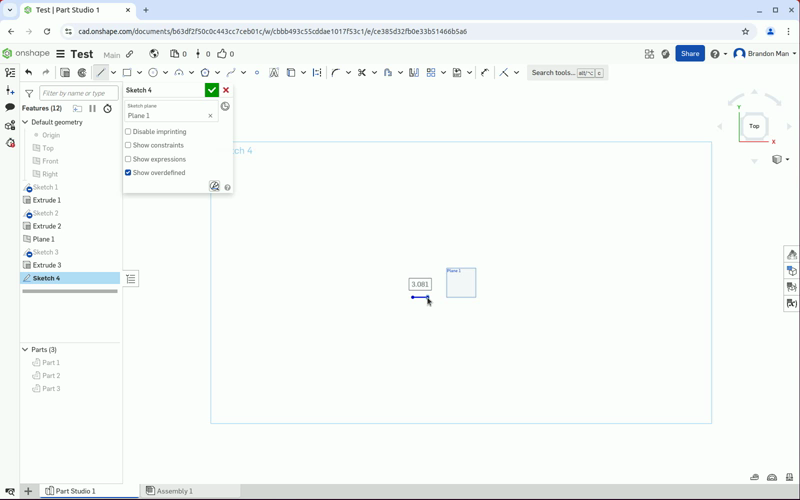
key(a)
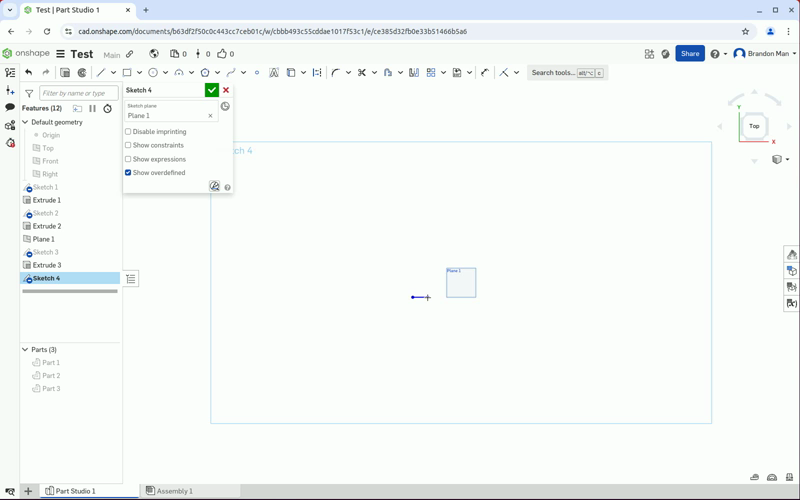
mouse_move(427, 297)
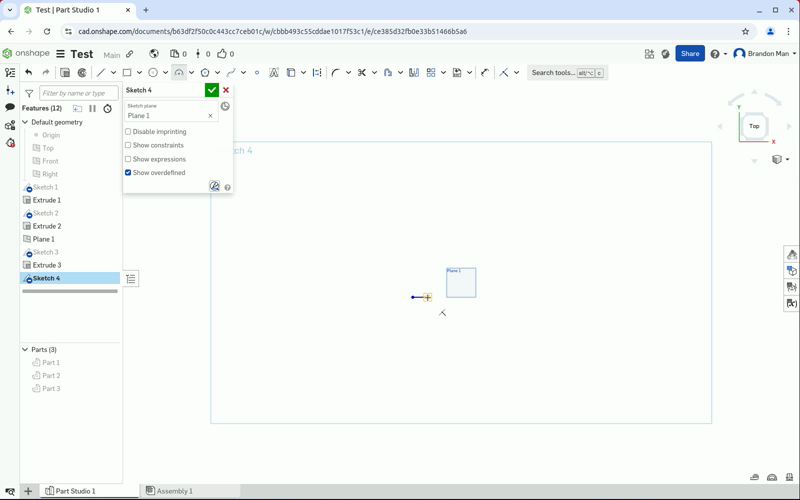
click(427, 297)
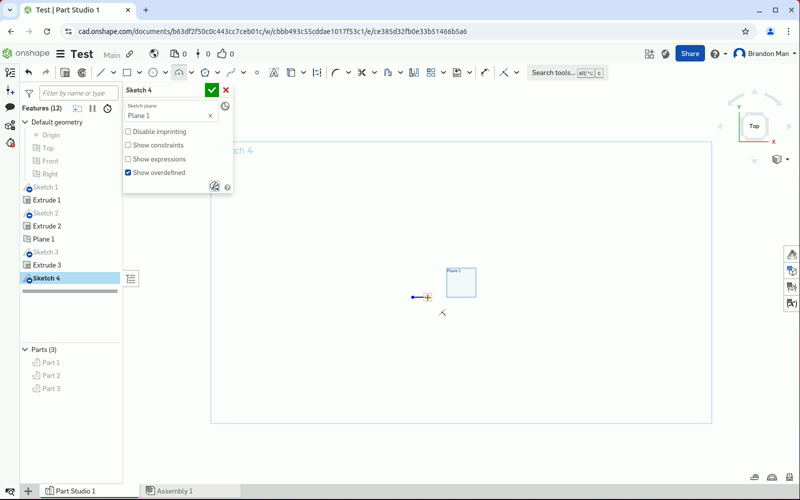
key_down(shift)
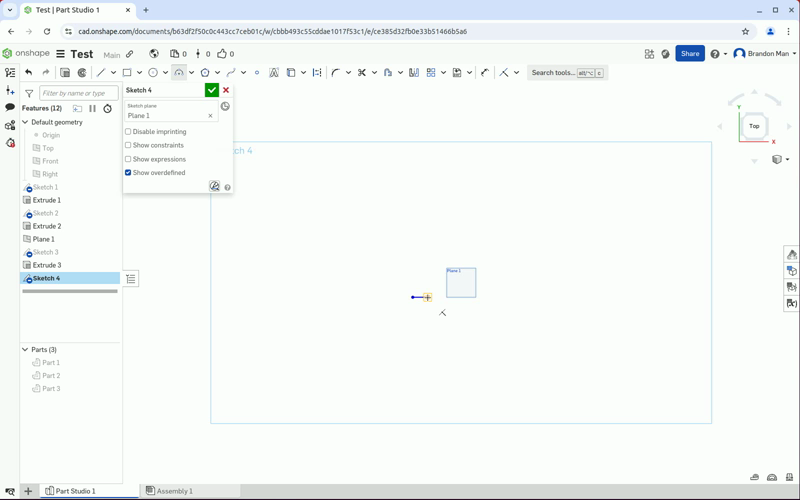
mouse_move(427, 267)
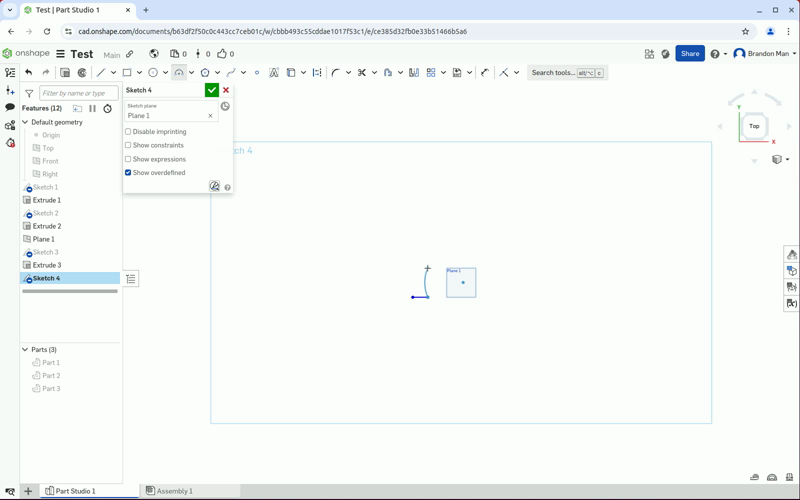
click(427, 267)
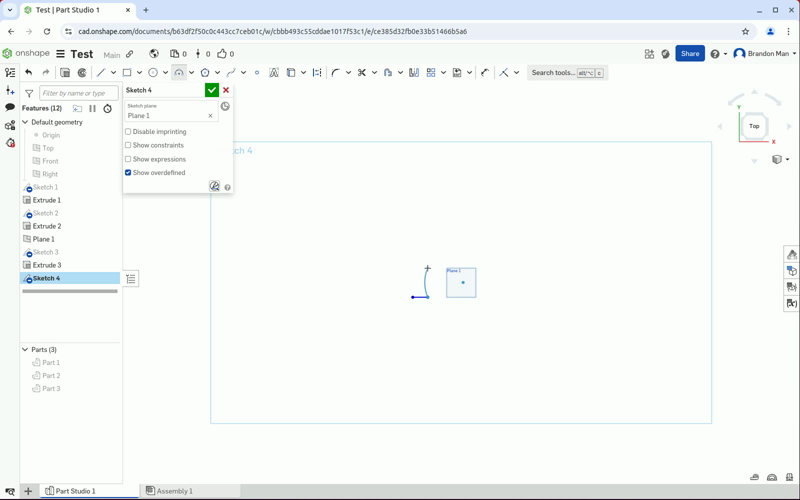
mouse_move(441, 282)
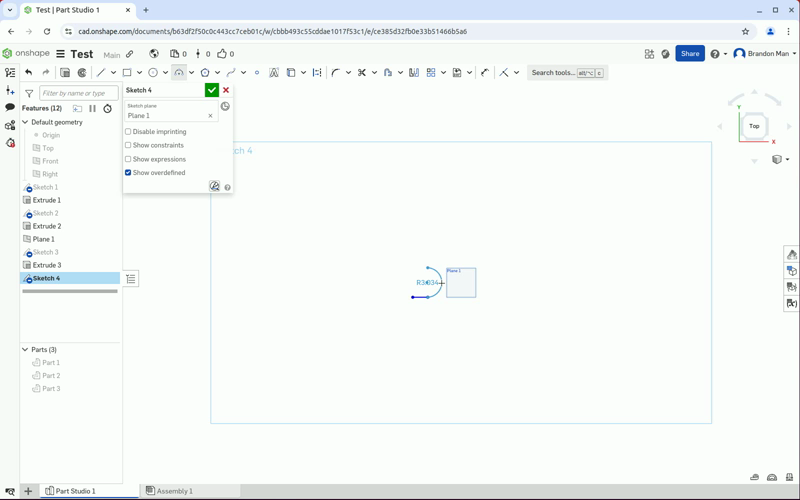
click(441, 282)
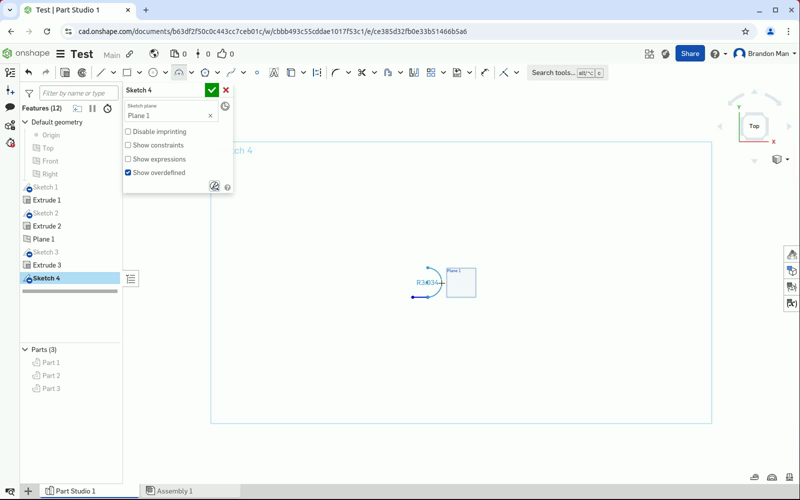
key_up(shift)
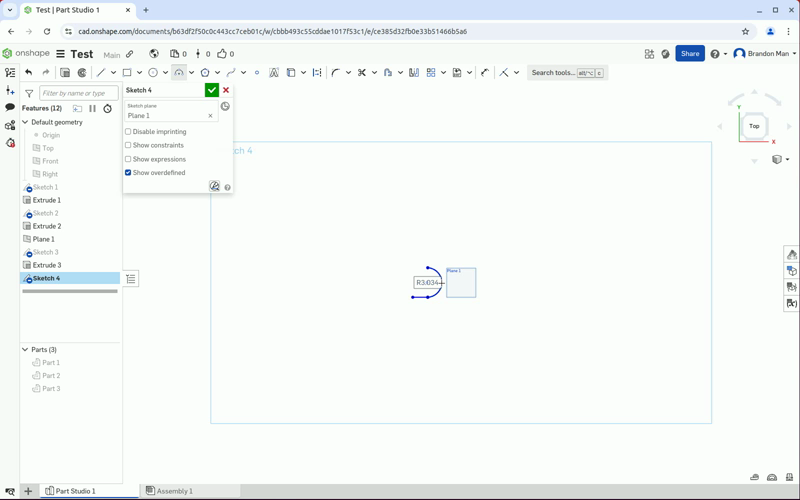
key(esc)
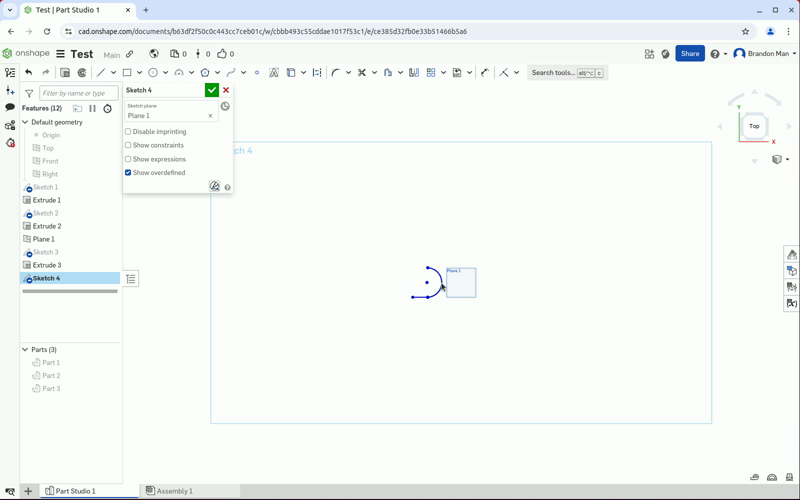
key(l)
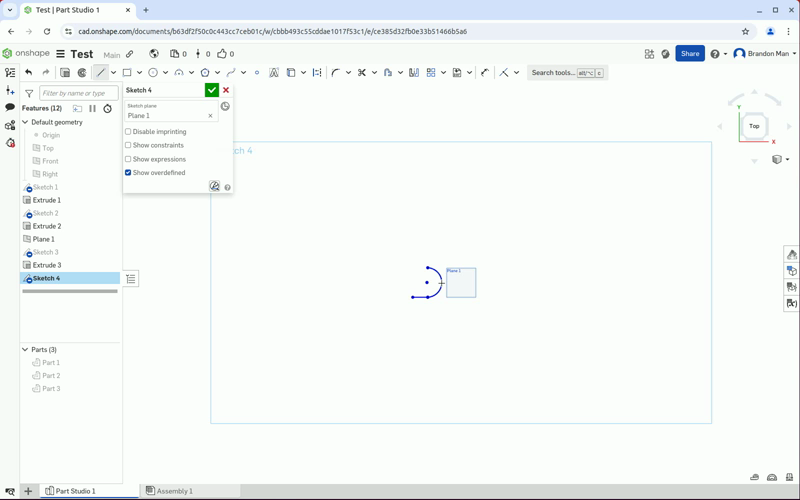
mouse_move(427, 267)
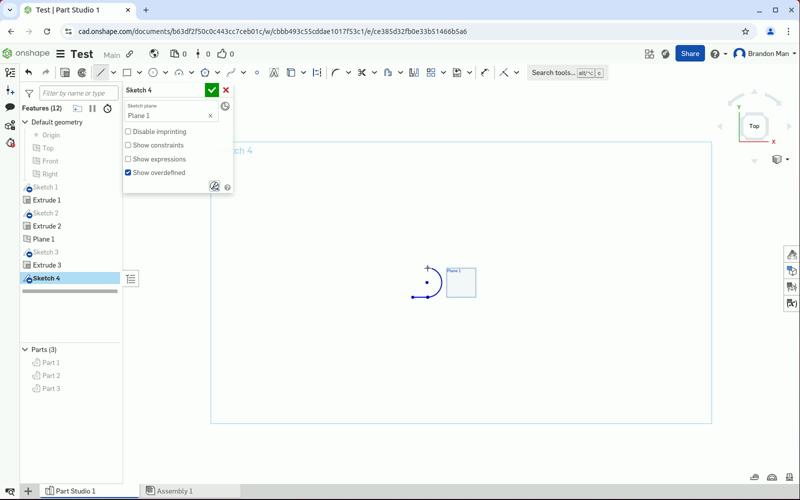
click(427, 267)
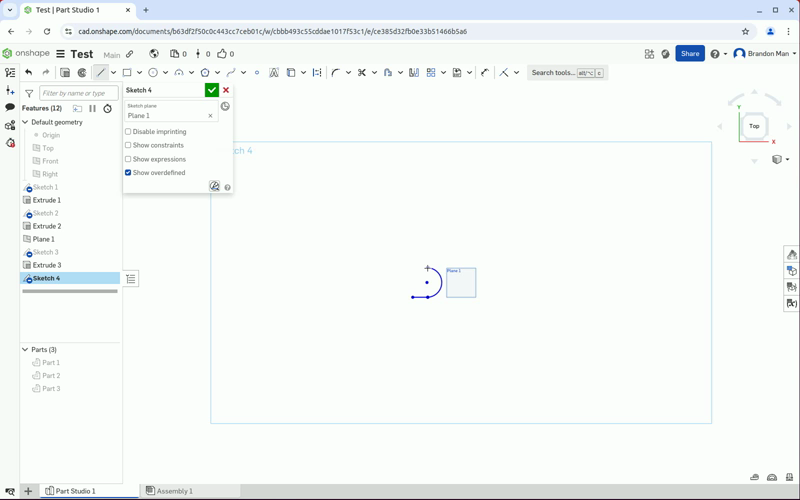
key_down(shift)
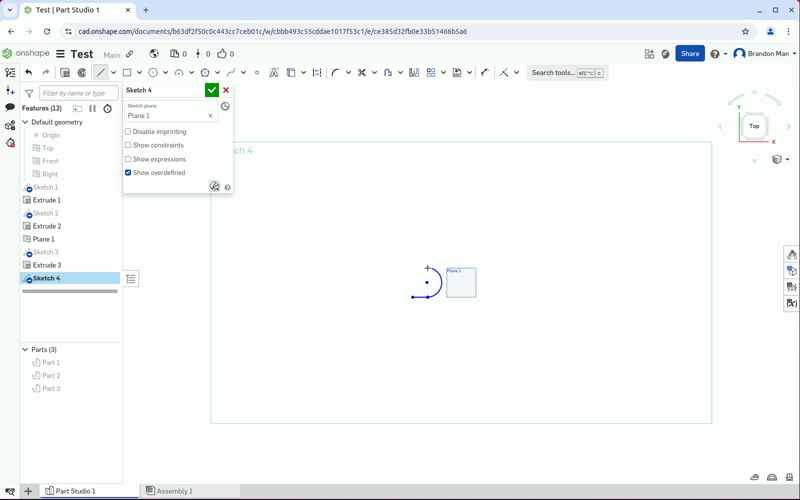
mouse_move(457, 267)
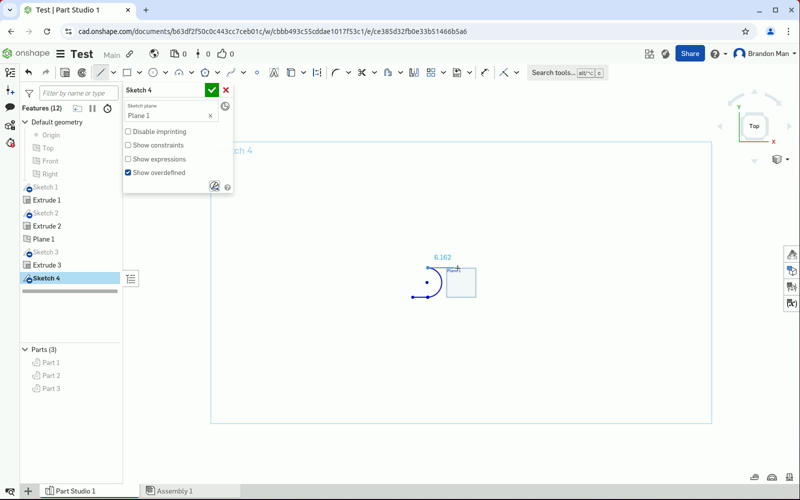
mouse_move(412, 267)
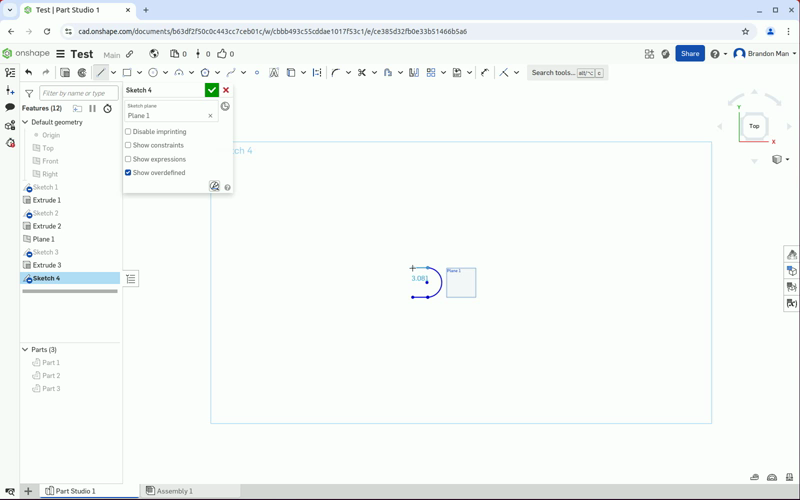
click(412, 267)
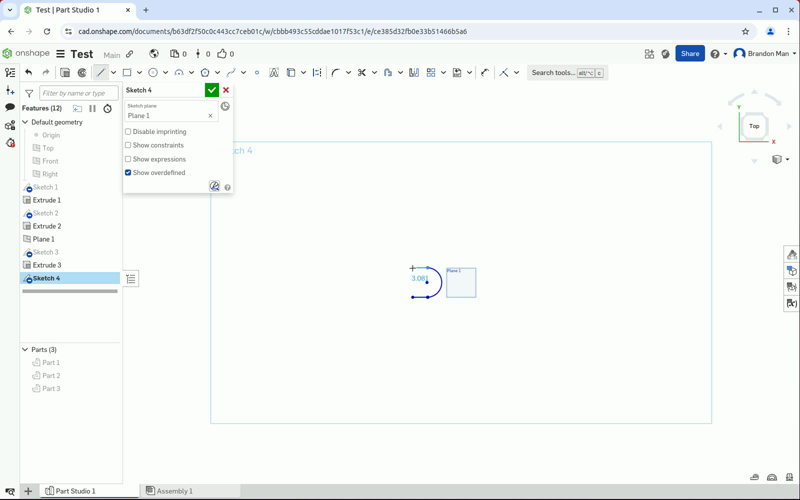
key_up(shift)
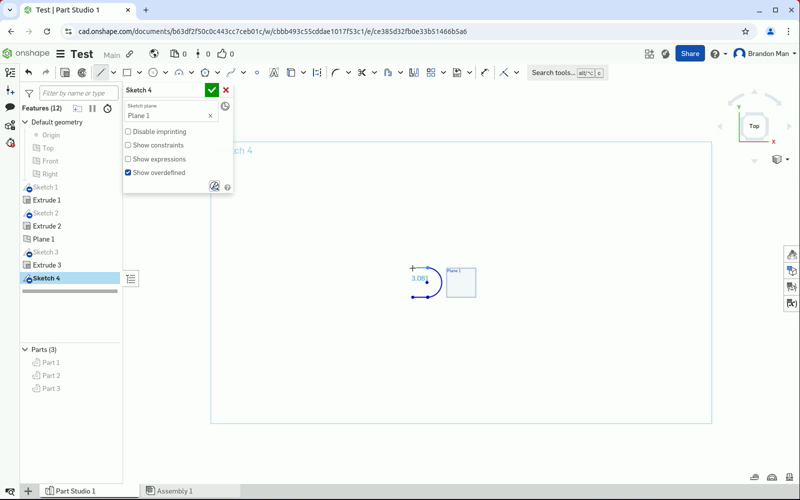
mouse_move(442, 267)
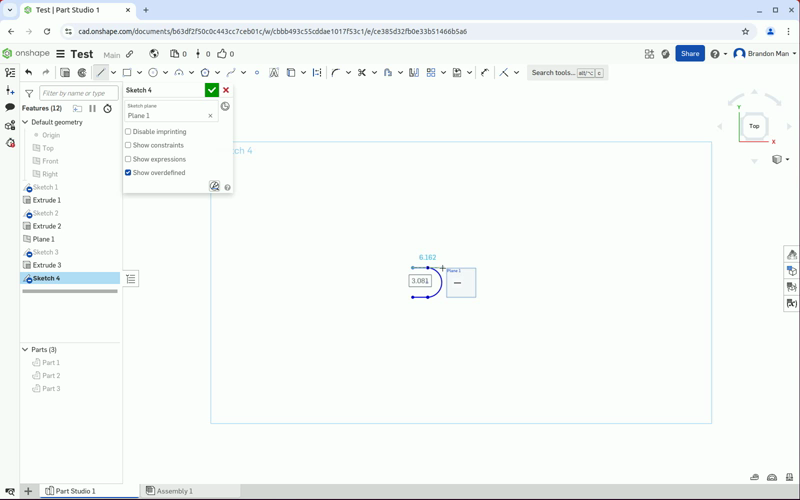
key_down(shift)
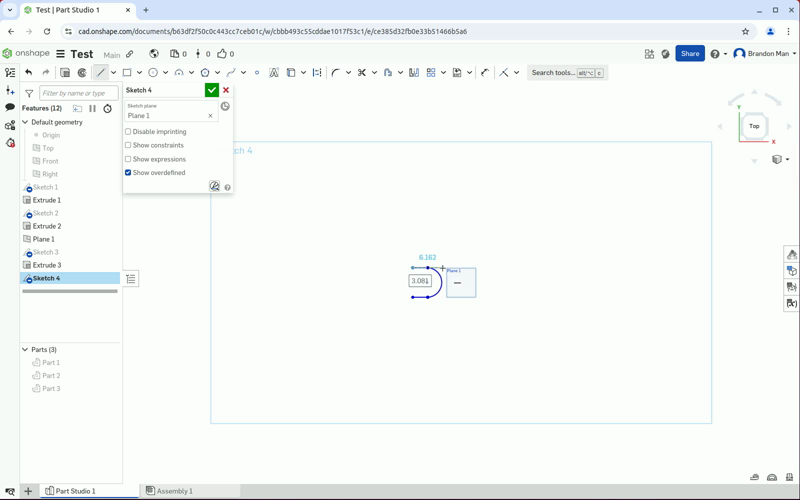
mouse_move(412, 297)
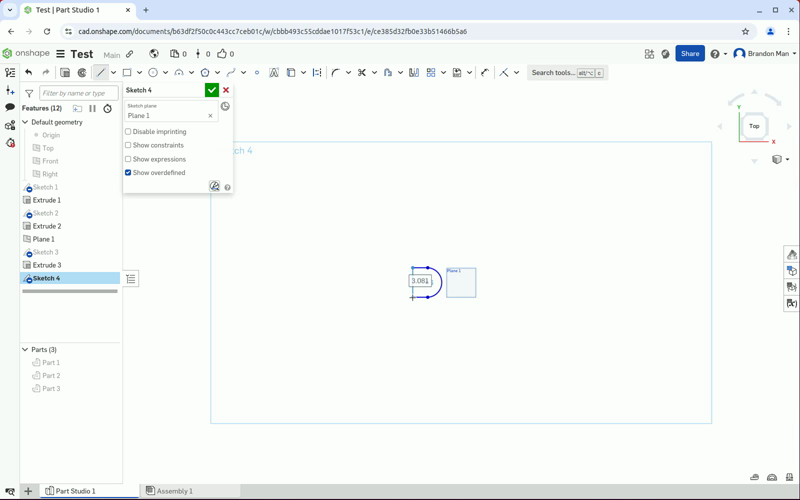
key_up(shift)
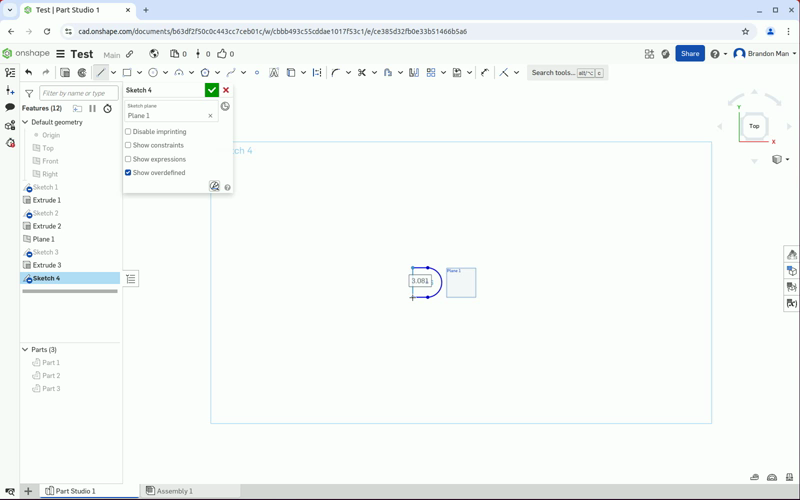
click(412, 297)
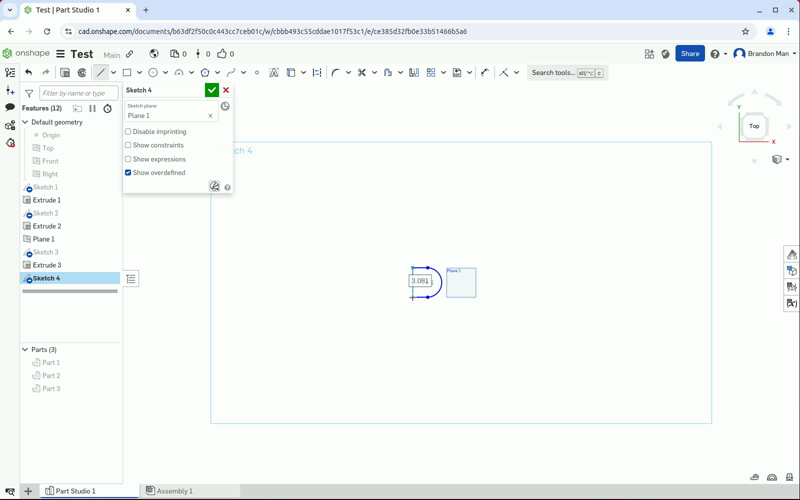
key(esc)
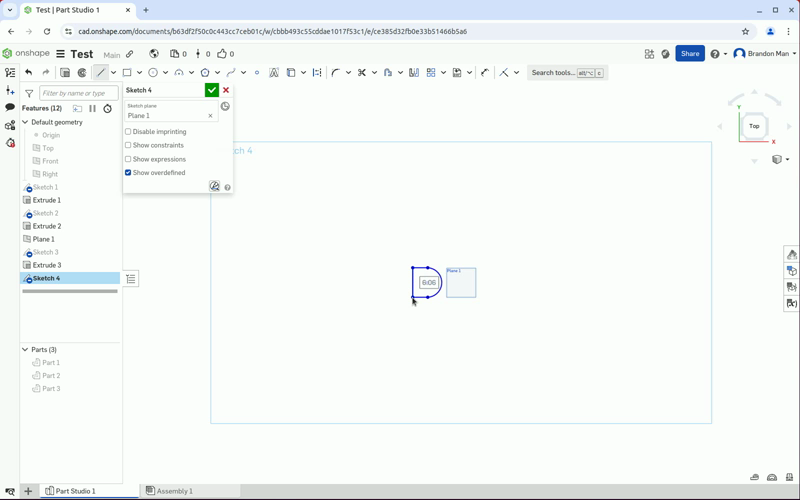
mouse_move(413, 291)
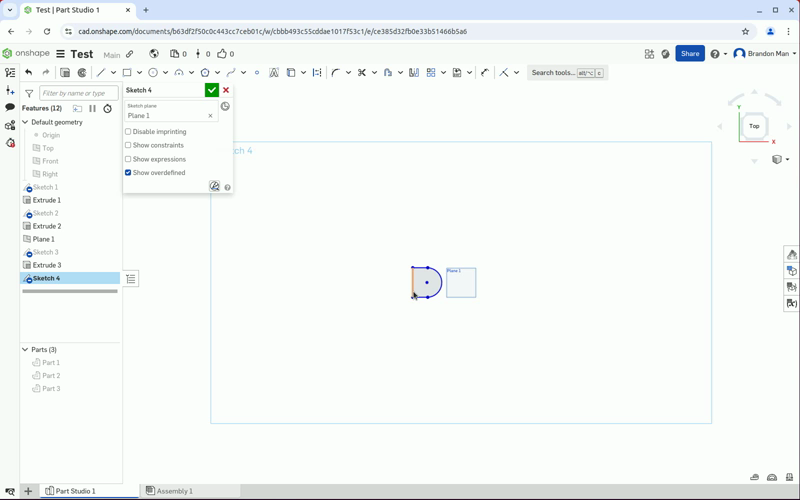
scroll(6)
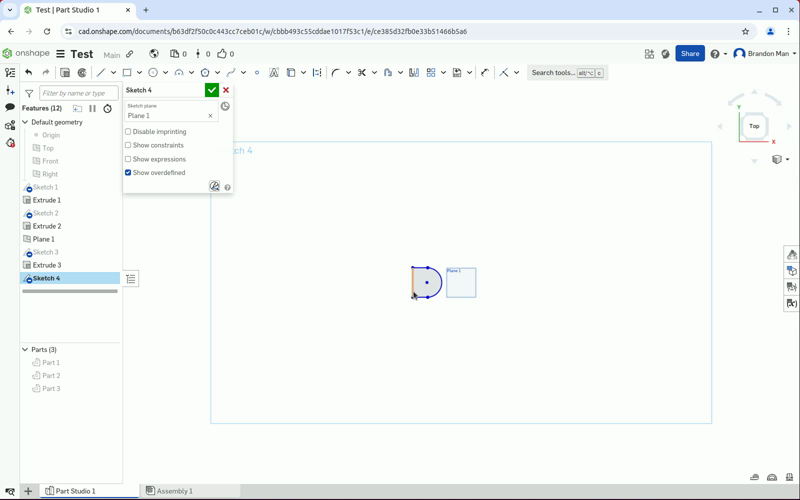
scroll(6)
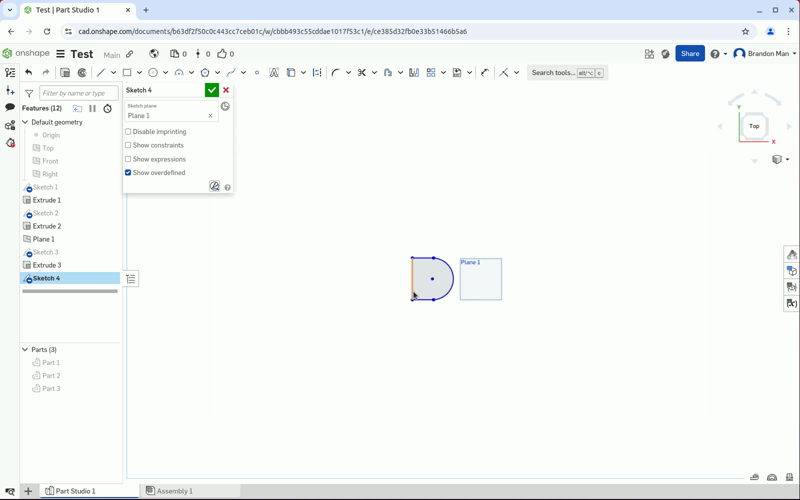
scroll(6)
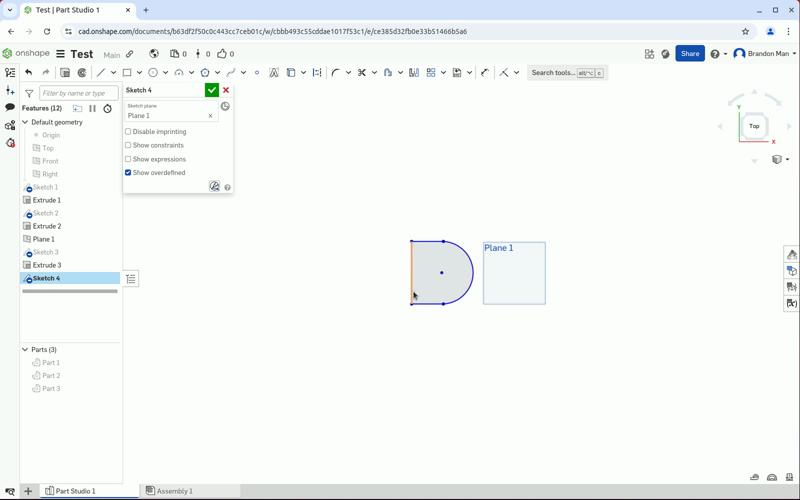
scroll(6)
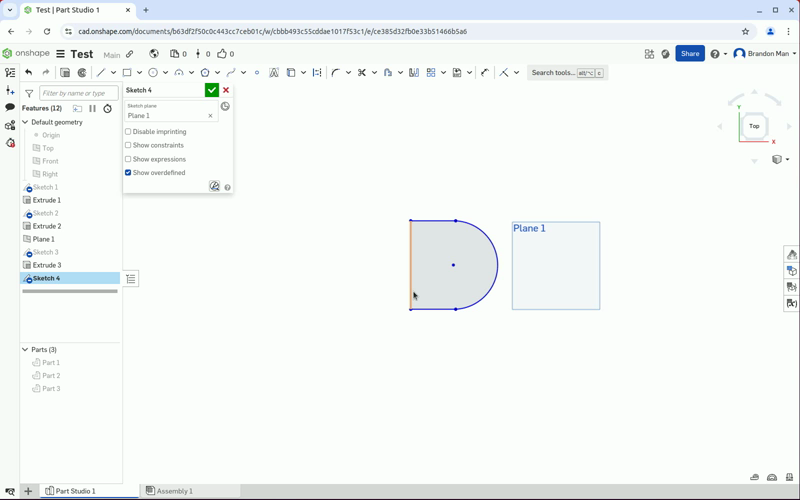
scroll(6)
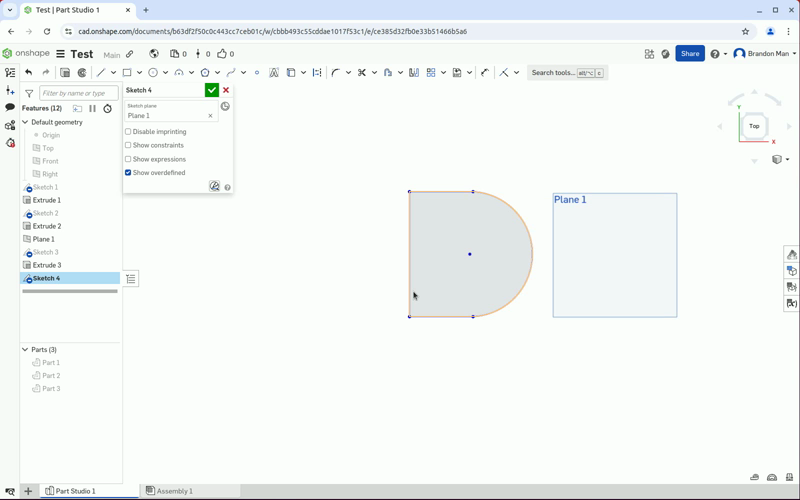
scroll(6)
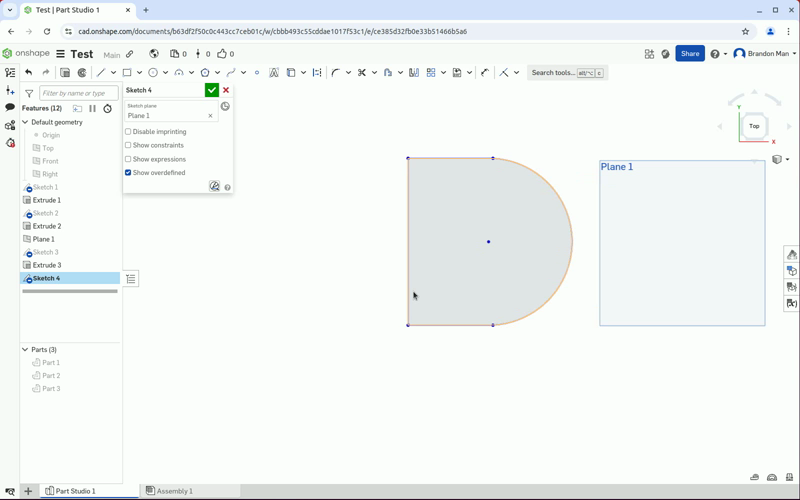
scroll(6)
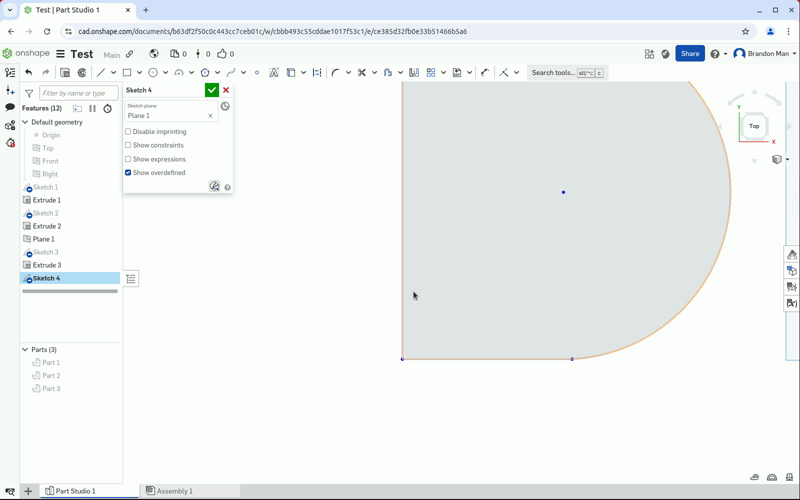
click(413, 291)
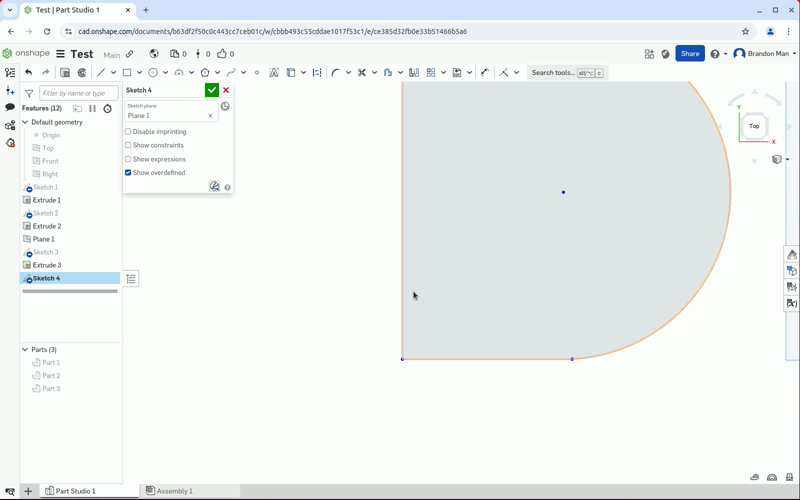
scroll(-6)
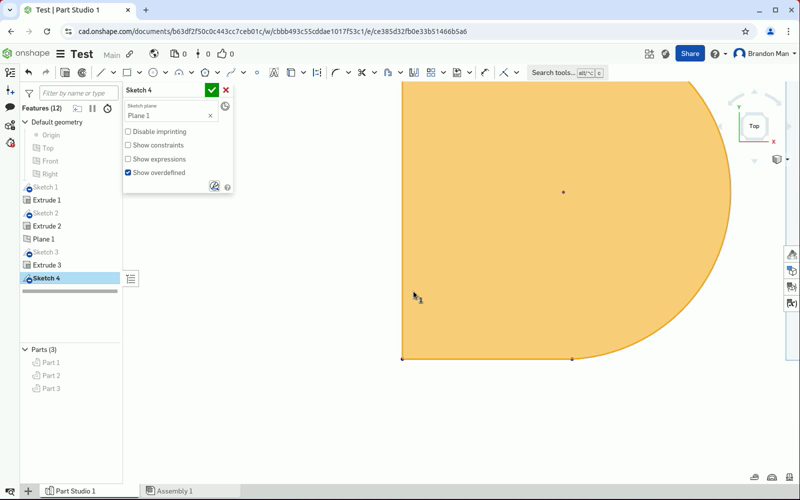
scroll(-6)
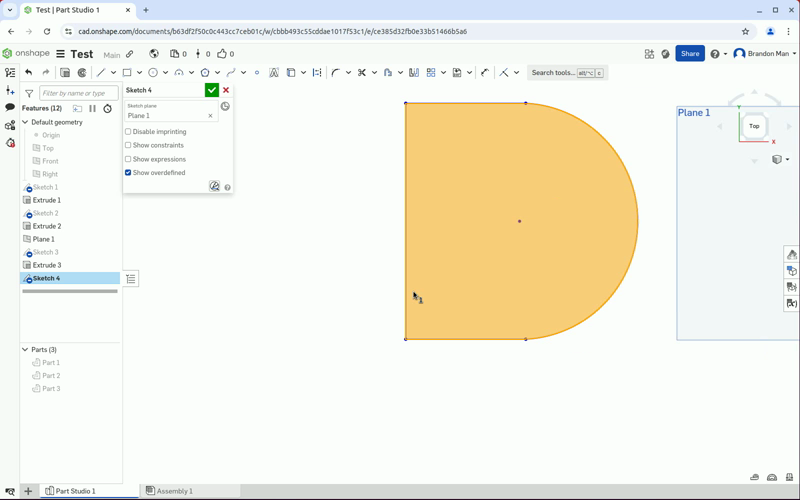
scroll(-6)
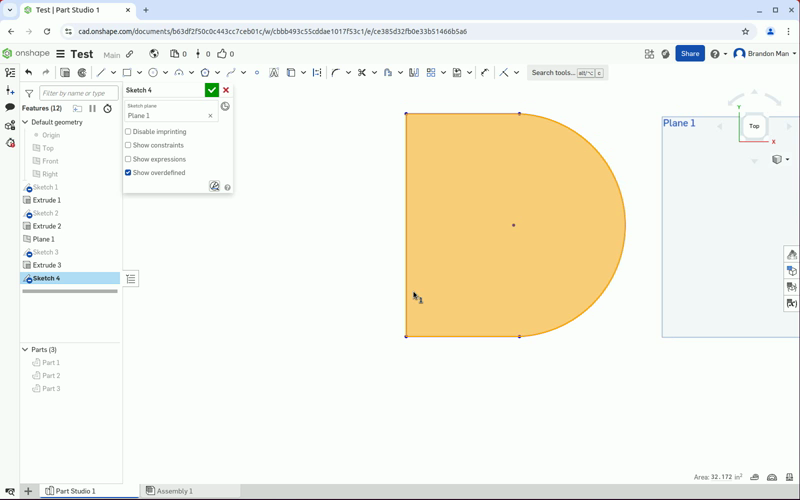
scroll(-6)
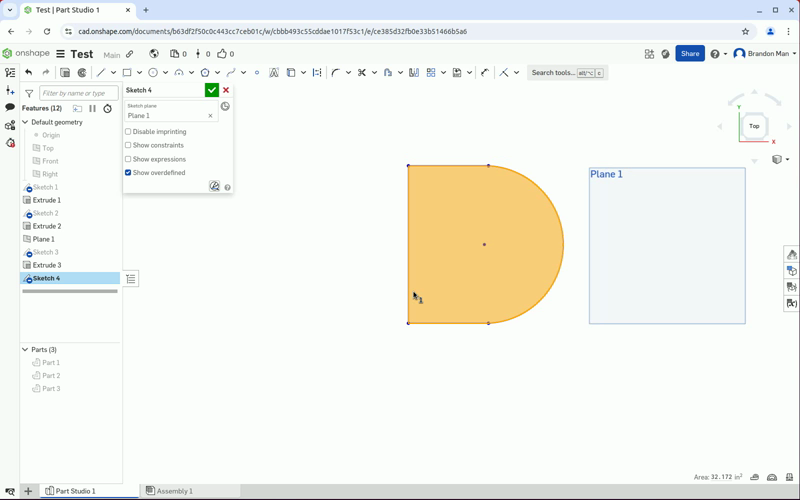
scroll(-6)
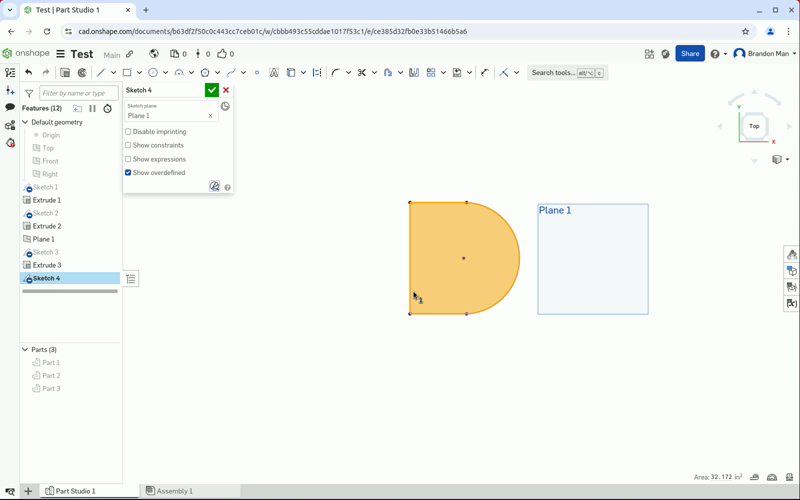
scroll(-6)
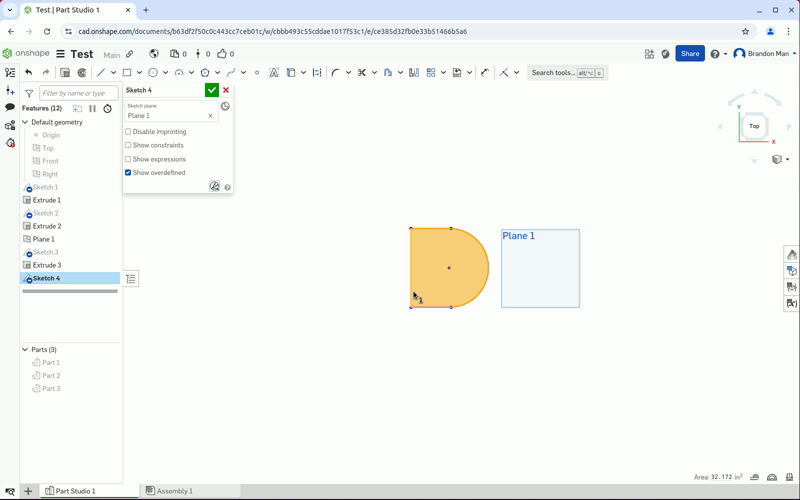
scroll(-6)
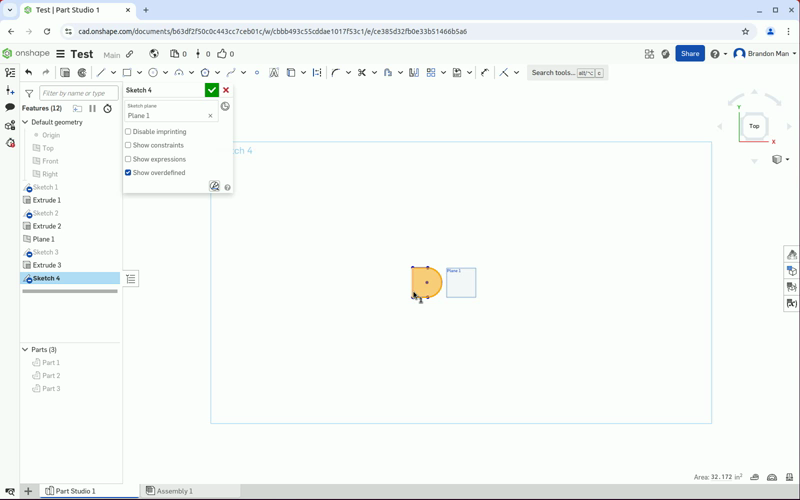
mouse_move(73, 352)
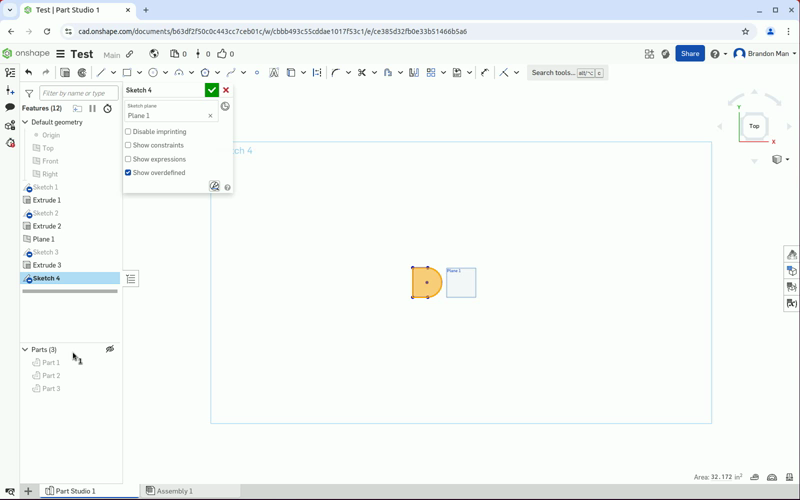
key(shift+y)
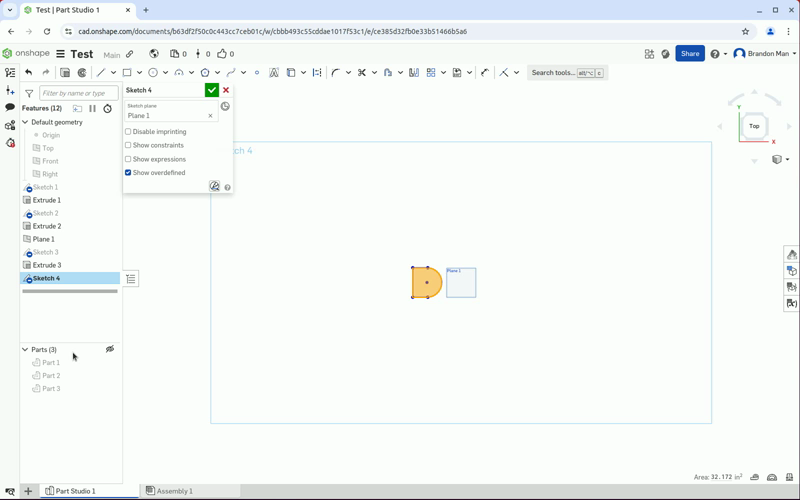
key(shift+e)
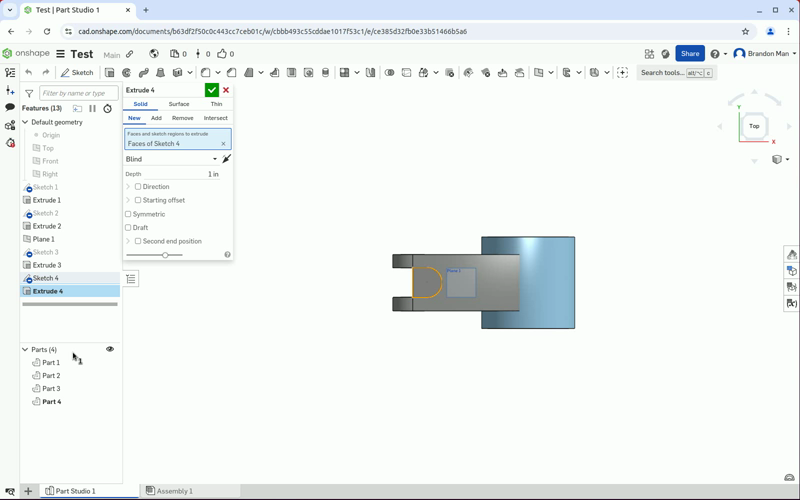
mouse_move(143, 106)
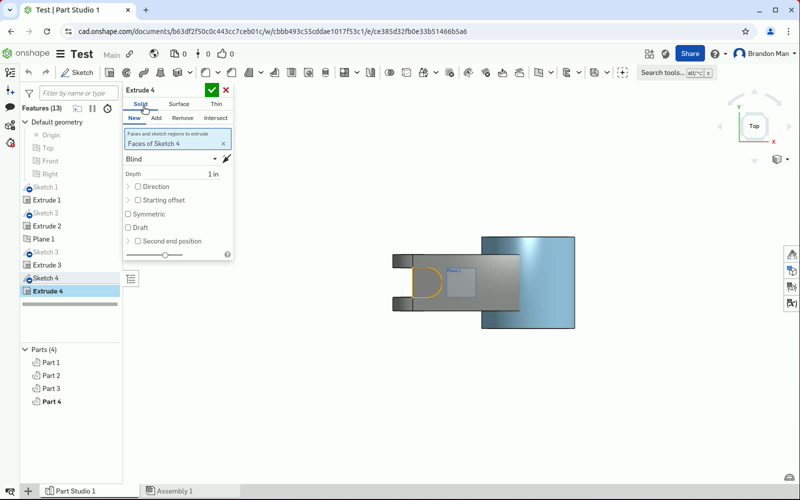
click(143, 106)
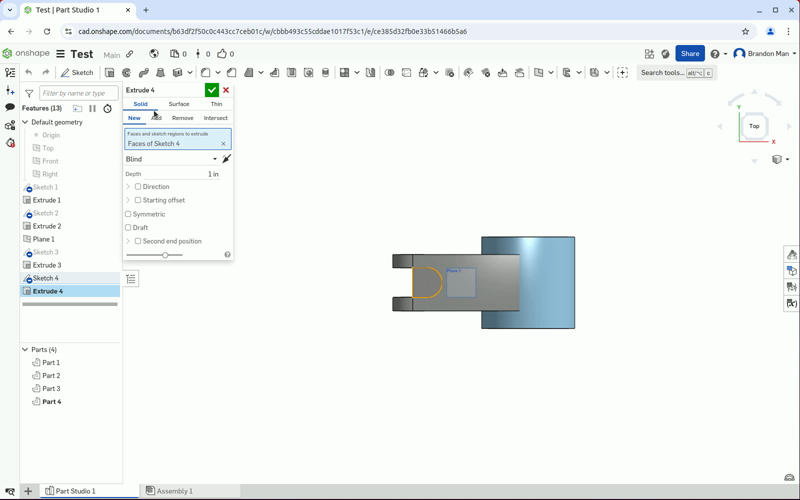
mouse_move(186, 120)
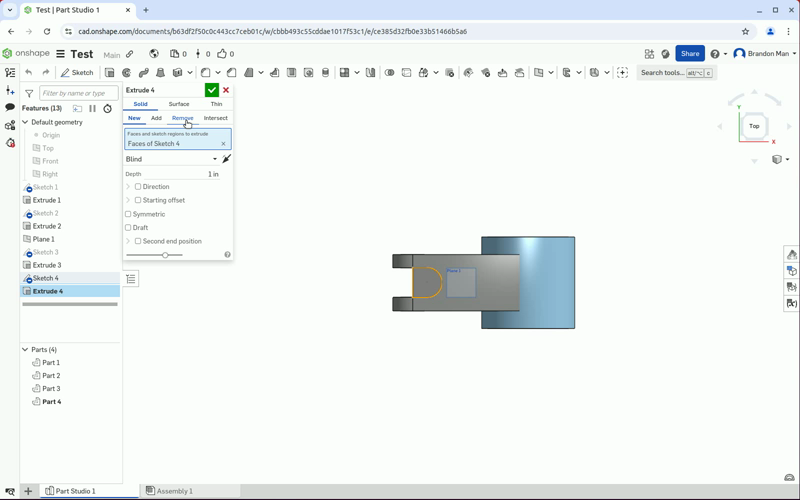
click(186, 120)
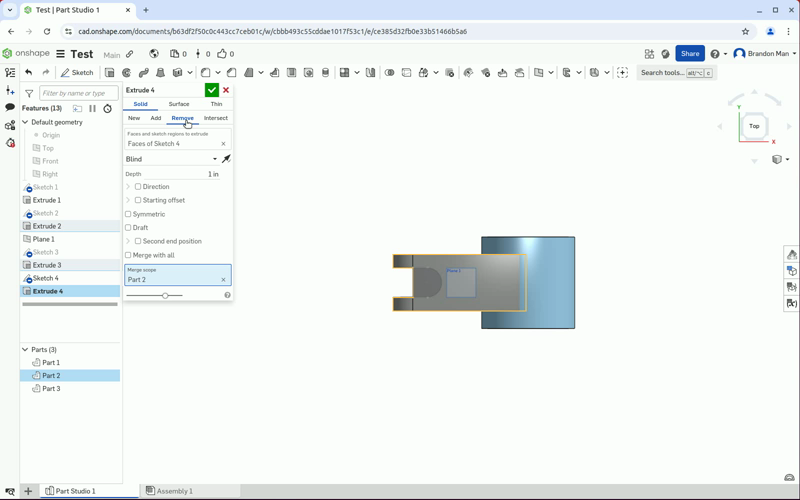
key(tab, 4)
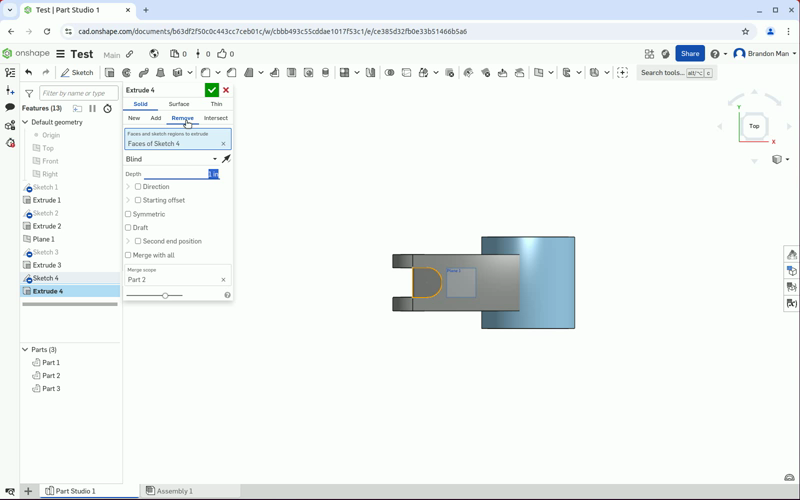
text(14.683)
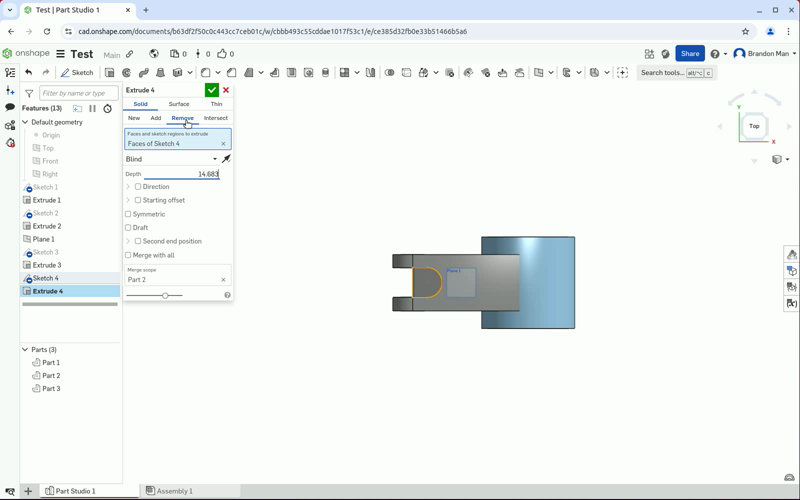
key(tab, 6)
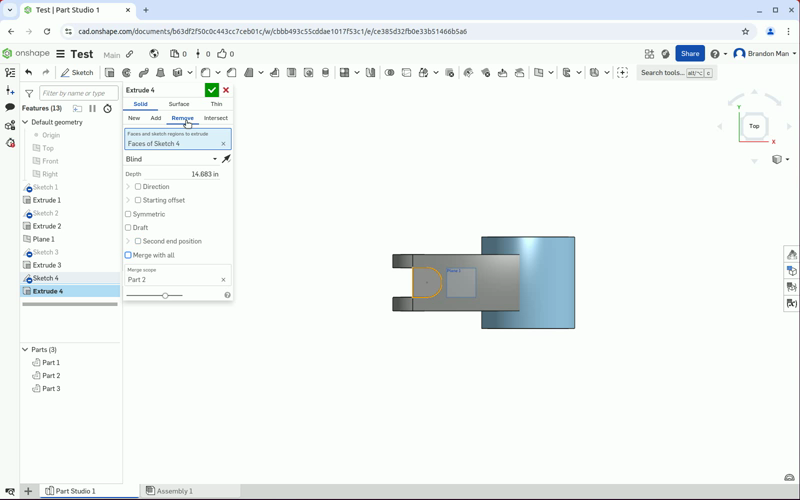
key(space)
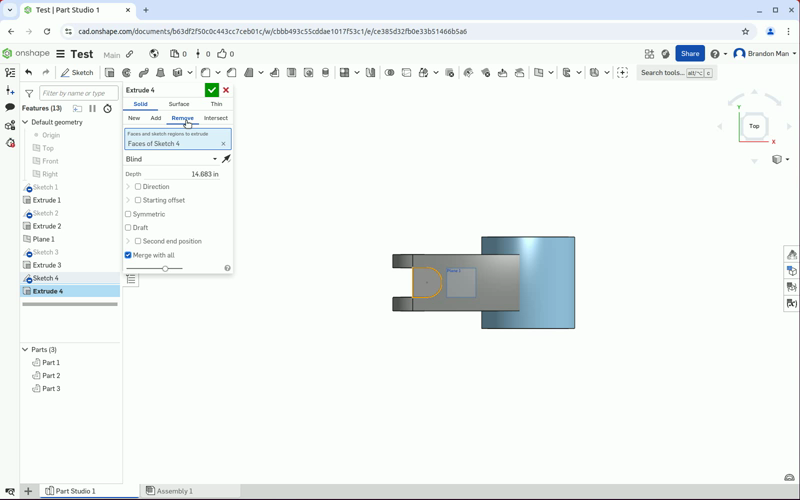
key(enter)
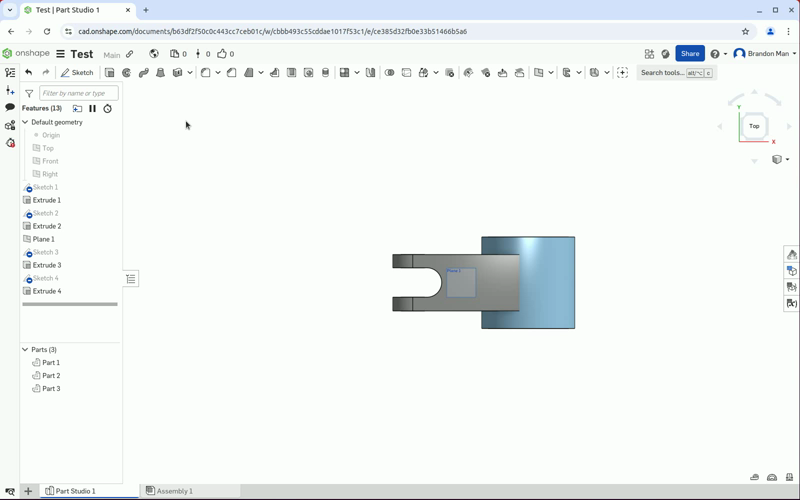
key(shift+h)
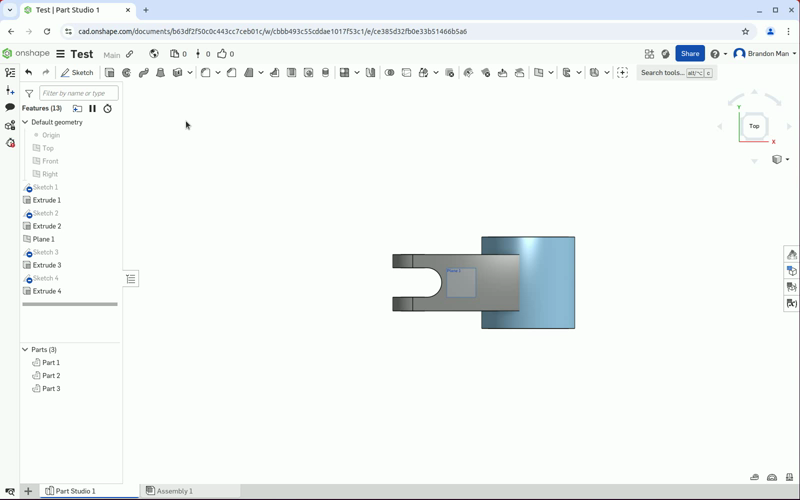
key(shift+h)
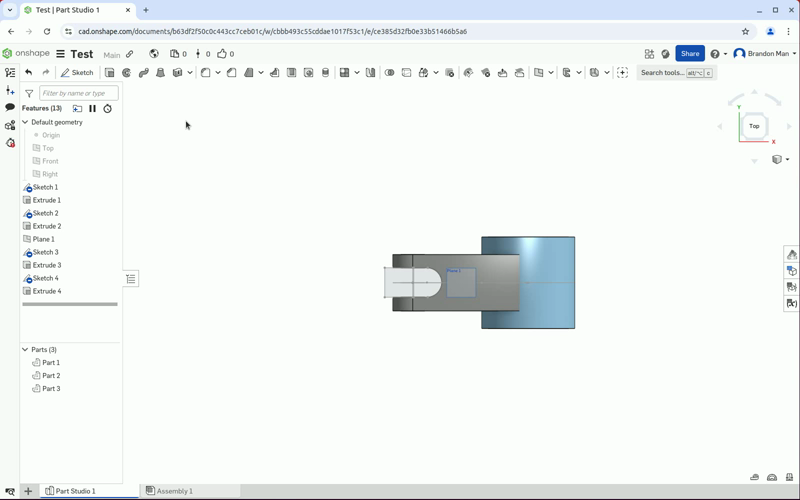
key(shift+7)
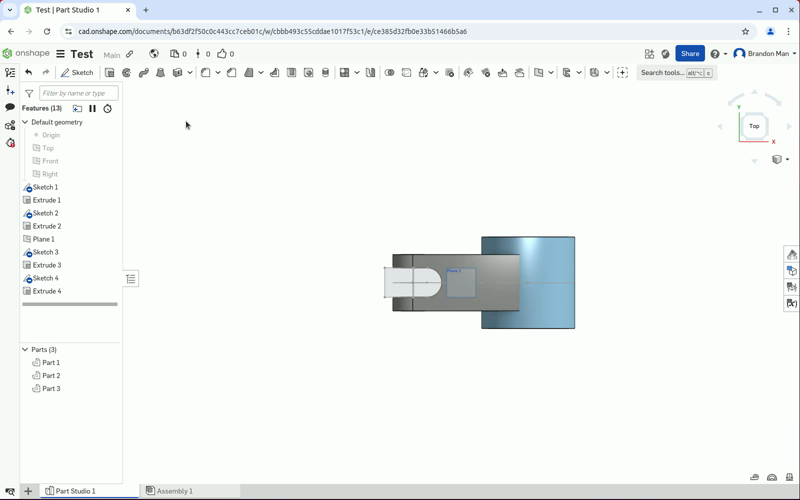
key(up, 3)
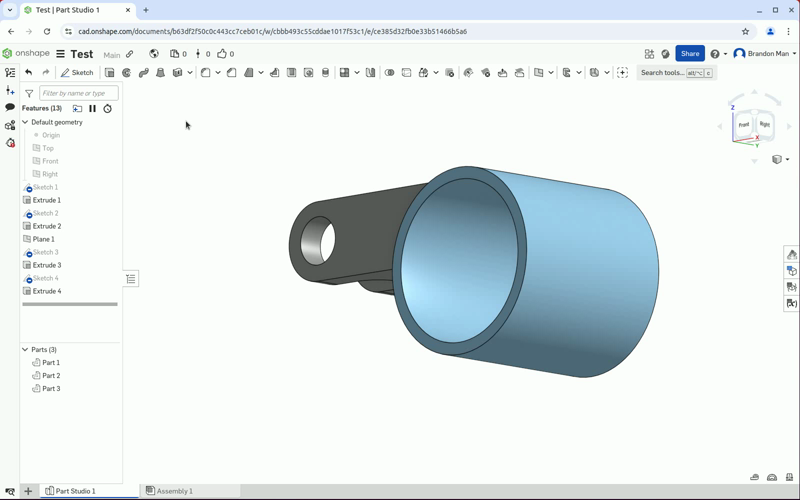
key(left, 3)
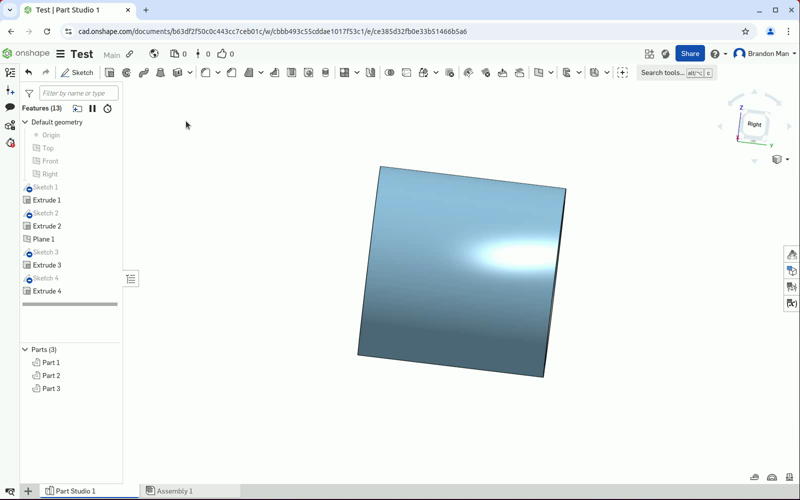
key(right, 3)
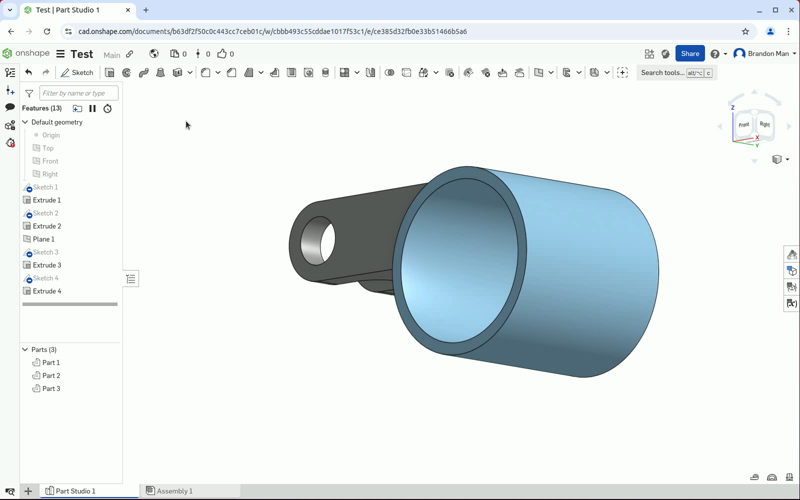
key(down, 3)
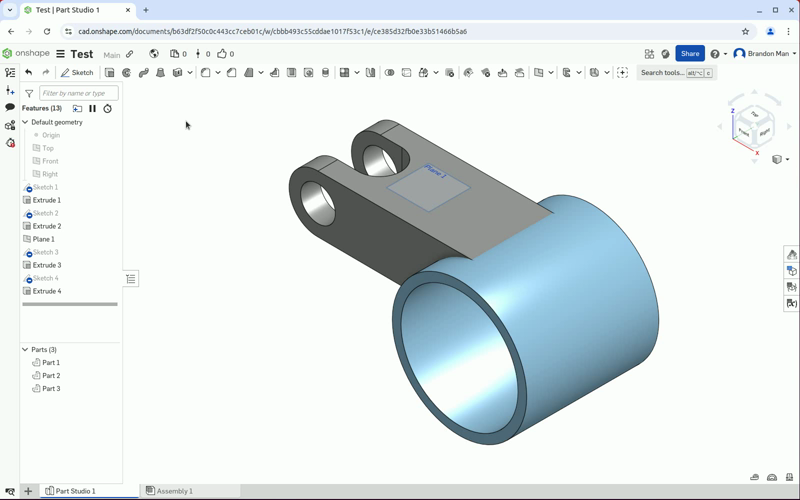
mouse_move(73, 189)
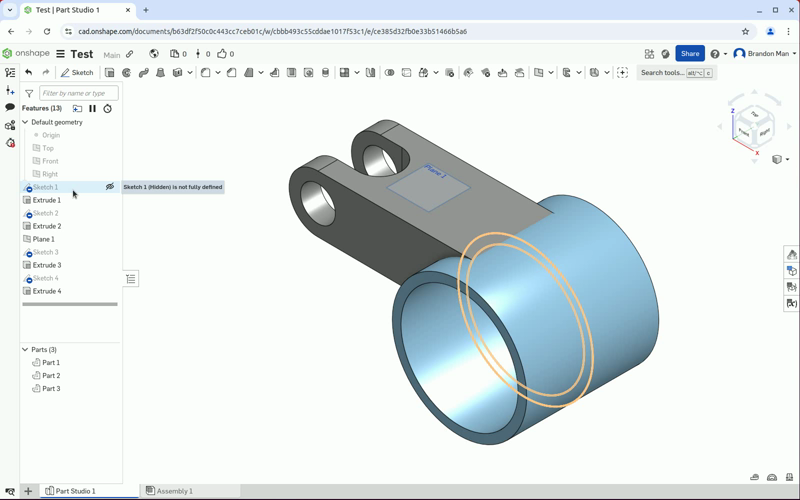
click(73, 189)